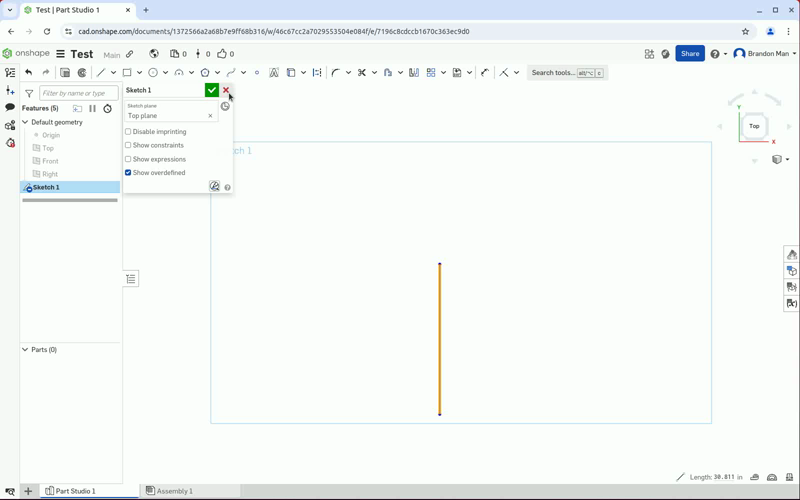
key(shift+h)
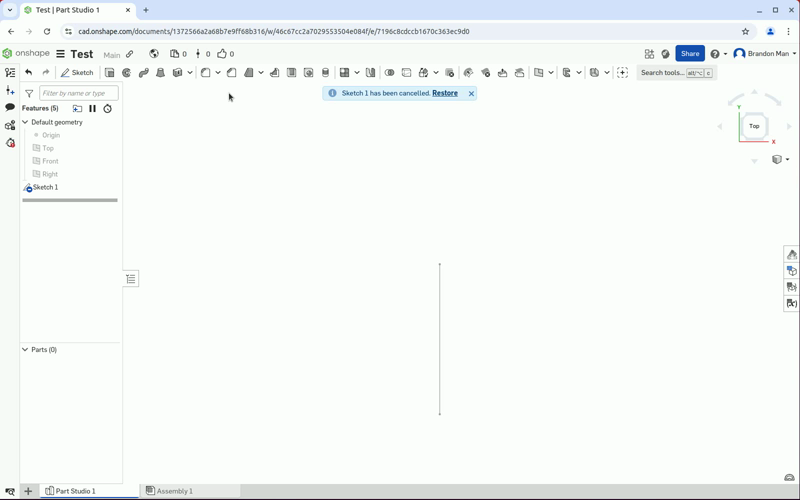
mouse_move(73, 352)
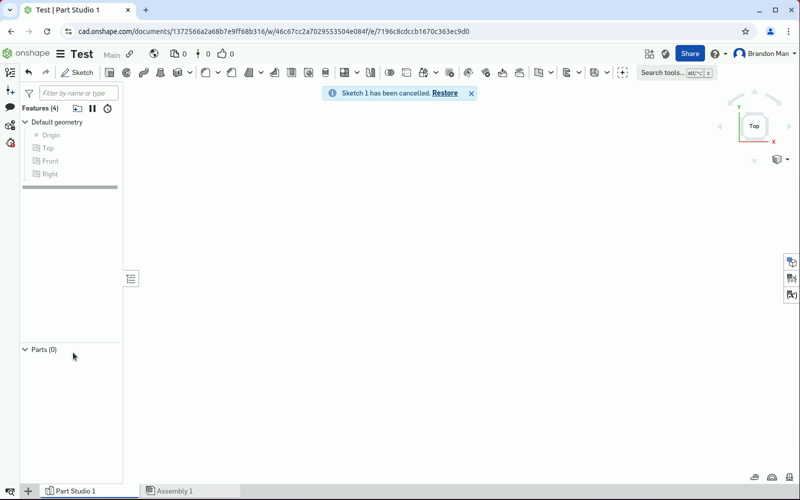
key(y)
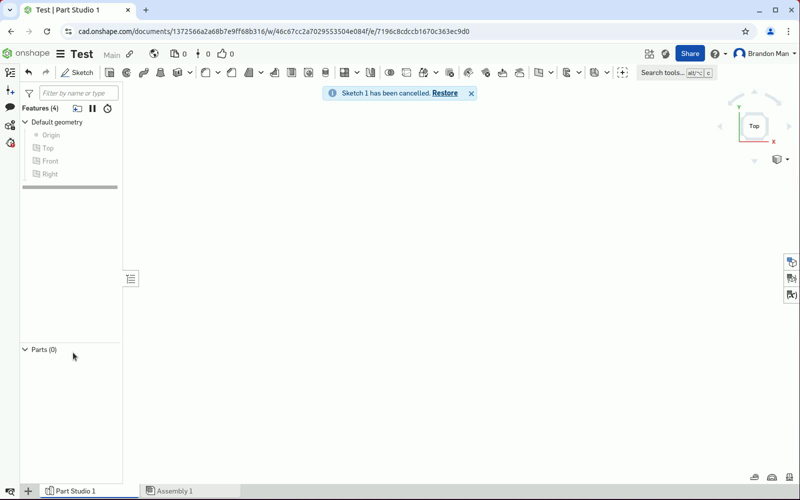
key(shift+p)
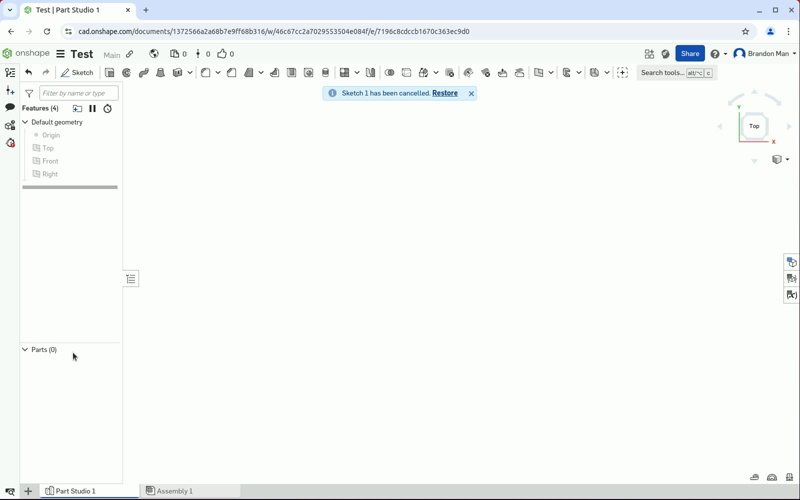
key(space)
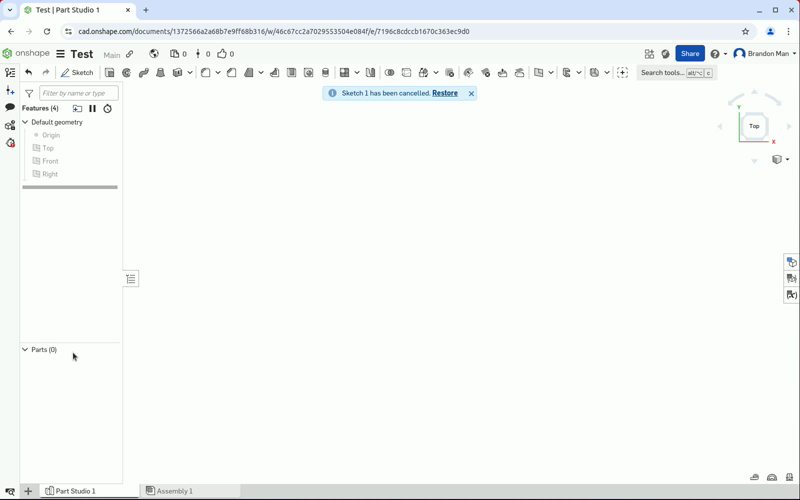
key_down(shift)
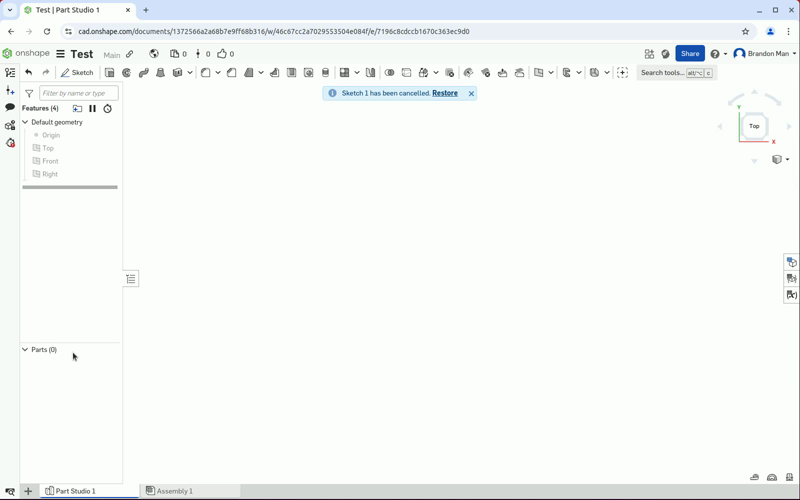
key(up)
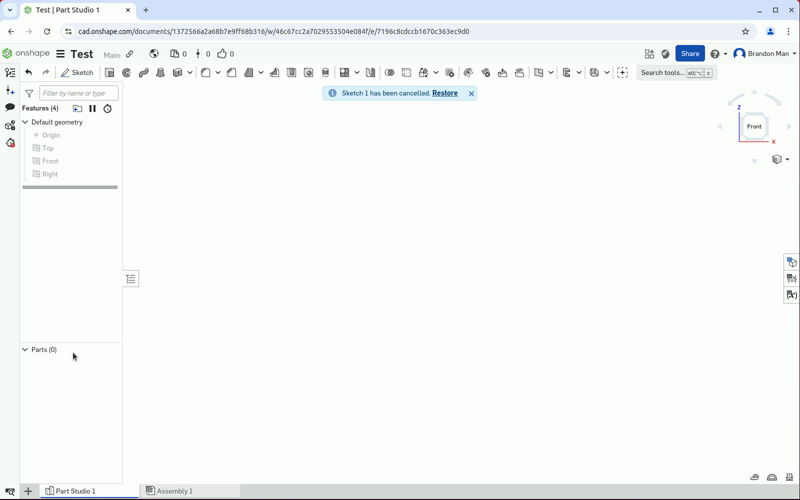
key_up(shift)
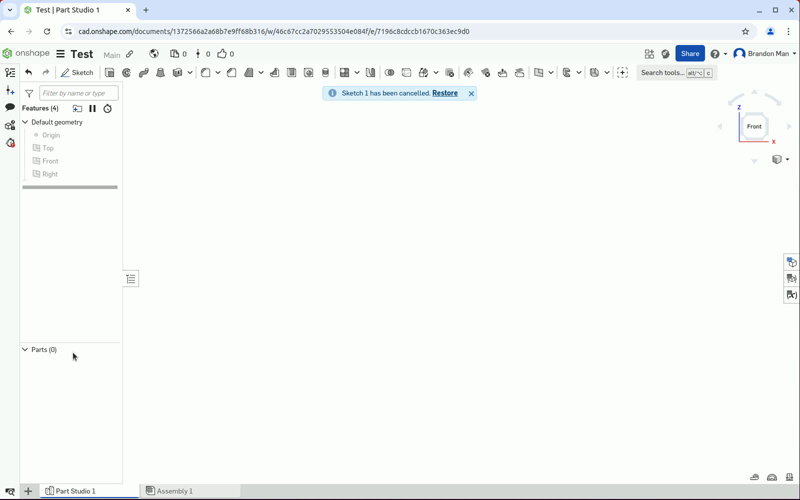
mouse_move(73, 352)
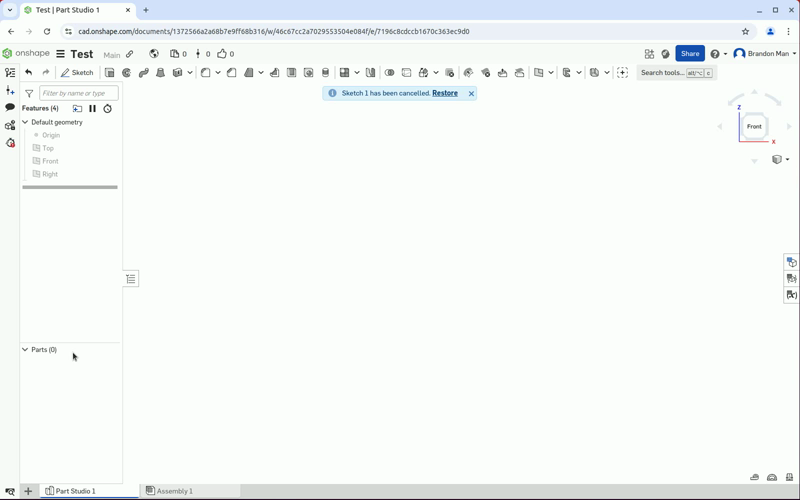
key(shift+y)
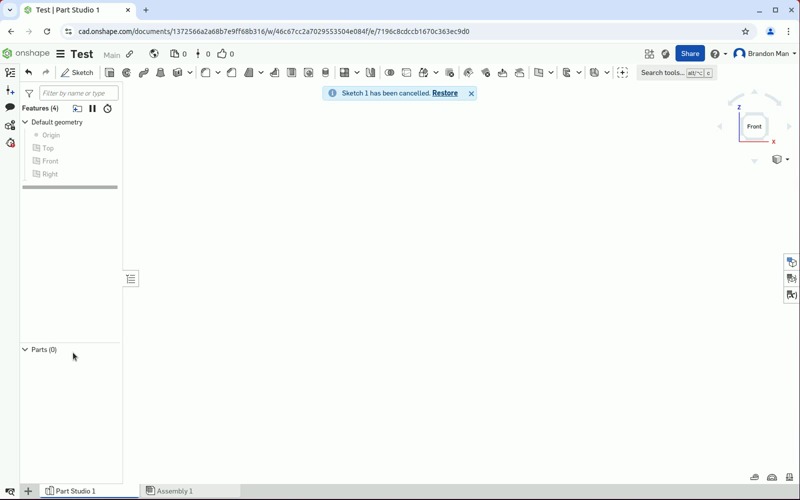
key(shift+s)
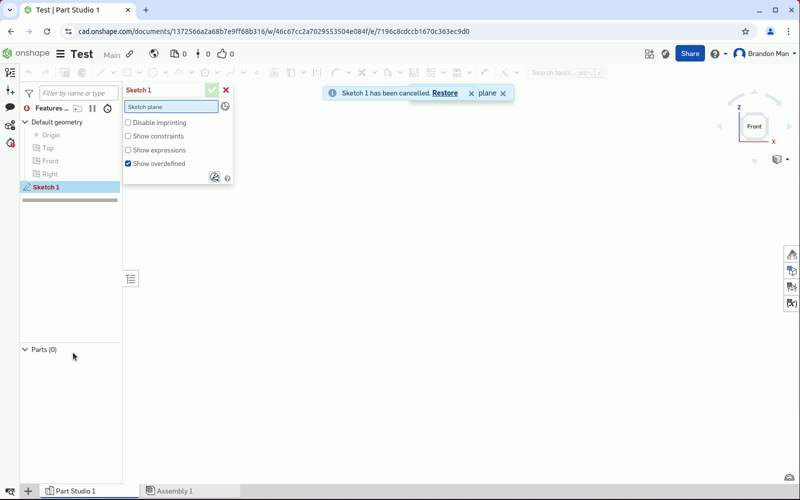
mouse_move(73, 163)
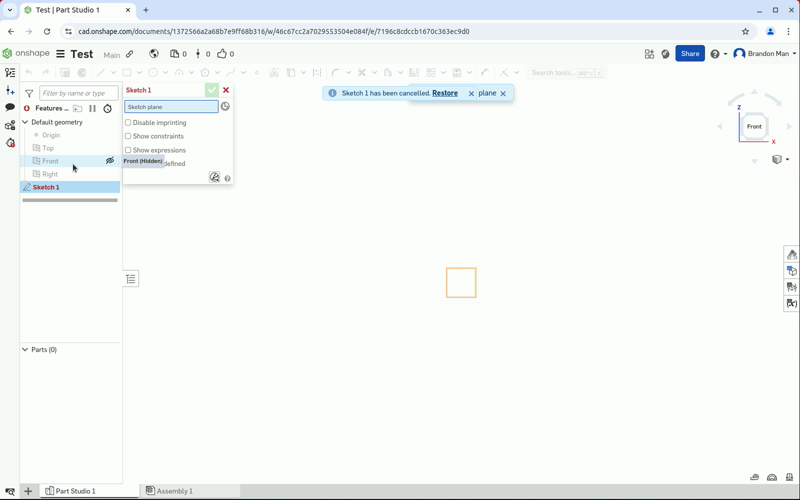
click(73, 163)
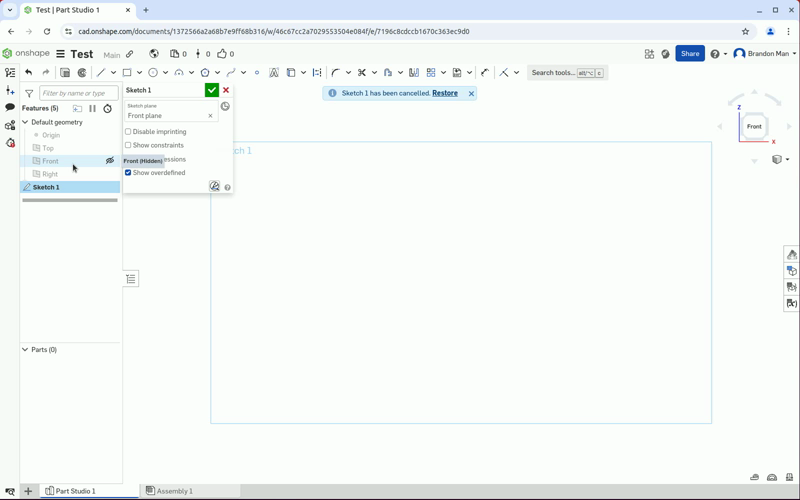
mouse_move(73, 352)
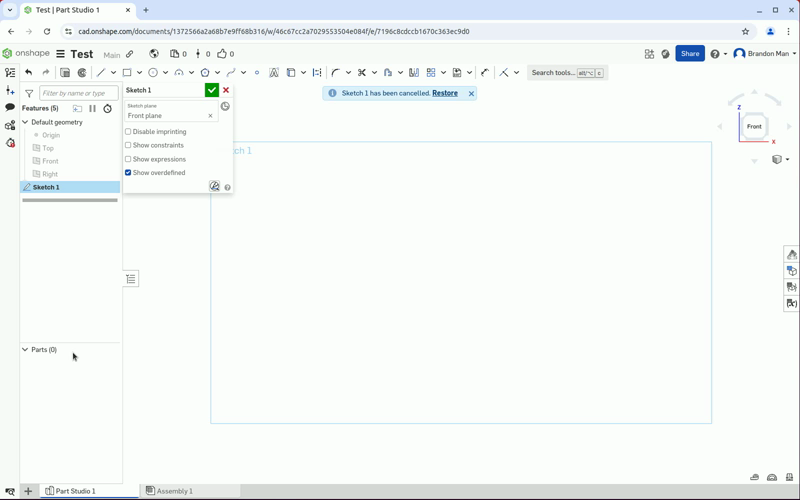
key(y)
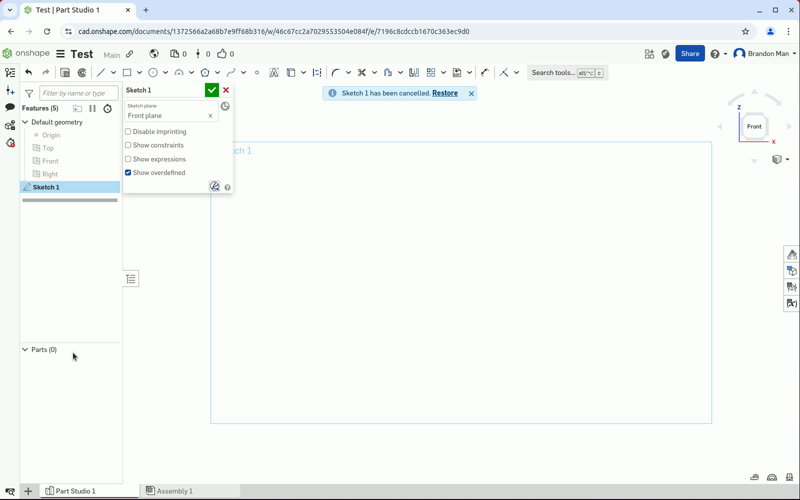
key(a)
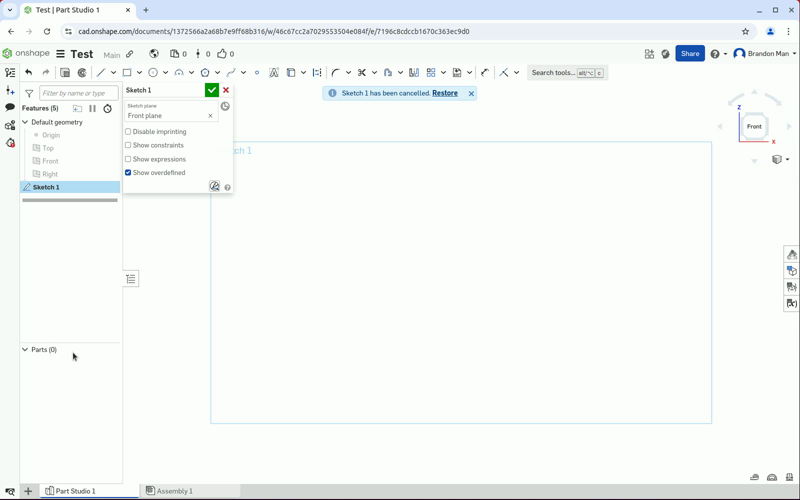
key_down(shift)
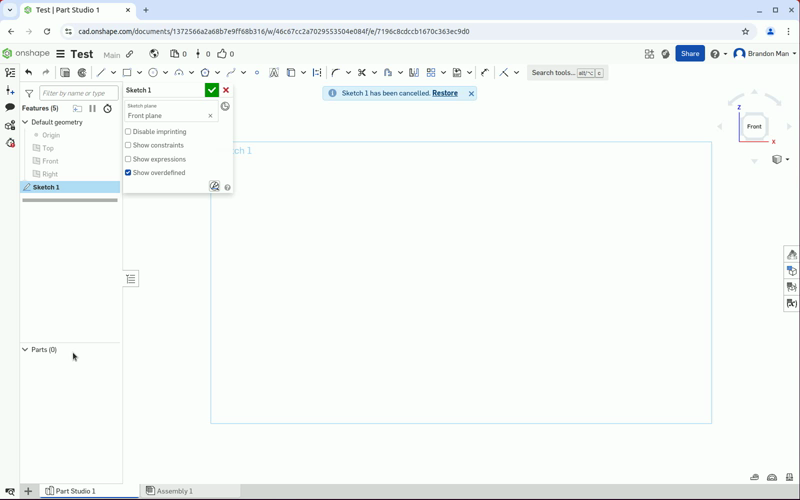
mouse_move(478, 378)
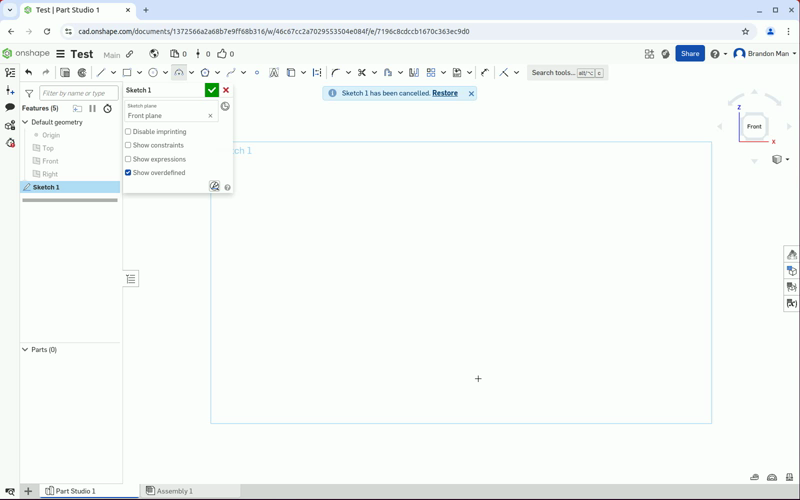
click(478, 378)
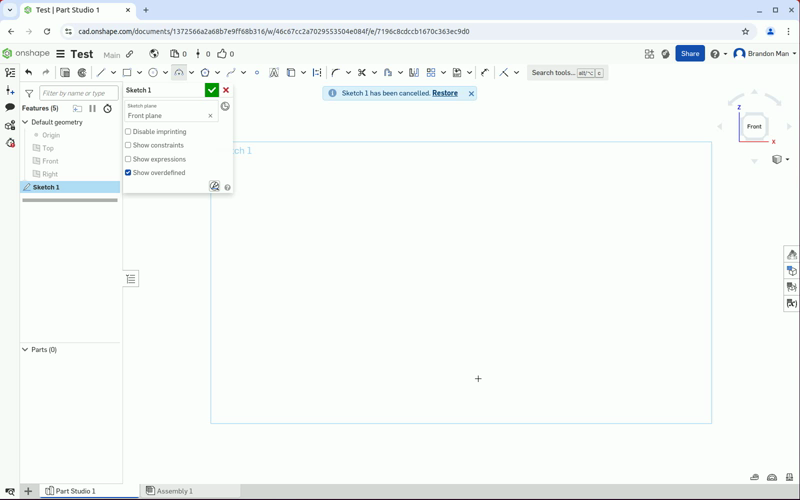
key_up(shift)
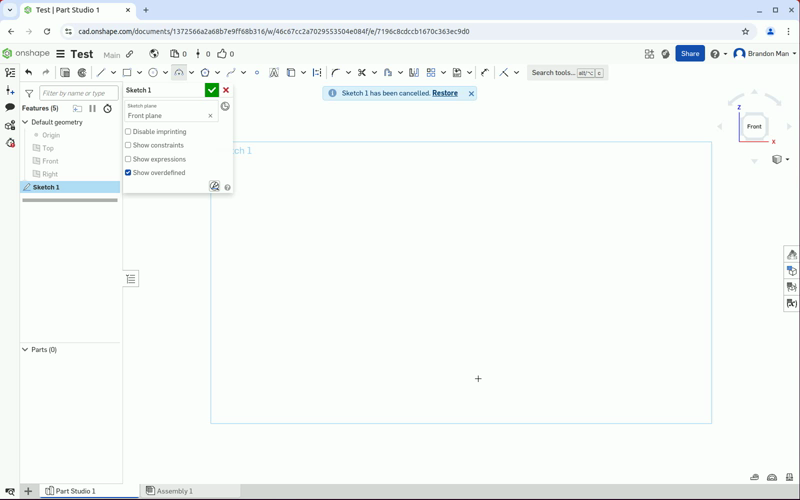
key_down(shift)
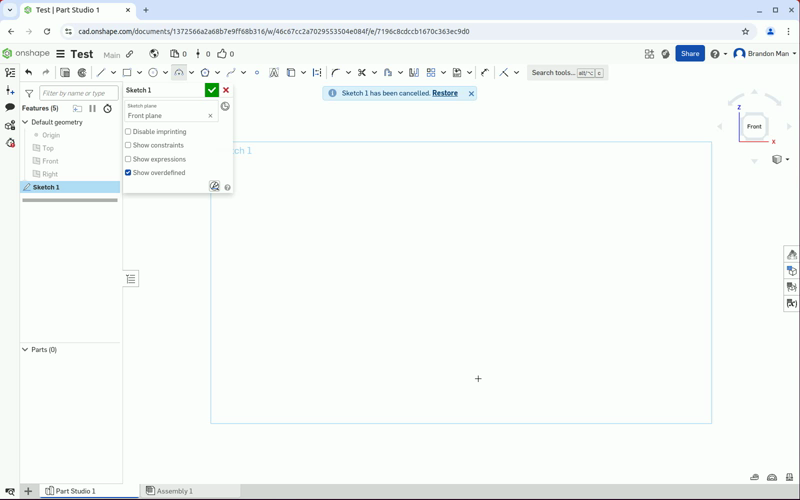
mouse_move(515, 378)
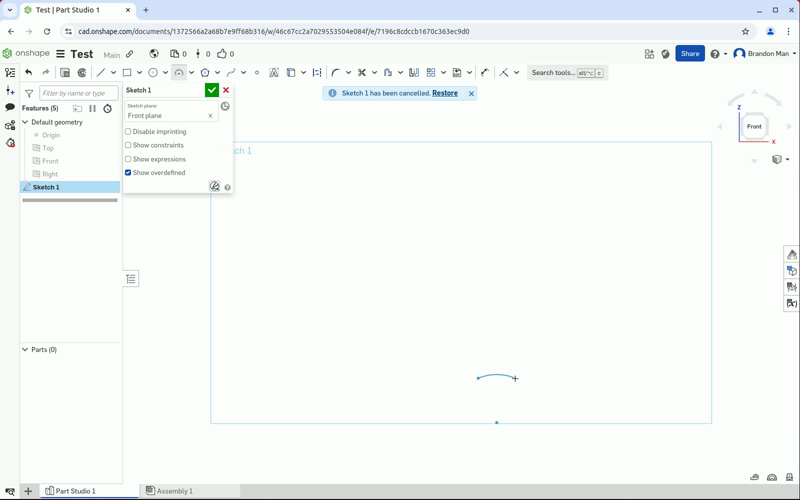
click(515, 378)
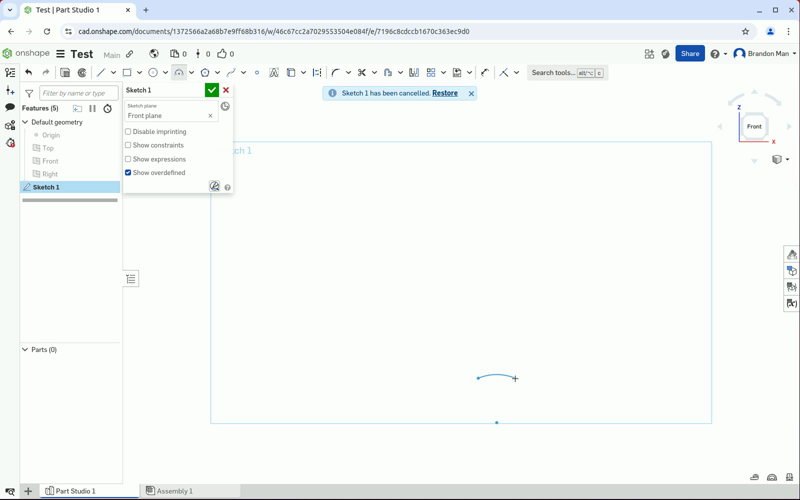
mouse_move(496, 396)
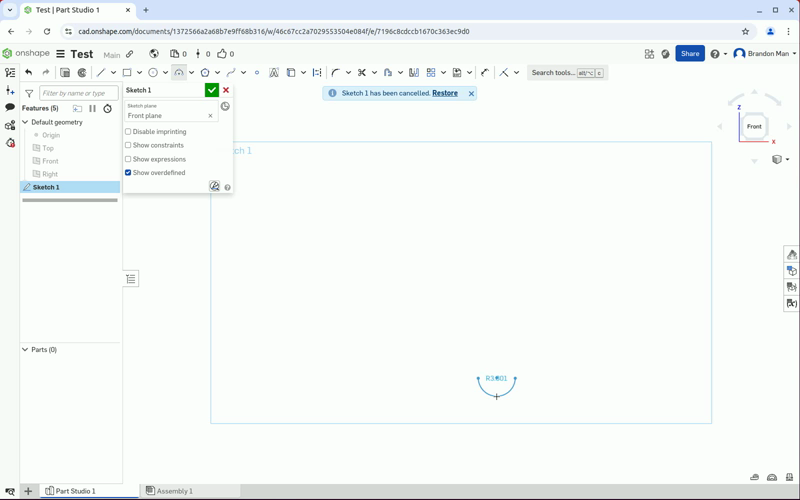
click(496, 396)
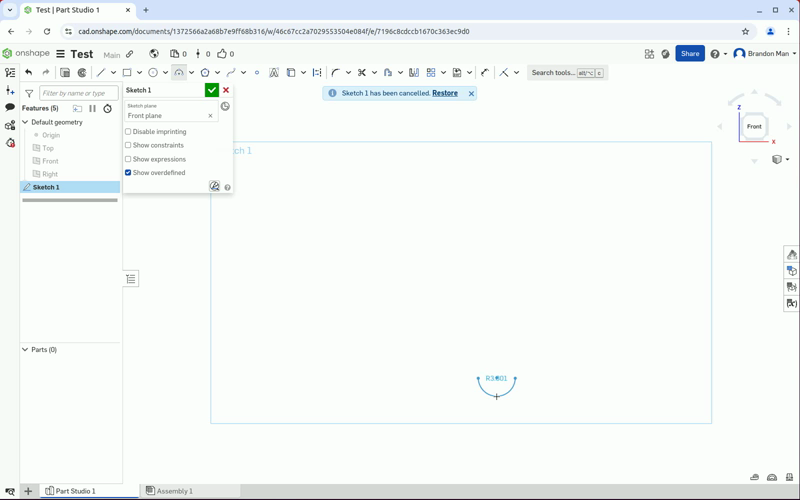
key_up(shift)
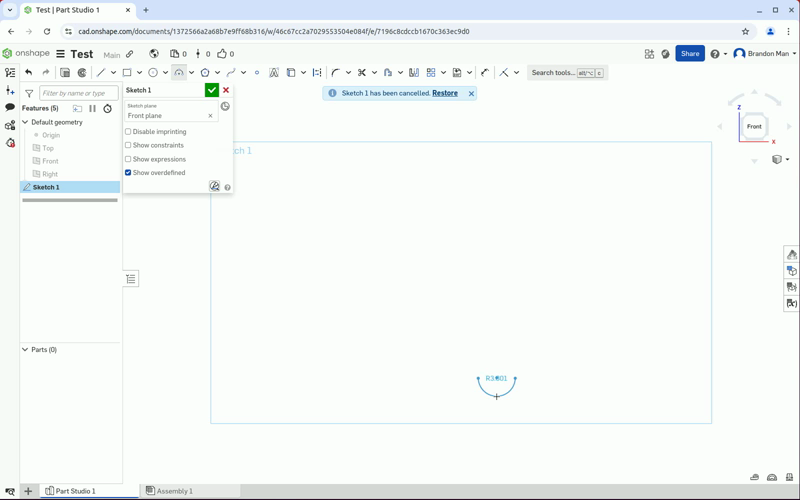
key(esc)
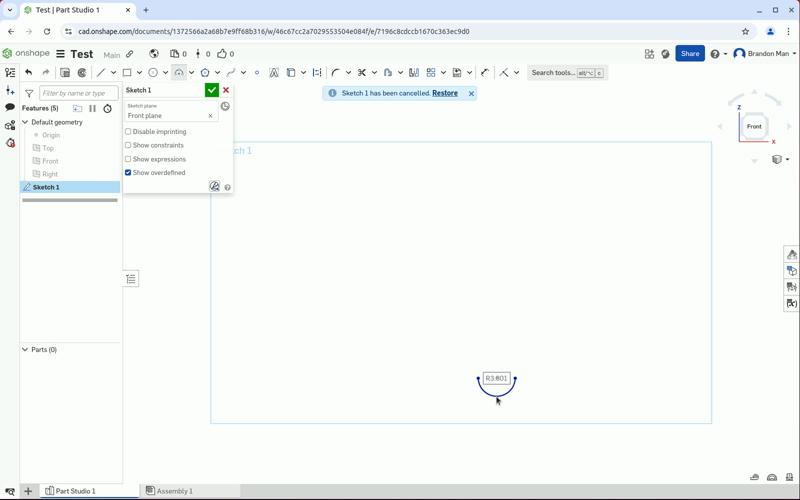
key(l)
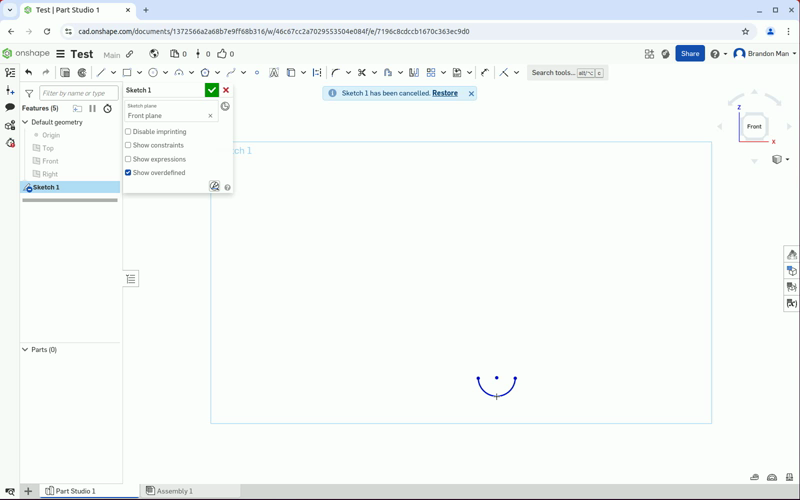
mouse_move(515, 378)
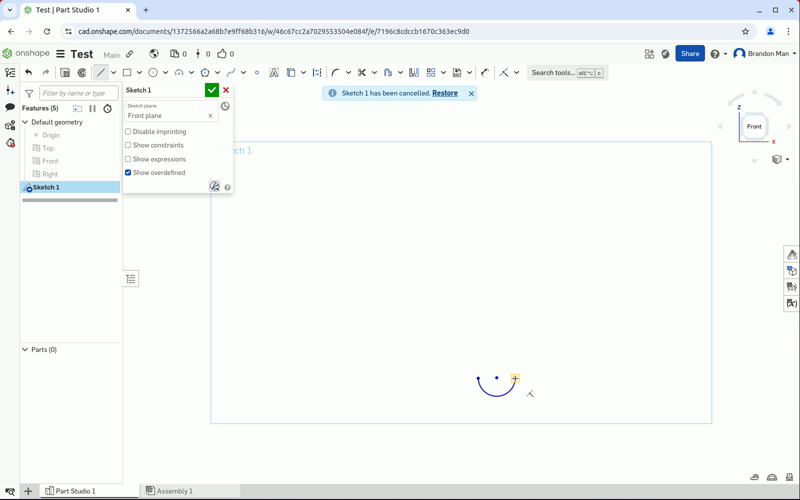
click(515, 378)
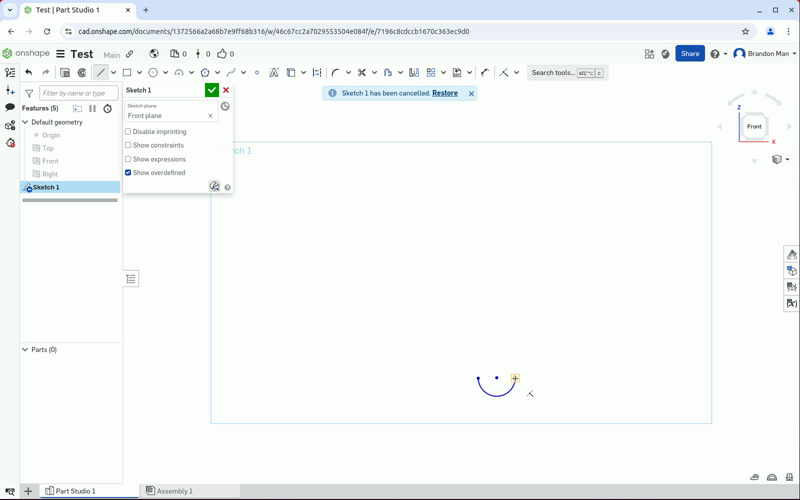
key_down(shift)
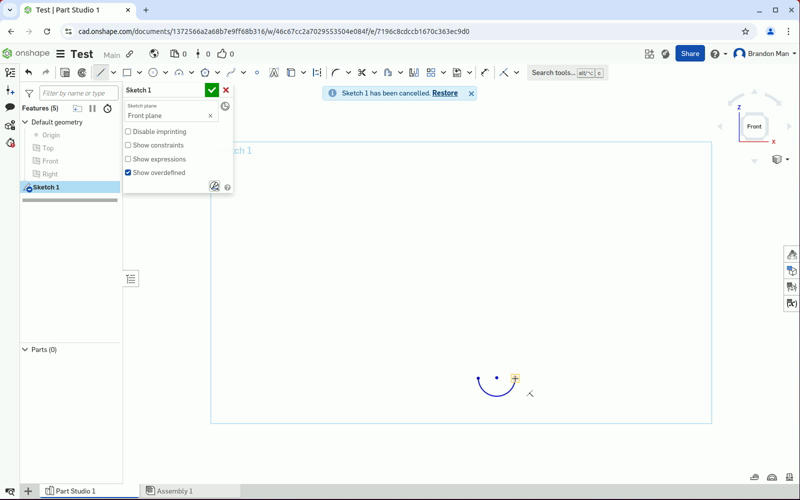
mouse_move(515, 197)
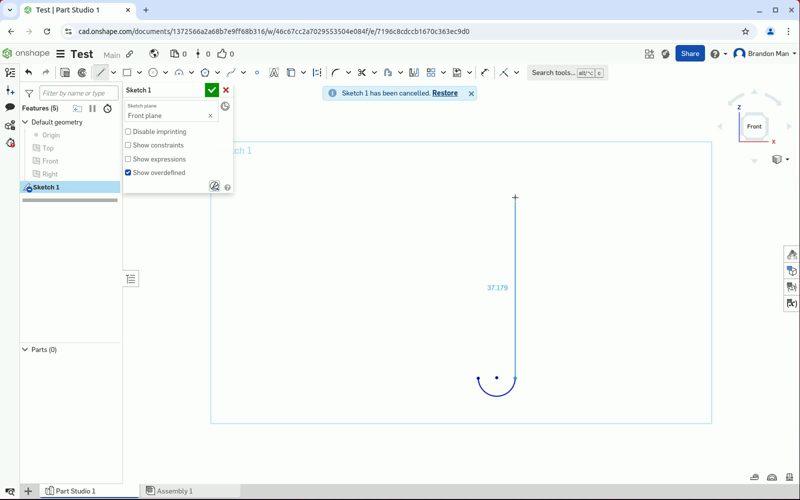
click(515, 197)
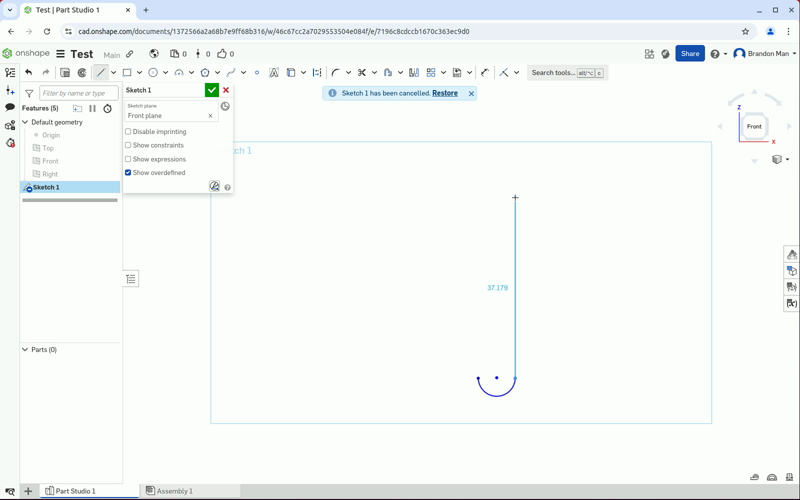
key_up(shift)
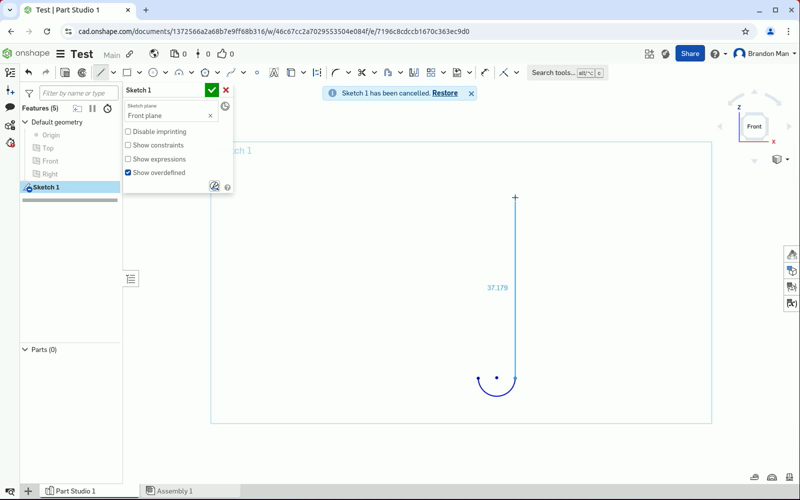
key(esc)
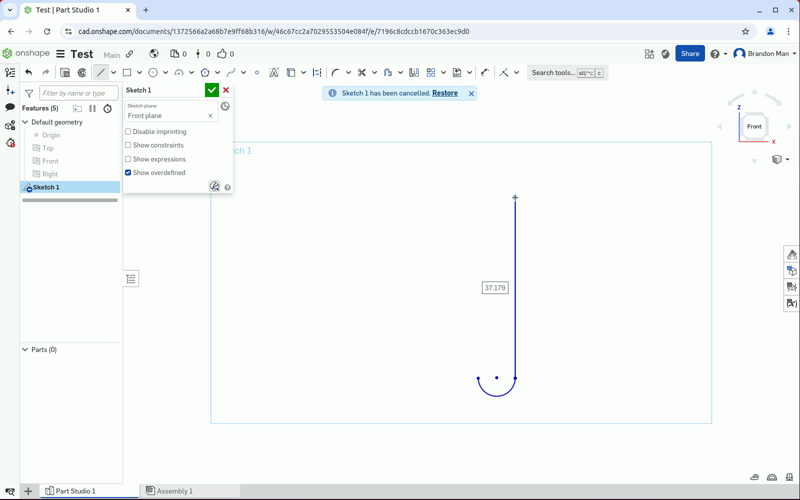
key(a)
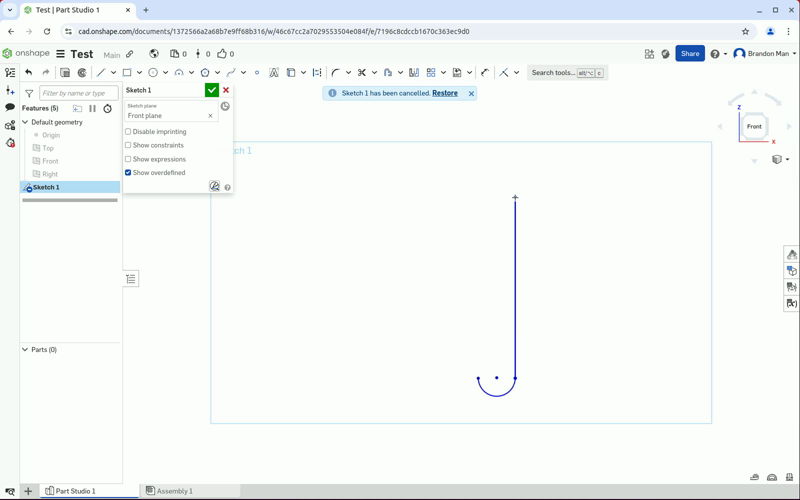
mouse_move(515, 197)
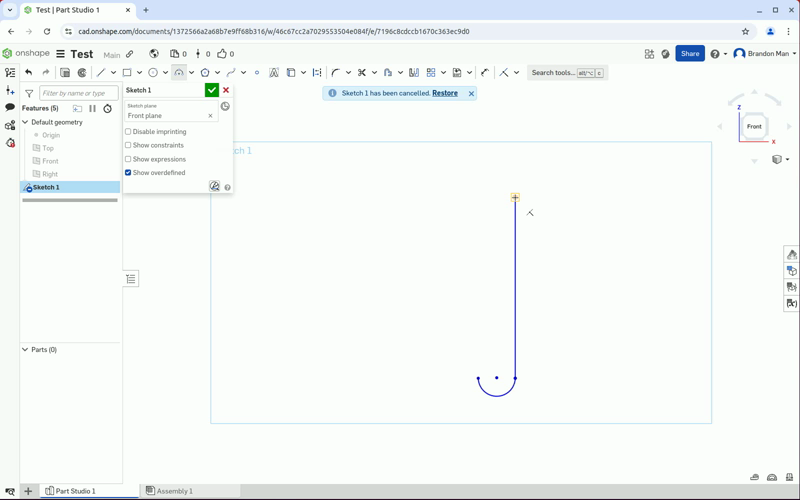
click(515, 197)
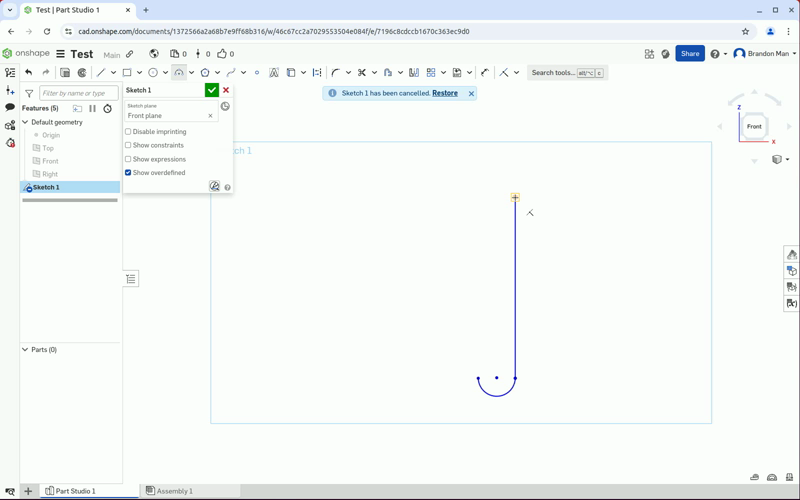
key_down(shift)
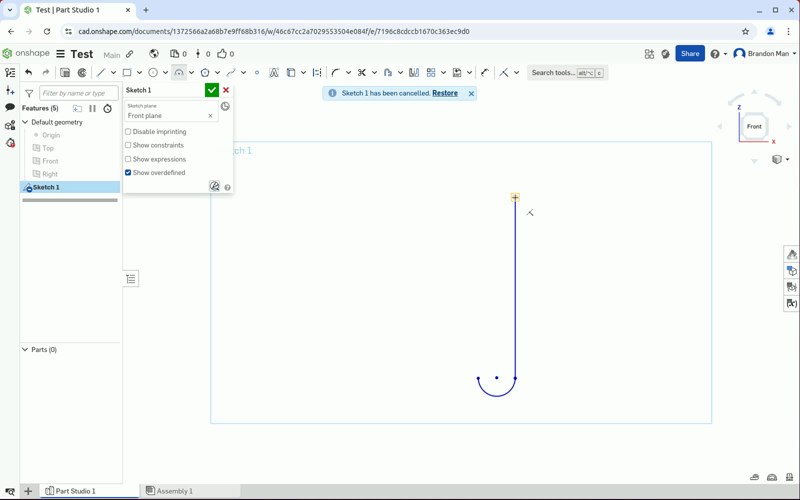
mouse_move(478, 197)
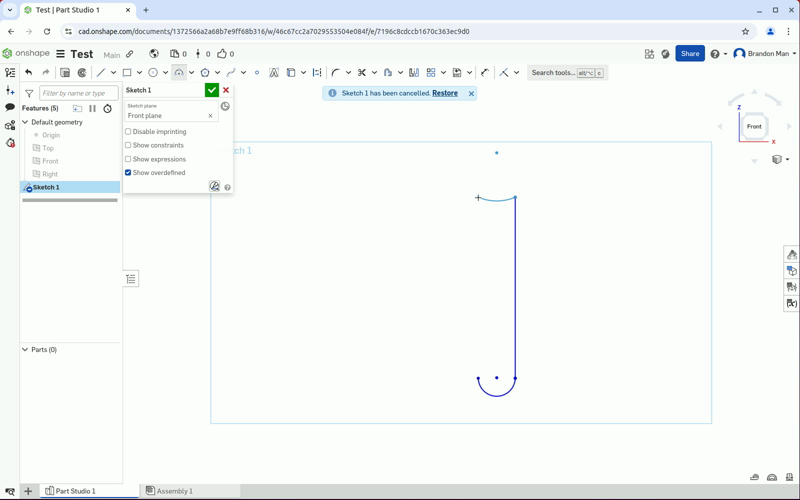
click(478, 197)
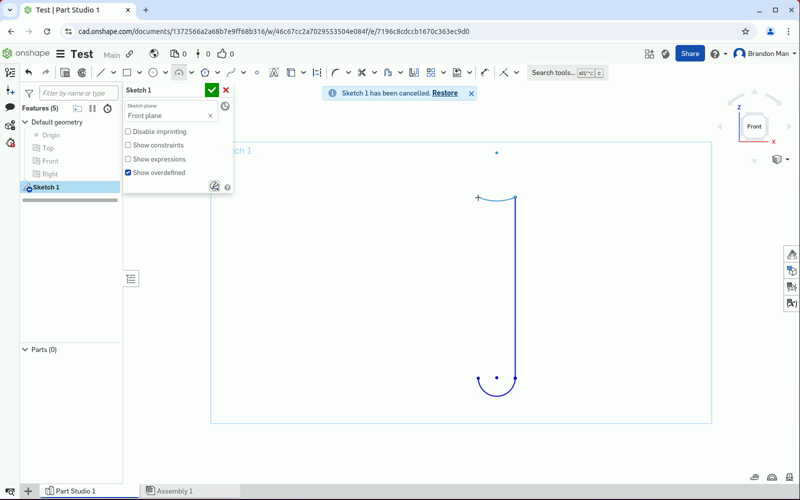
mouse_move(496, 215)
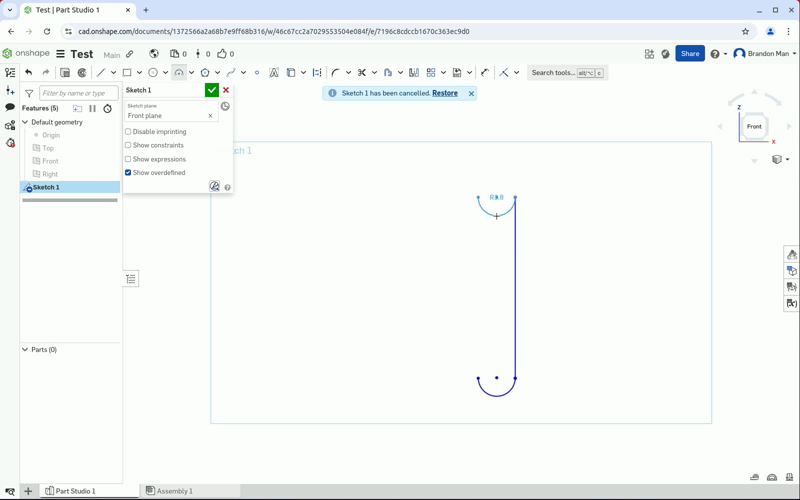
click(496, 215)
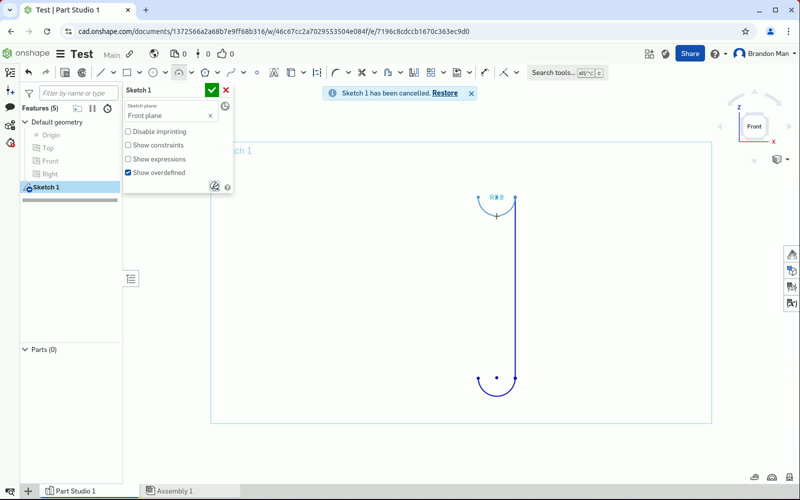
key_up(shift)
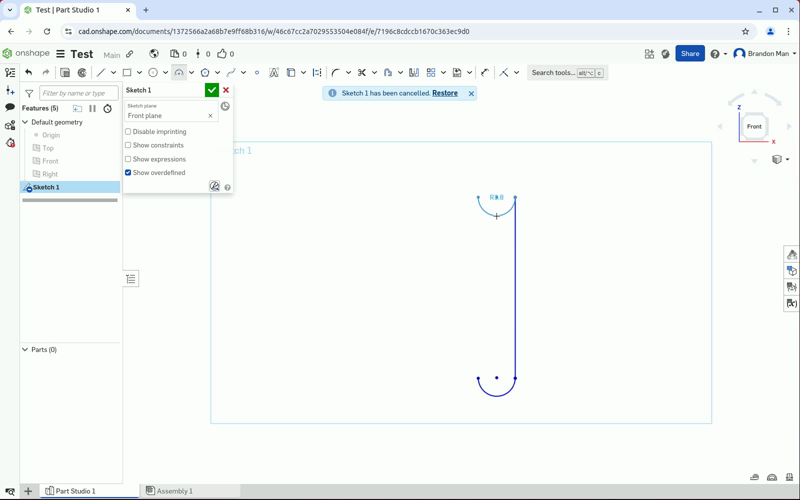
key(esc)
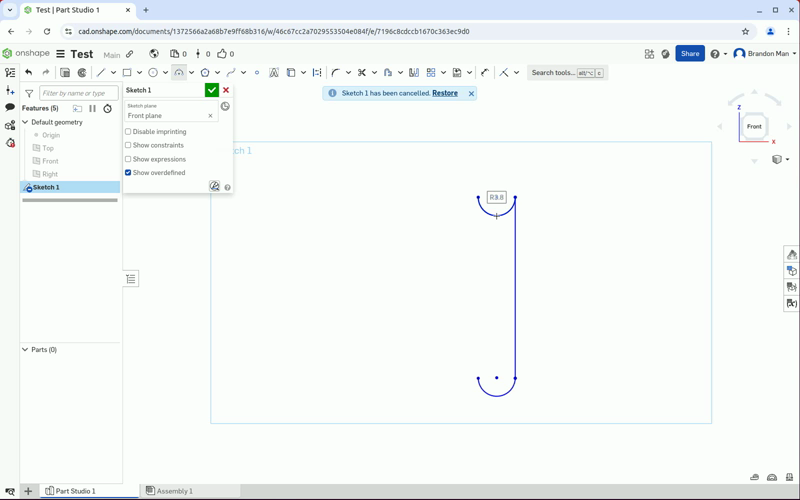
key(l)
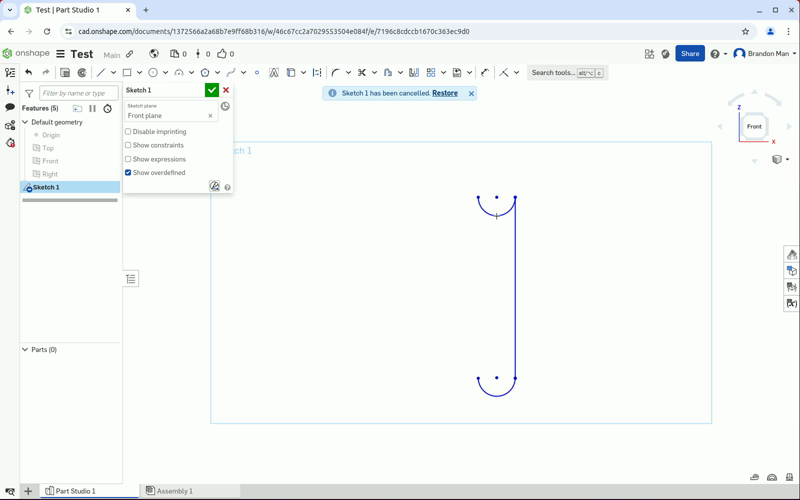
mouse_move(478, 197)
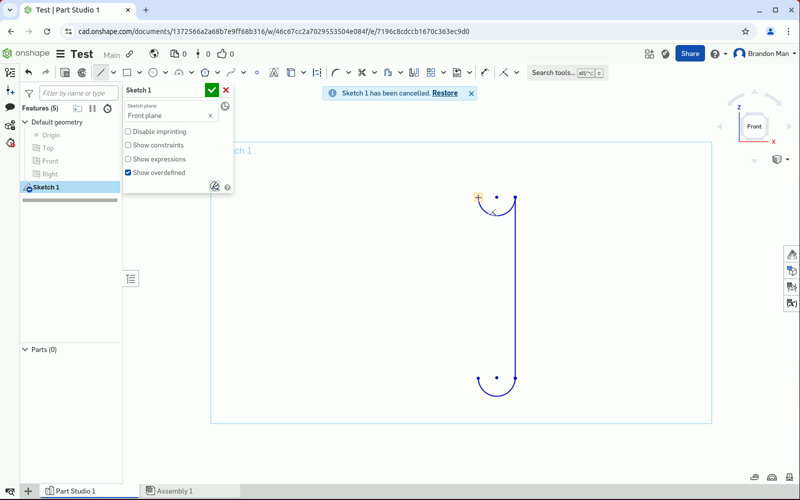
click(478, 197)
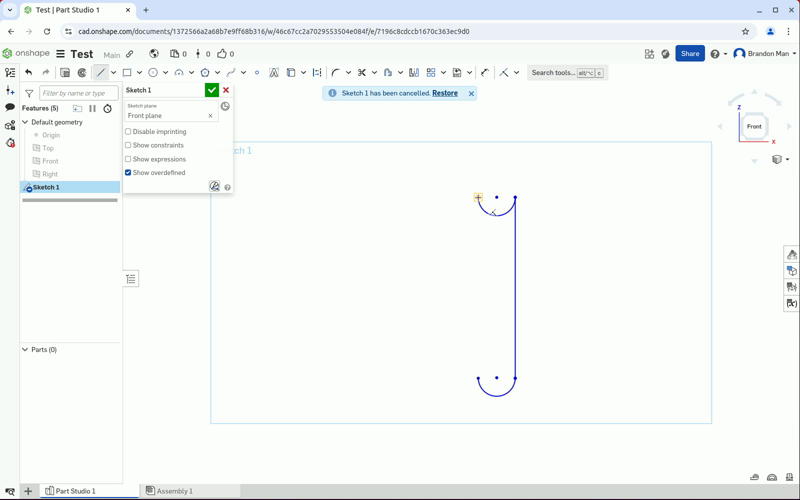
key_down(shift)
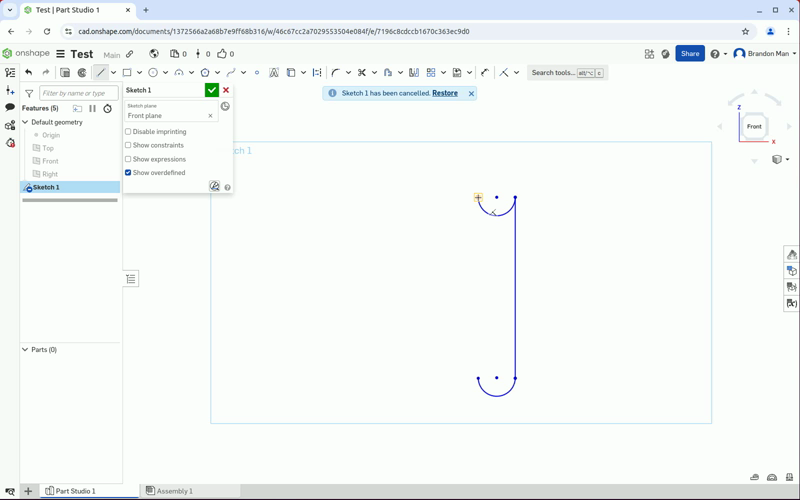
mouse_move(478, 378)
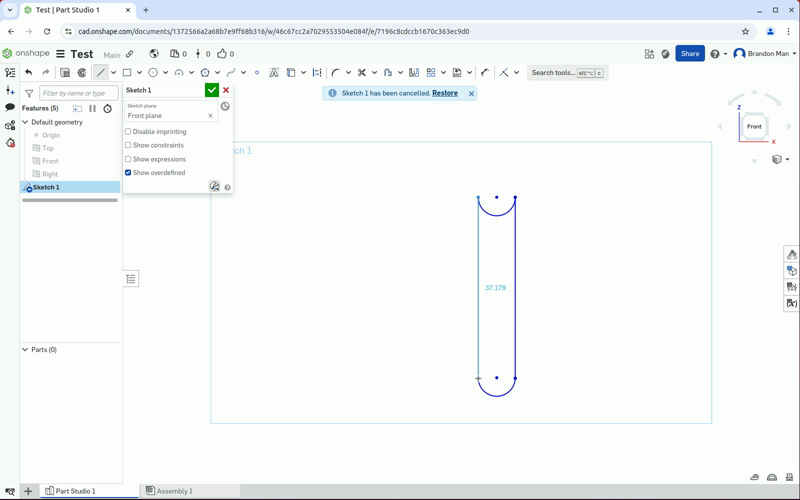
key_up(shift)
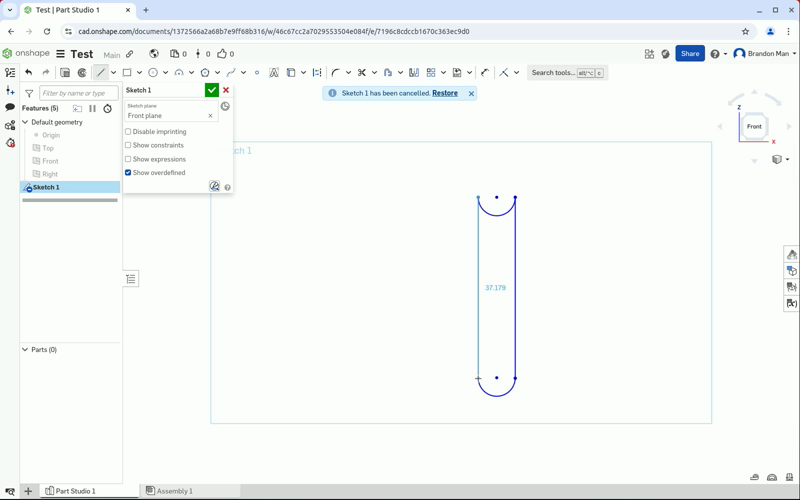
click(478, 378)
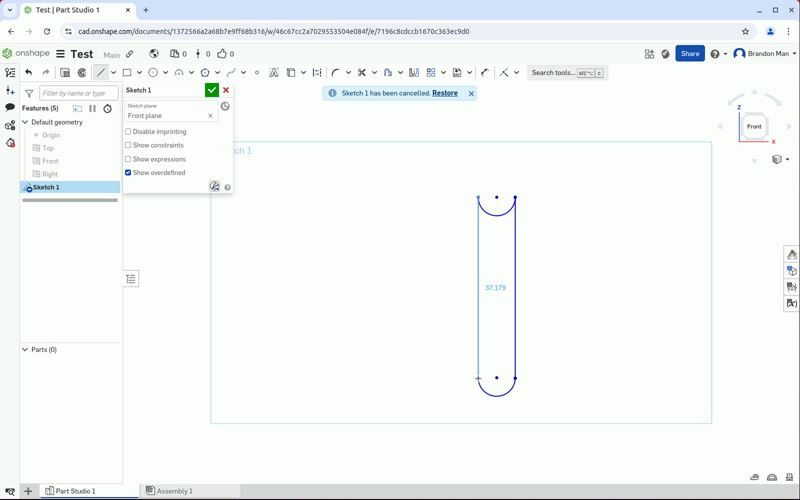
key(esc)
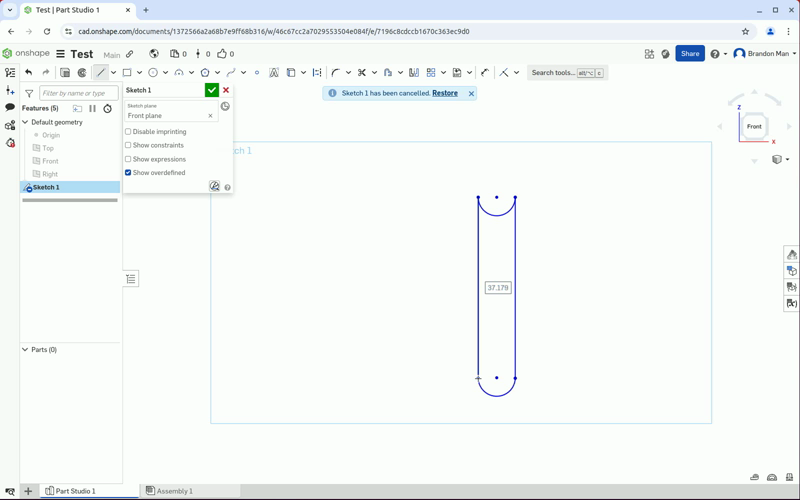
key(c)
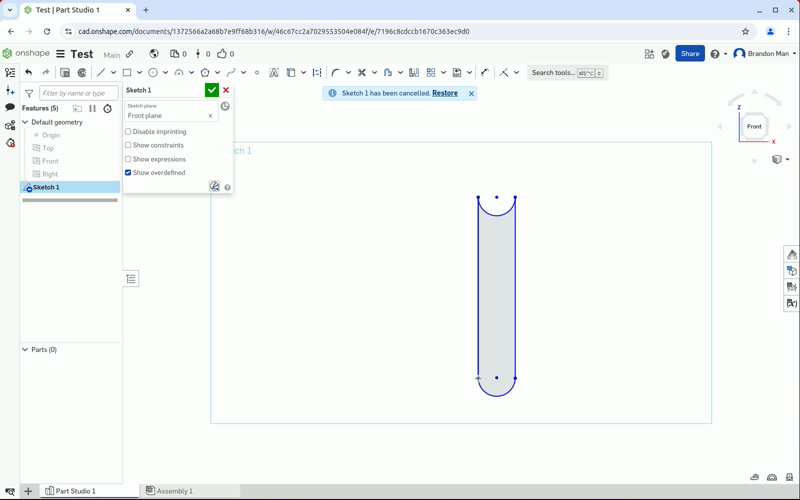
key_down(shift)
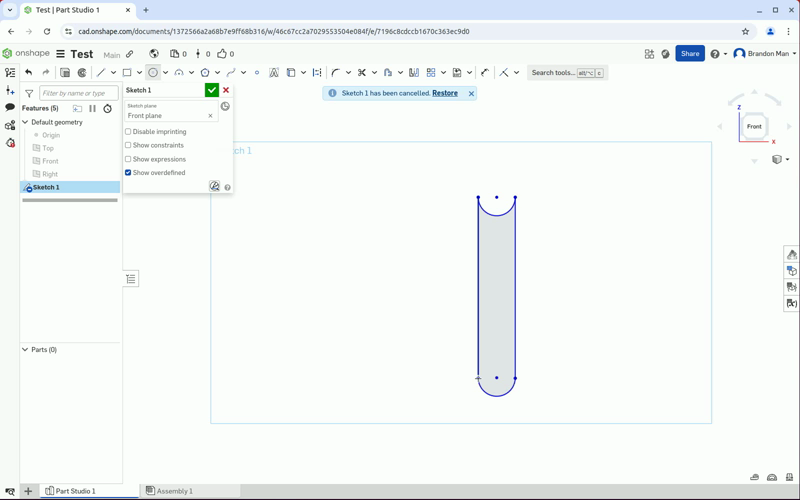
mouse_move(495, 378)
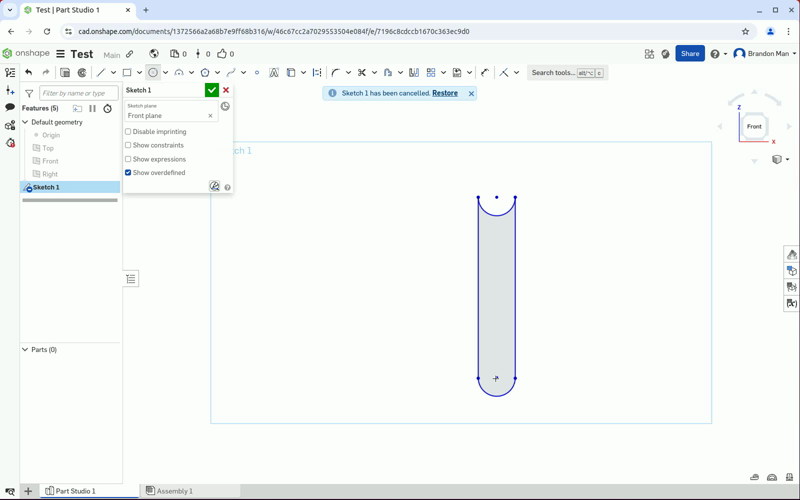
scroll(6)
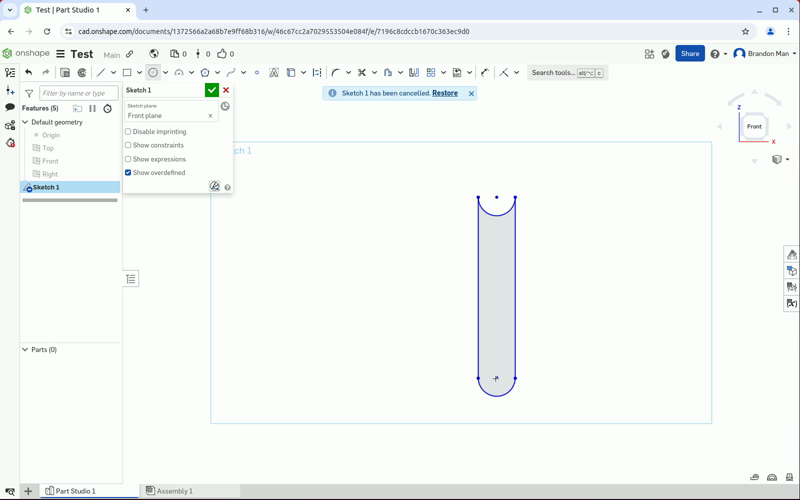
scroll(6)
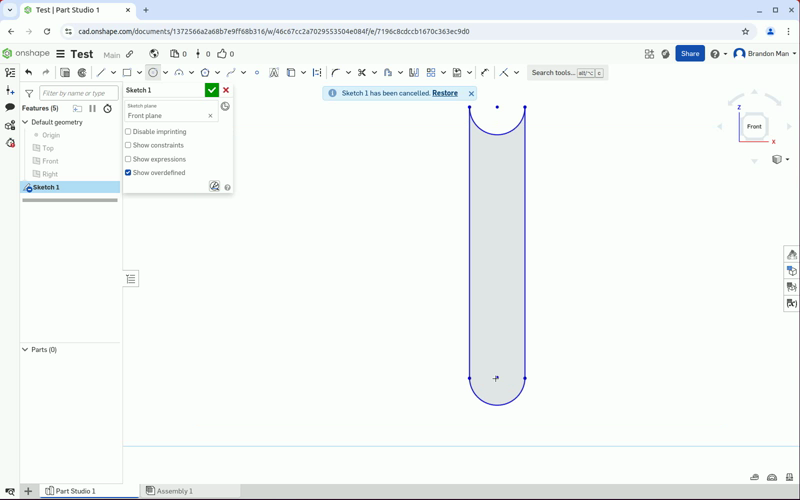
scroll(6)
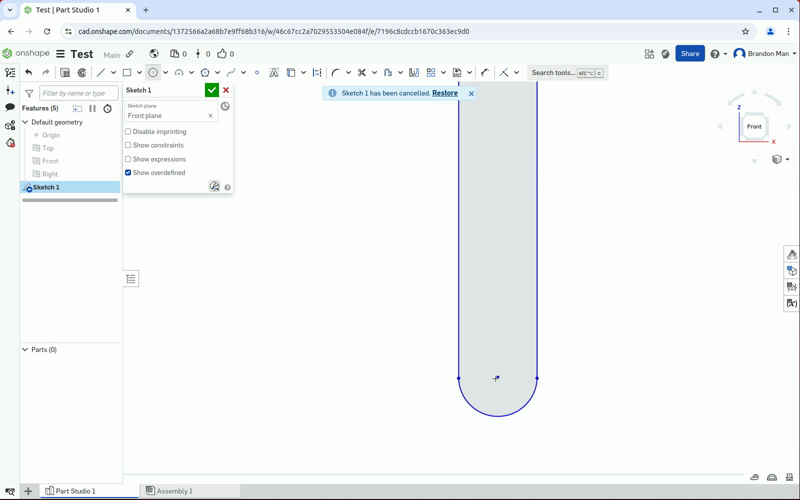
scroll(6)
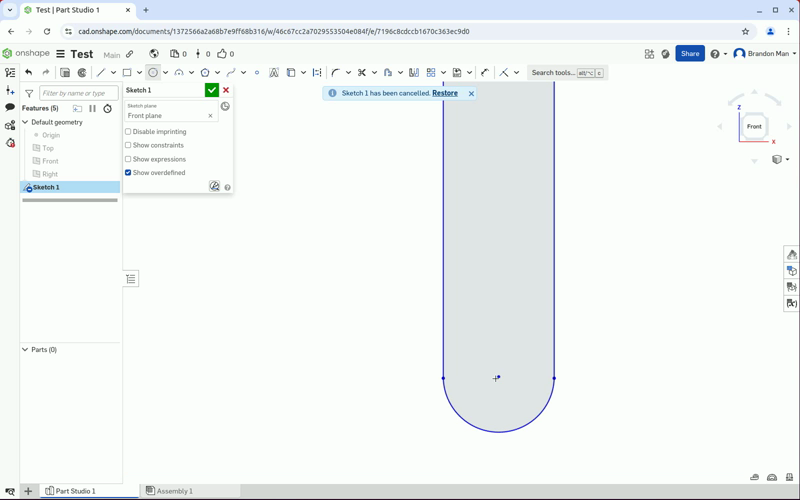
scroll(6)
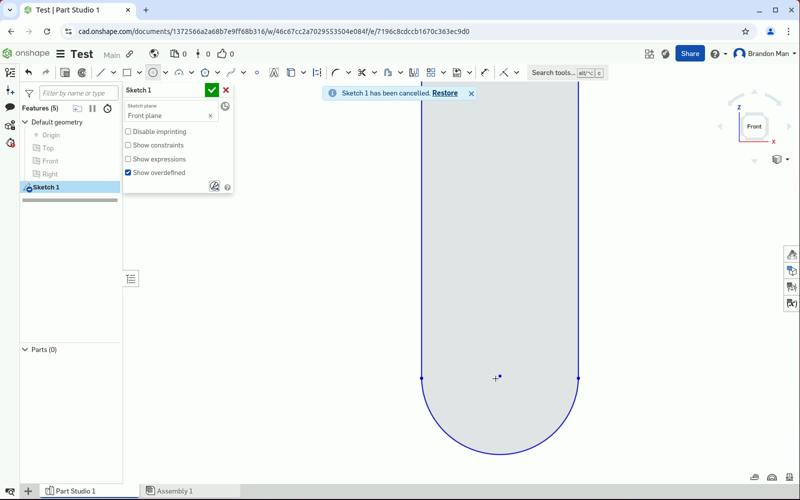
scroll(6)
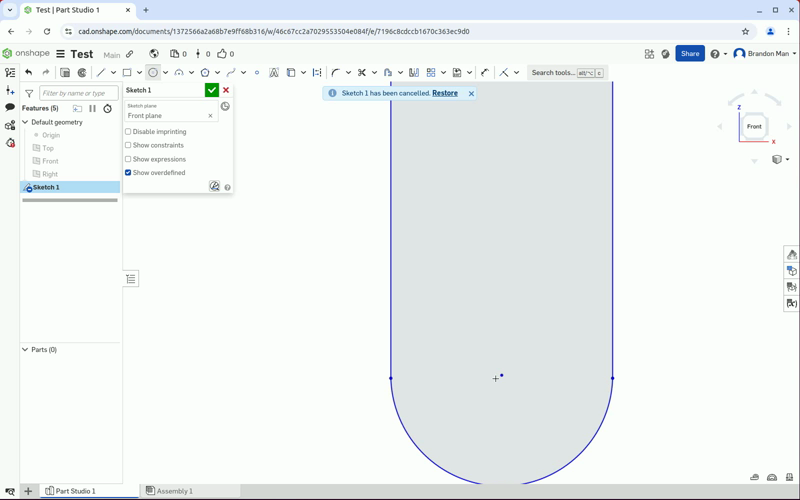
scroll(6)
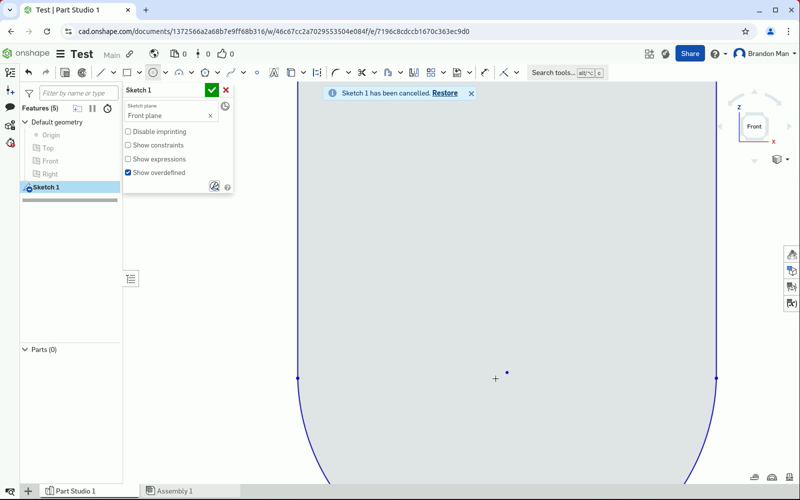
click(495, 378)
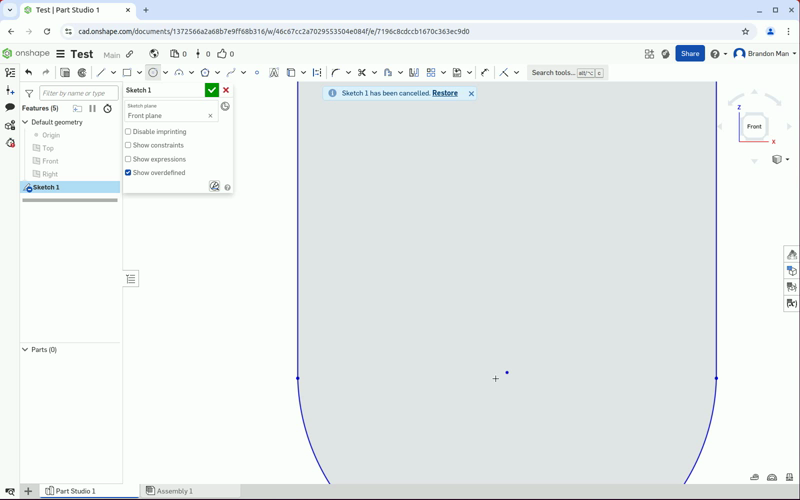
scroll(-6)
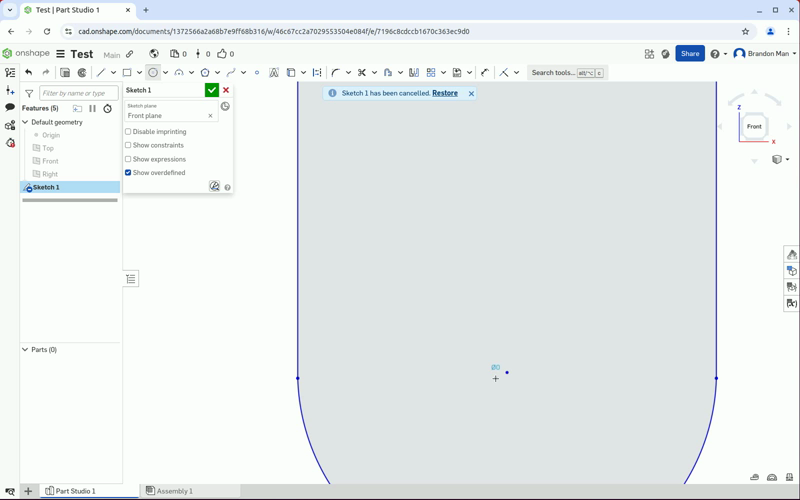
scroll(-6)
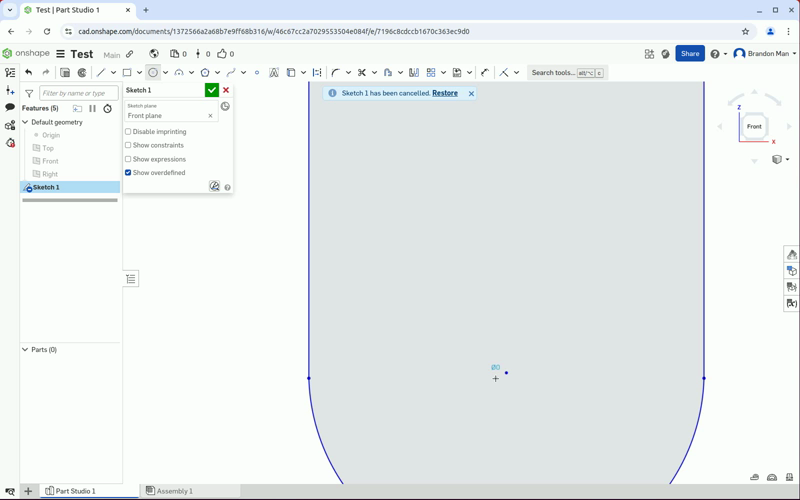
scroll(-6)
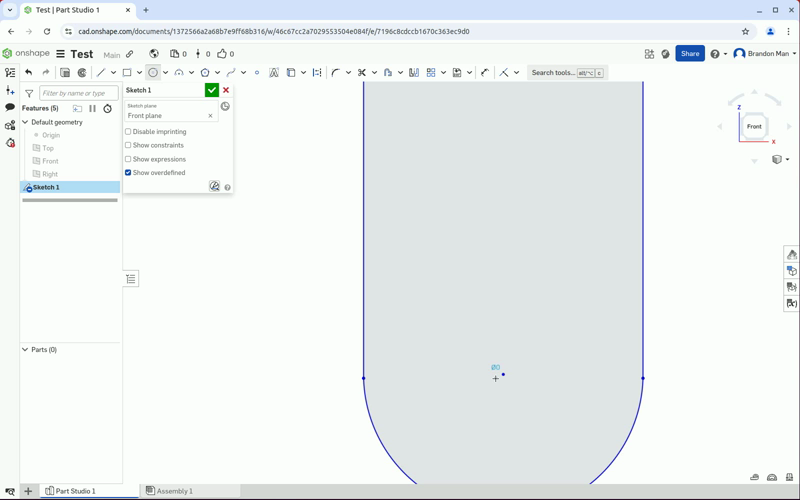
scroll(-6)
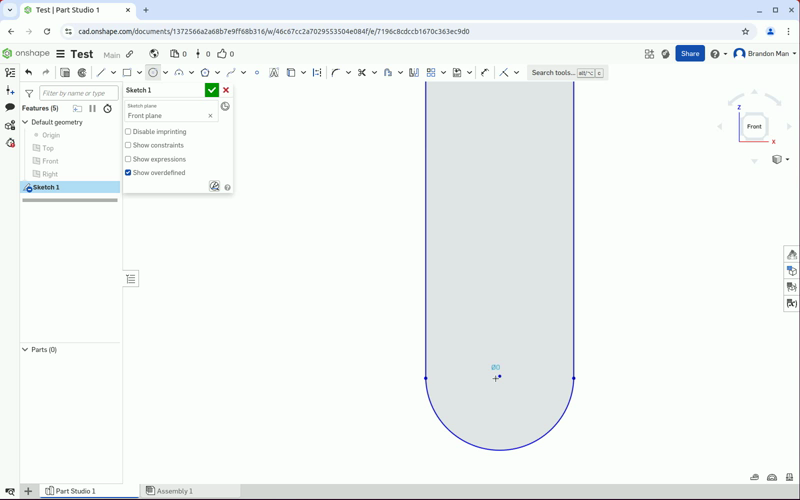
scroll(-6)
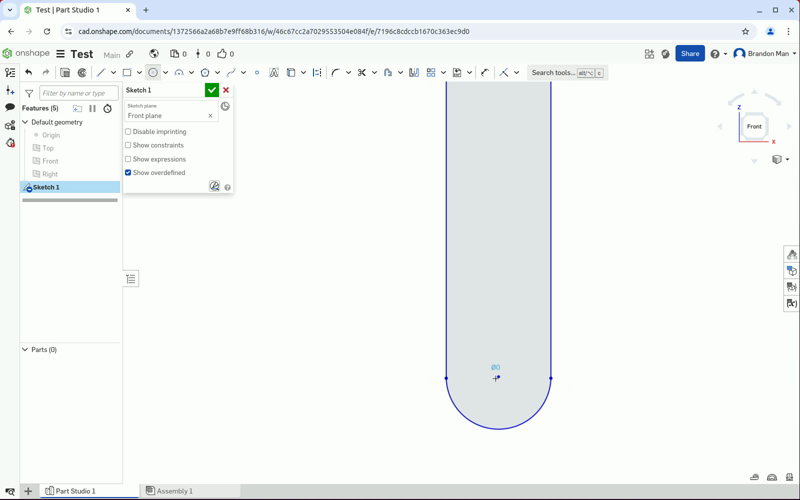
scroll(-6)
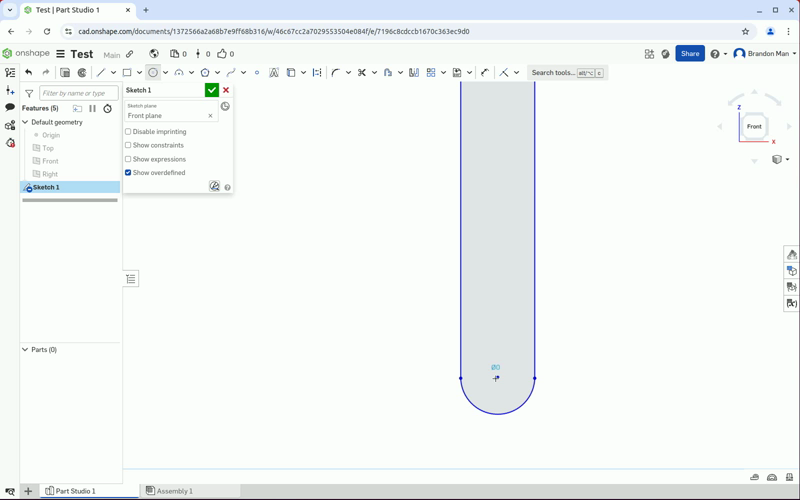
scroll(-6)
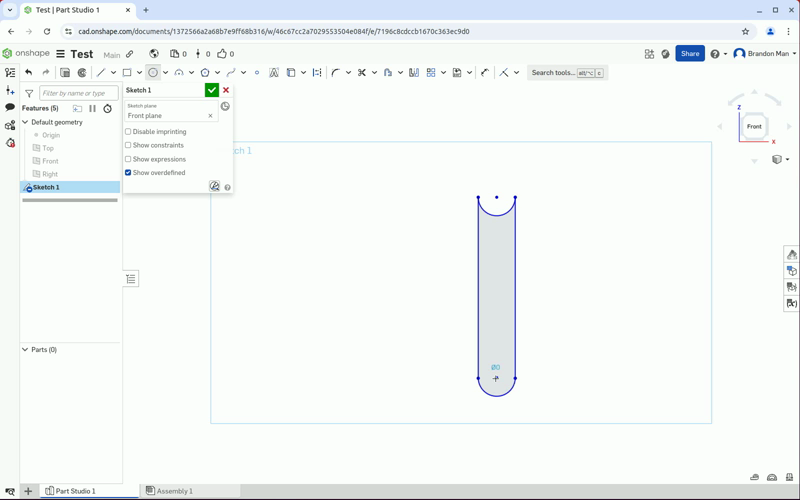
key_up(shift)
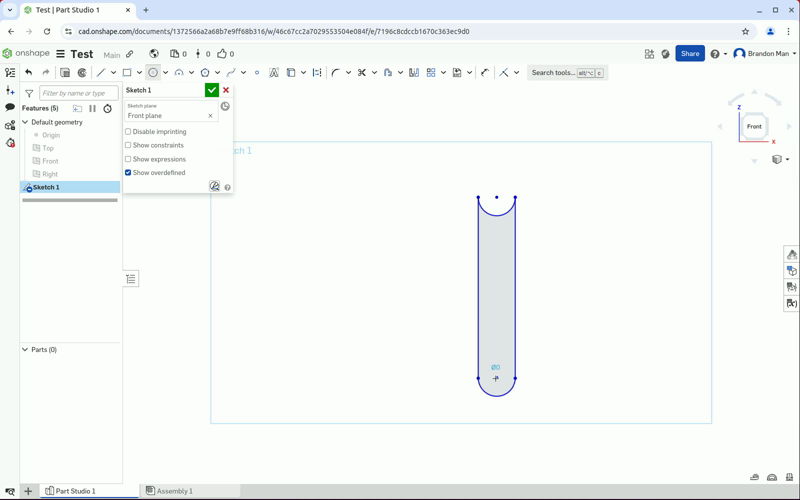
mouse_move(499, 378)
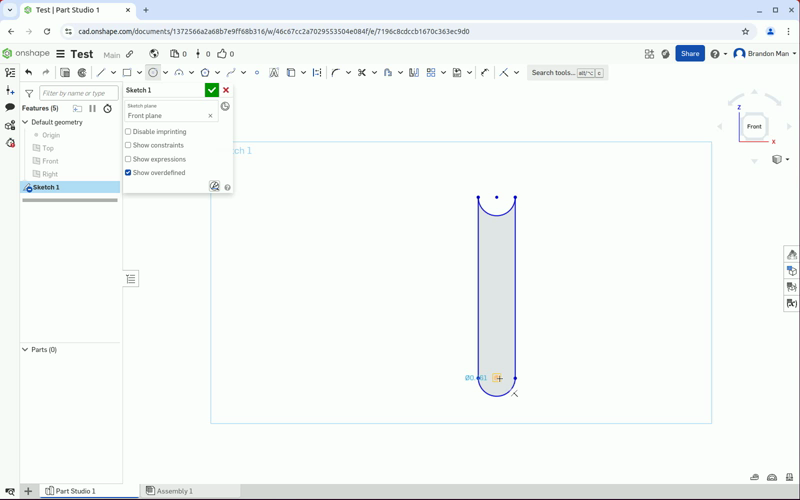
scroll(6)
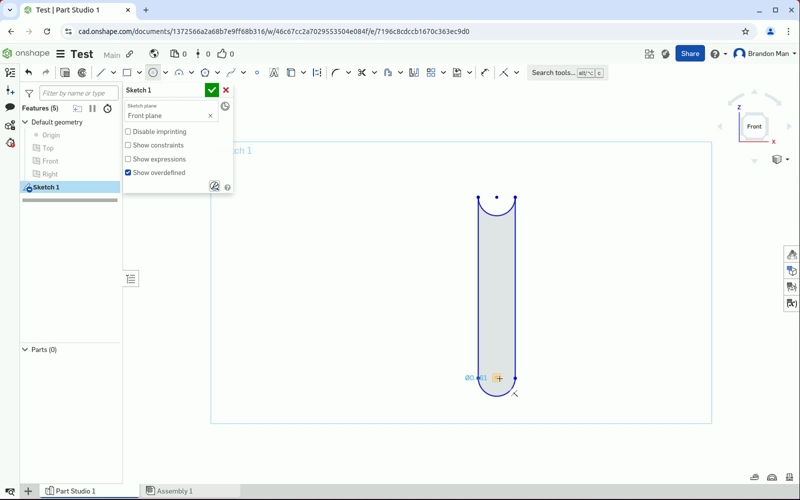
scroll(6)
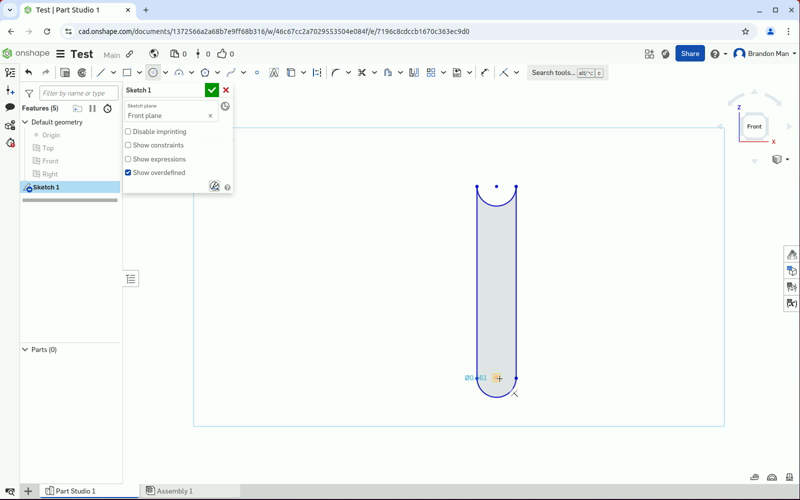
scroll(6)
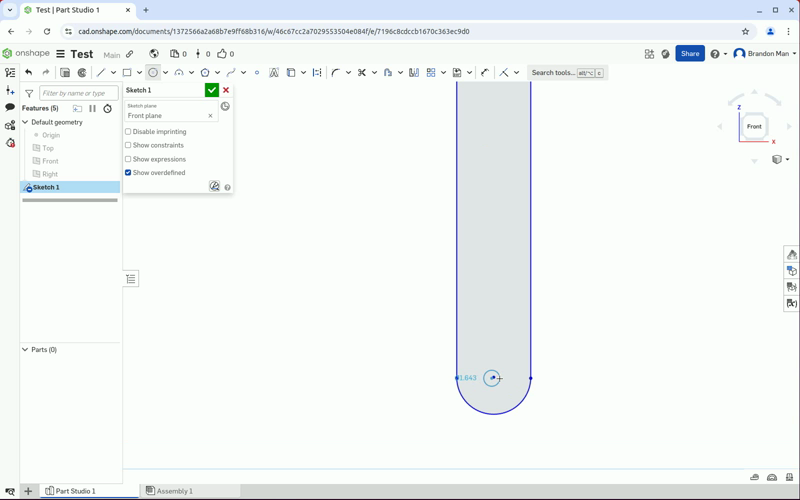
scroll(6)
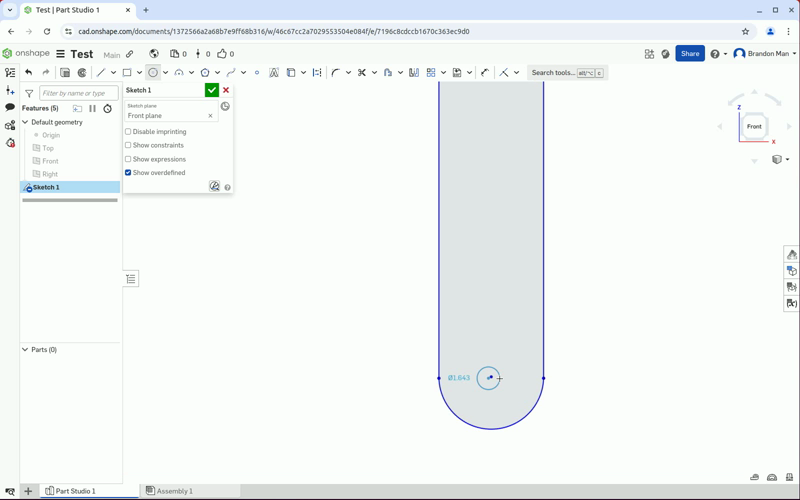
scroll(6)
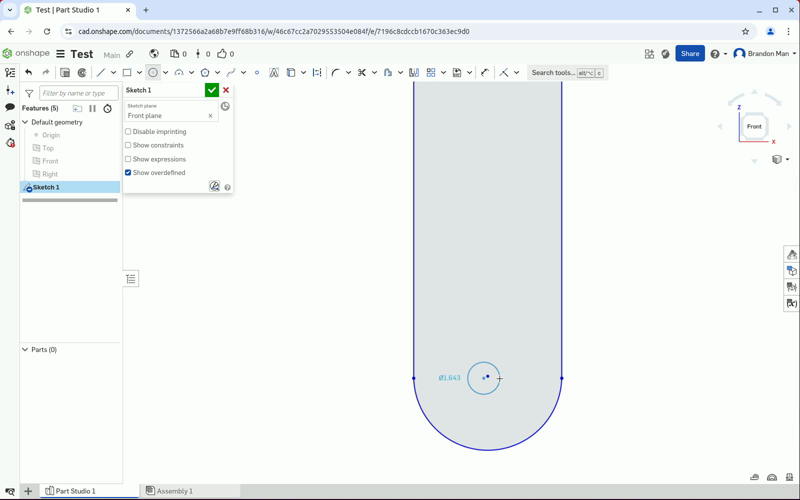
scroll(6)
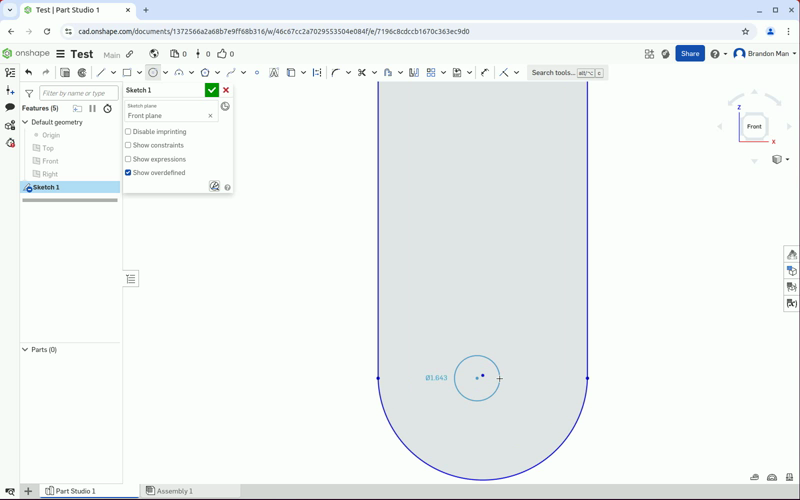
scroll(6)
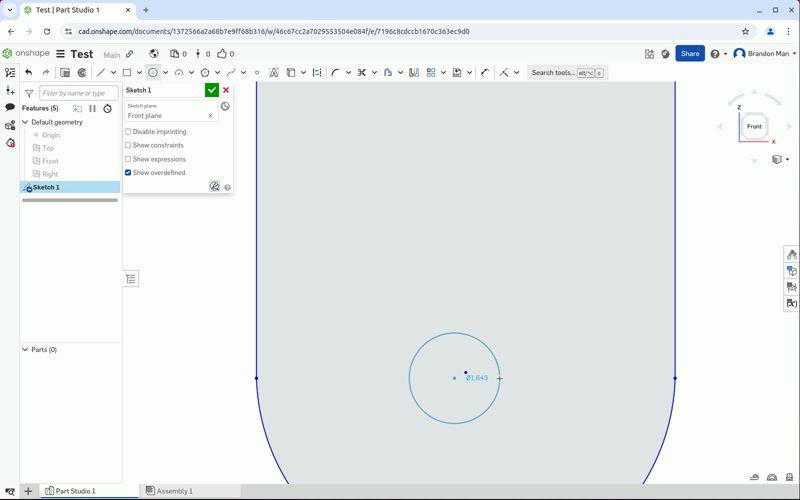
click(499, 378)
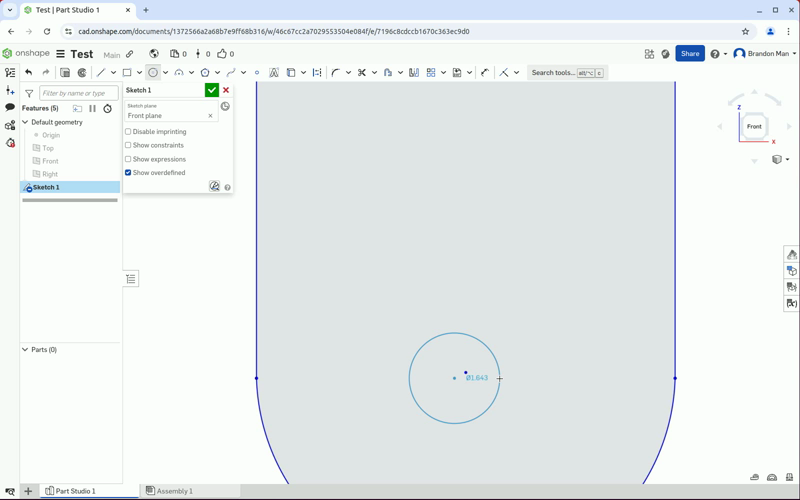
scroll(-6)
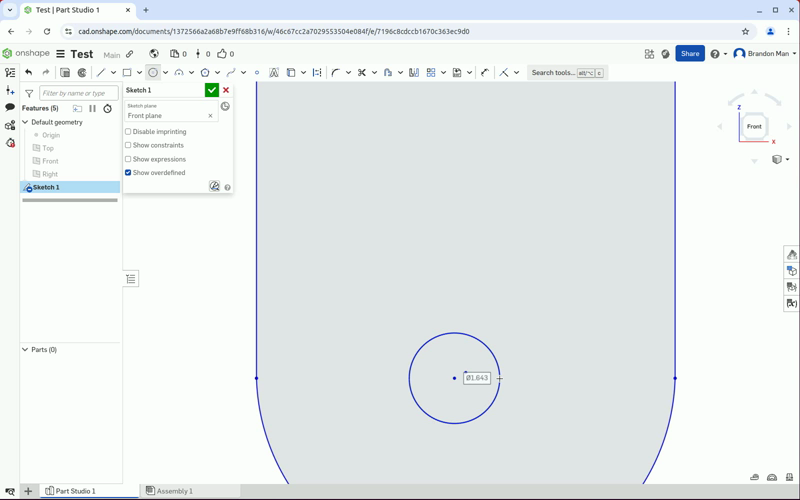
scroll(-6)
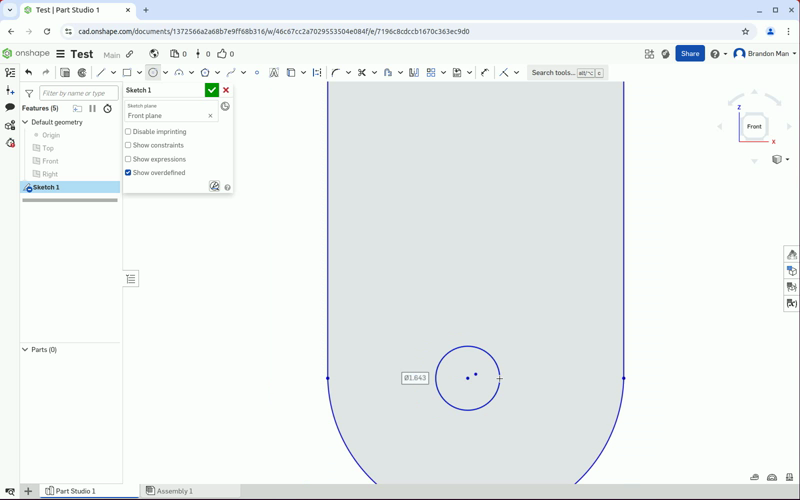
scroll(-6)
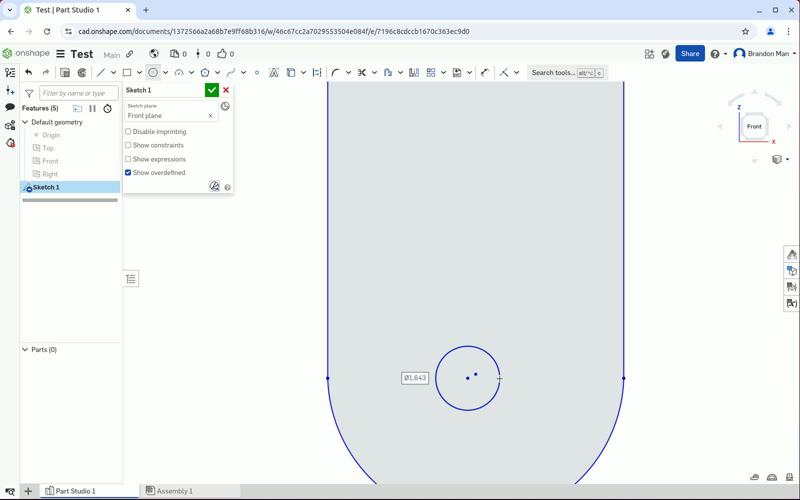
scroll(-6)
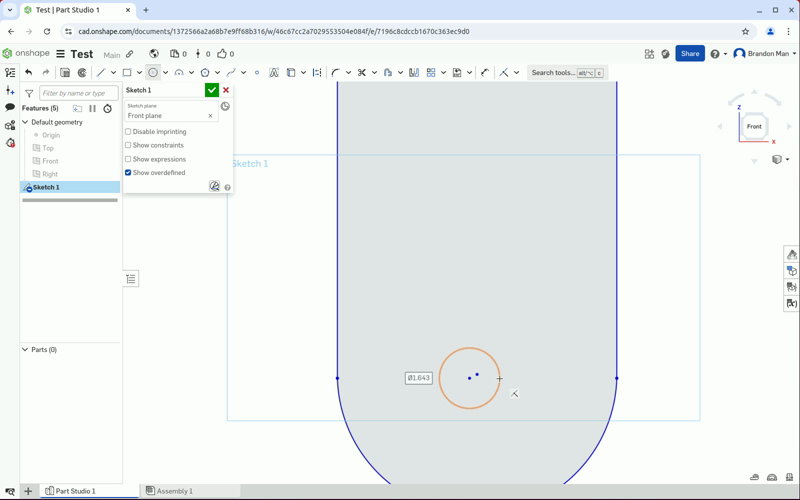
scroll(-6)
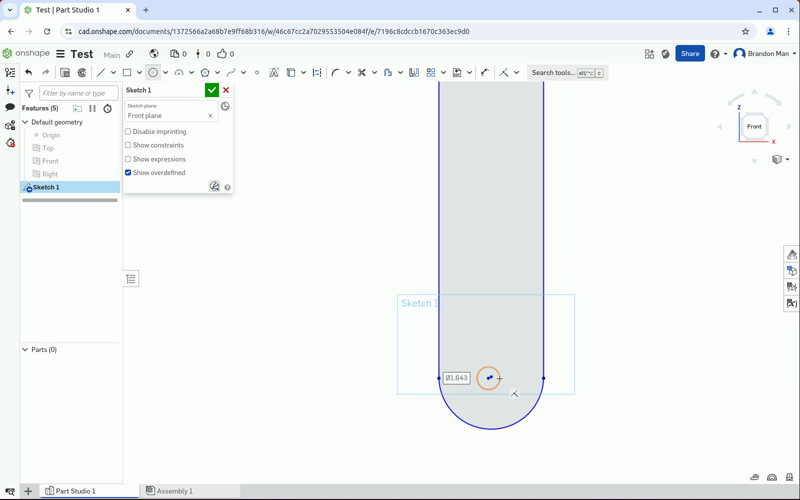
scroll(-6)
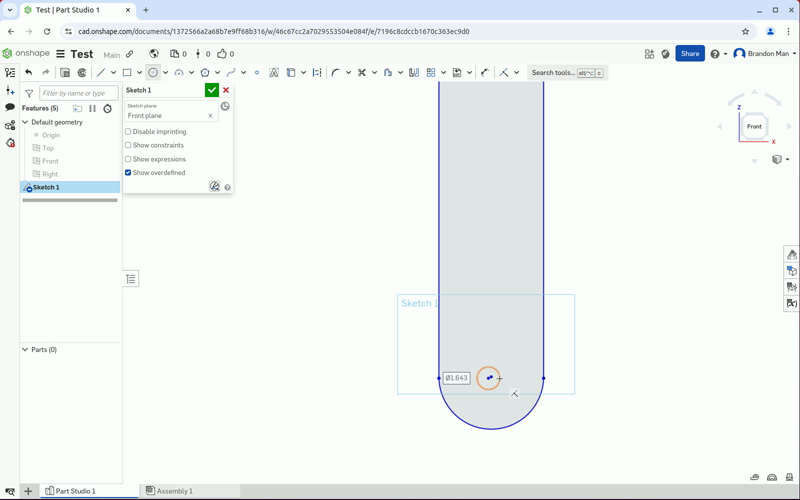
scroll(-6)
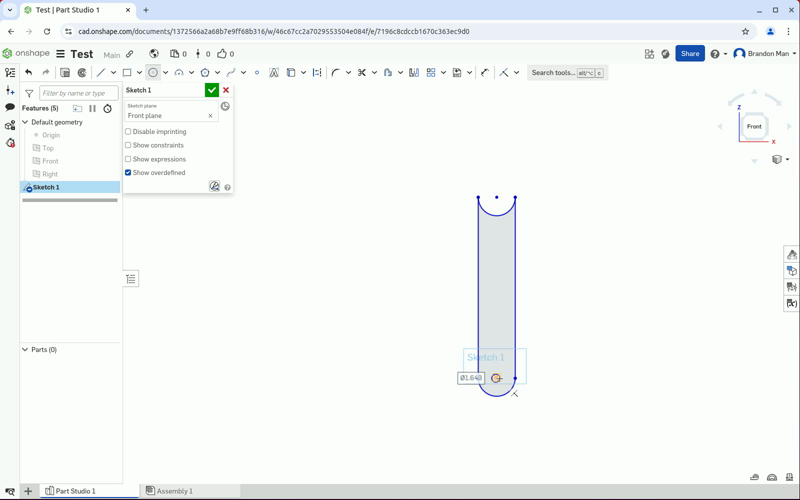
key(esc)
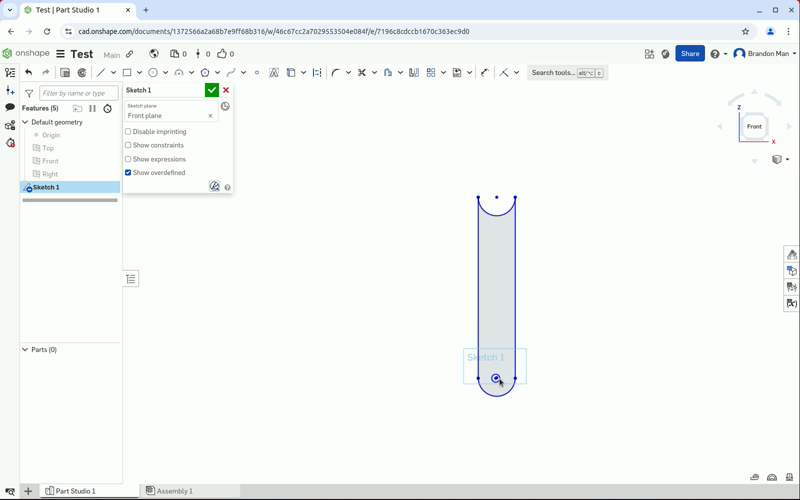
key(c)
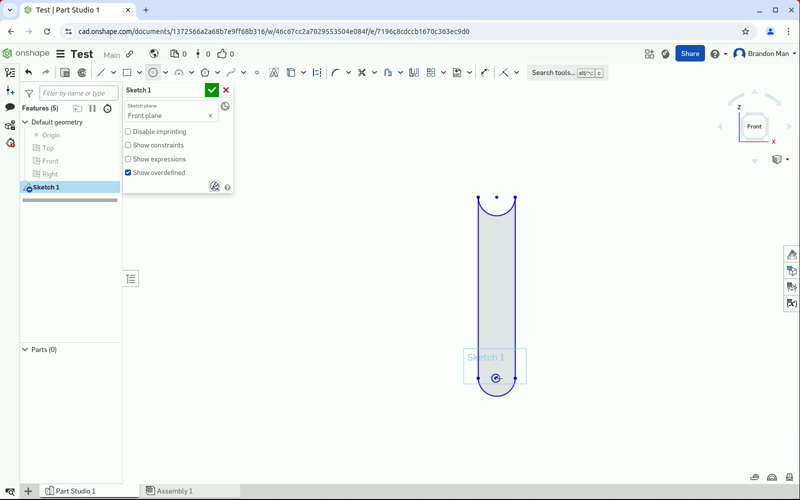
key_down(shift)
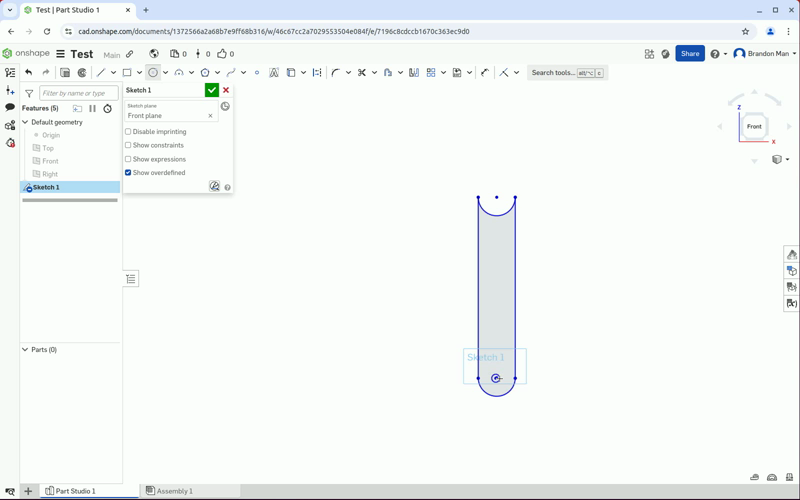
mouse_move(495, 197)
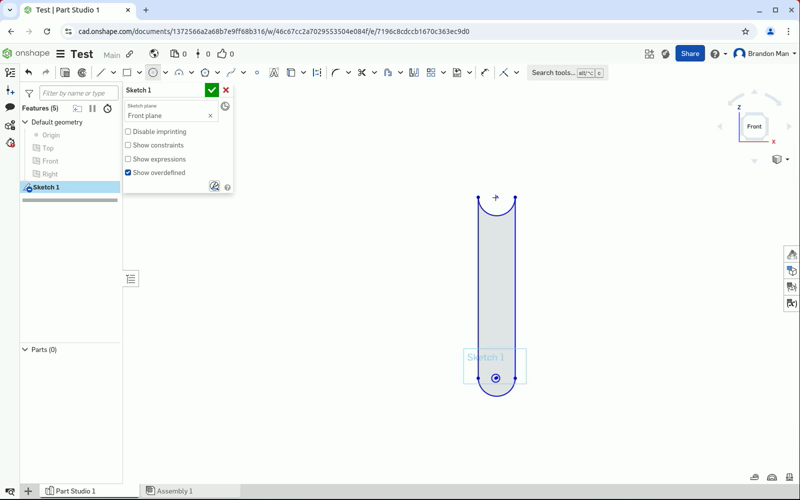
scroll(6)
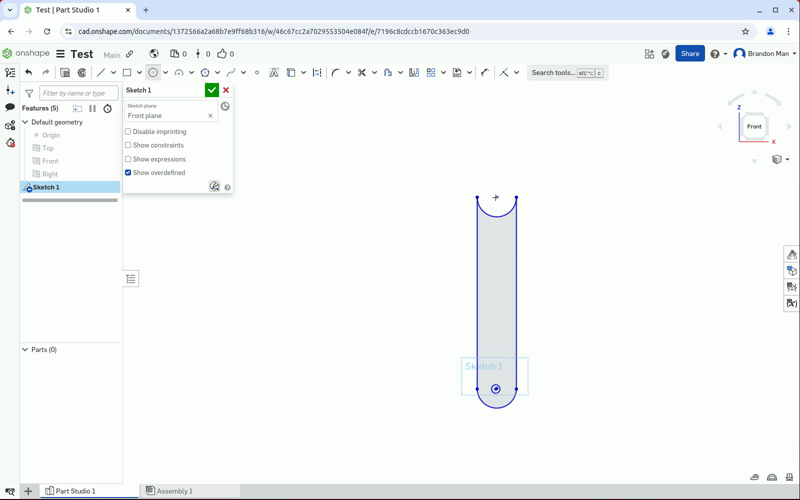
scroll(6)
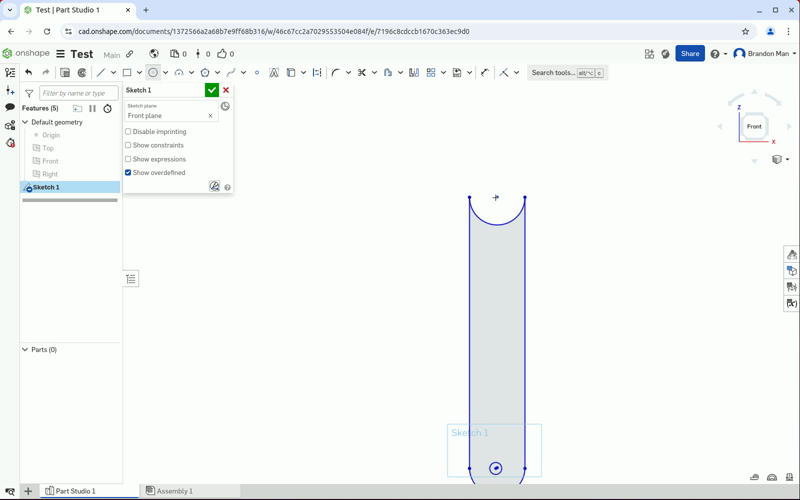
scroll(6)
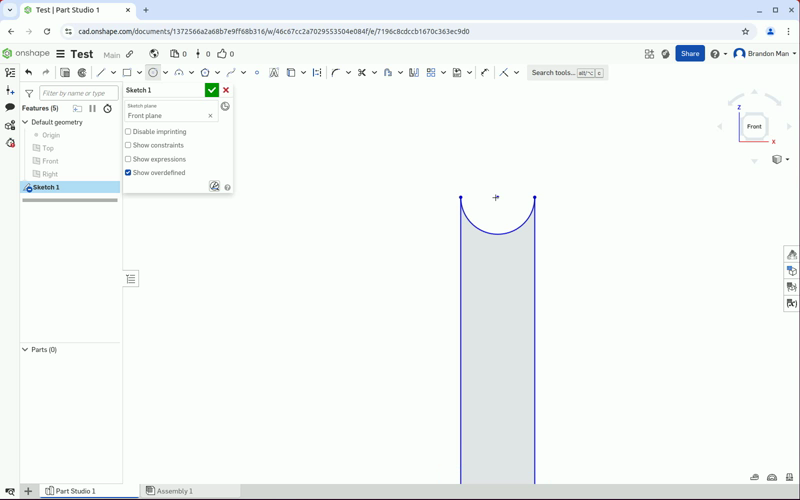
scroll(6)
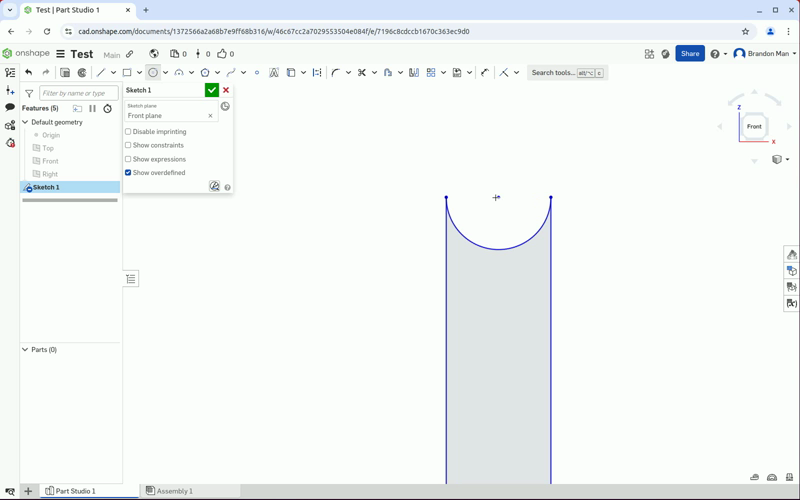
scroll(6)
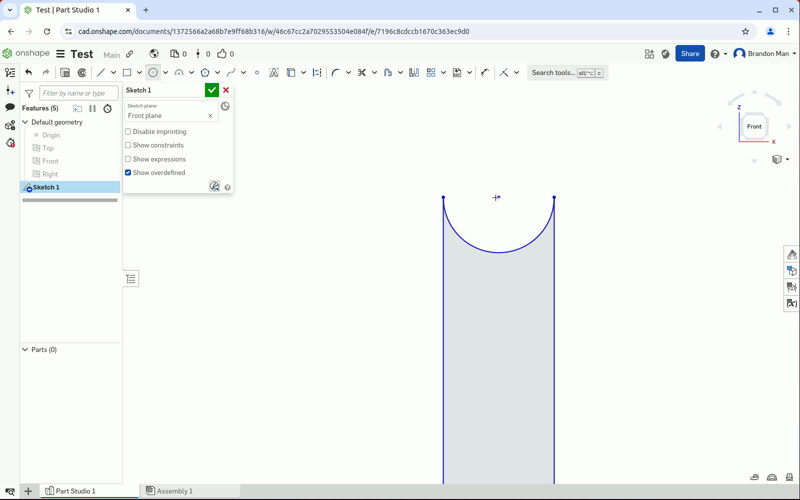
scroll(6)
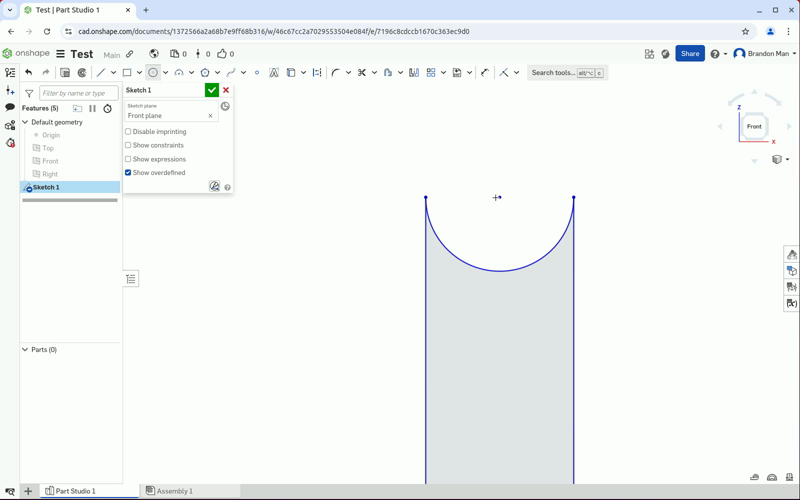
scroll(6)
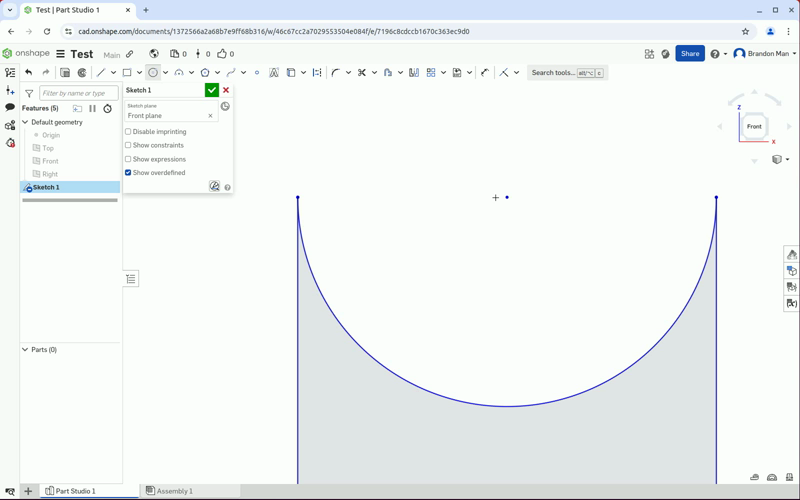
click(495, 197)
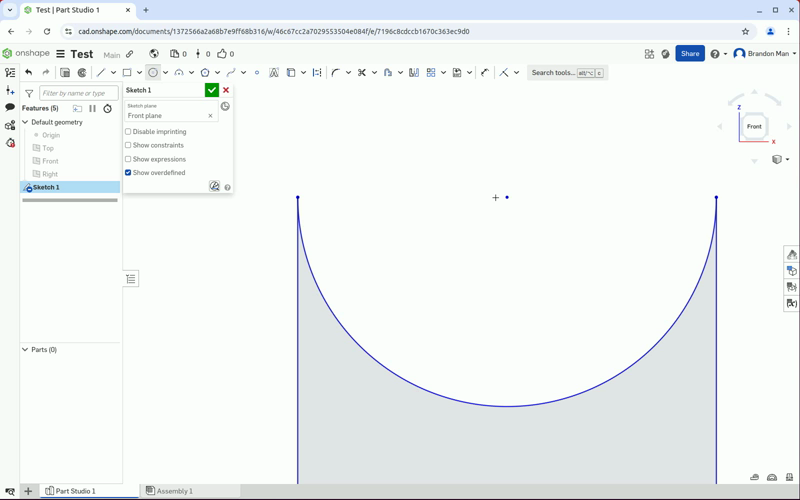
scroll(-6)
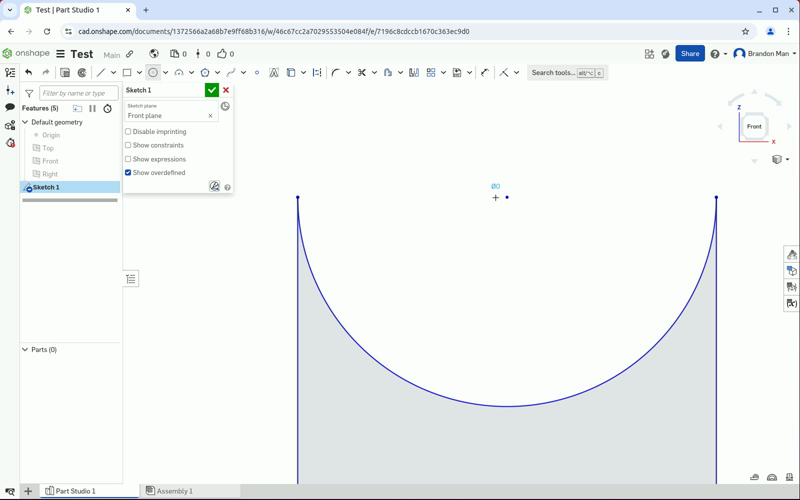
scroll(-6)
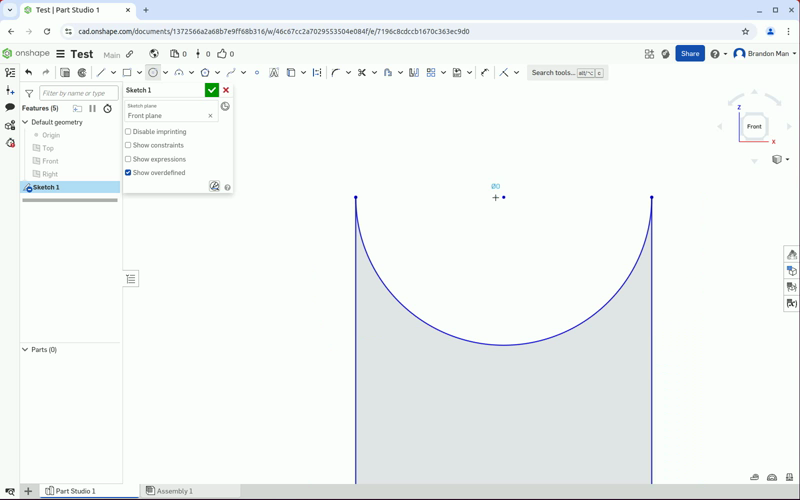
scroll(-6)
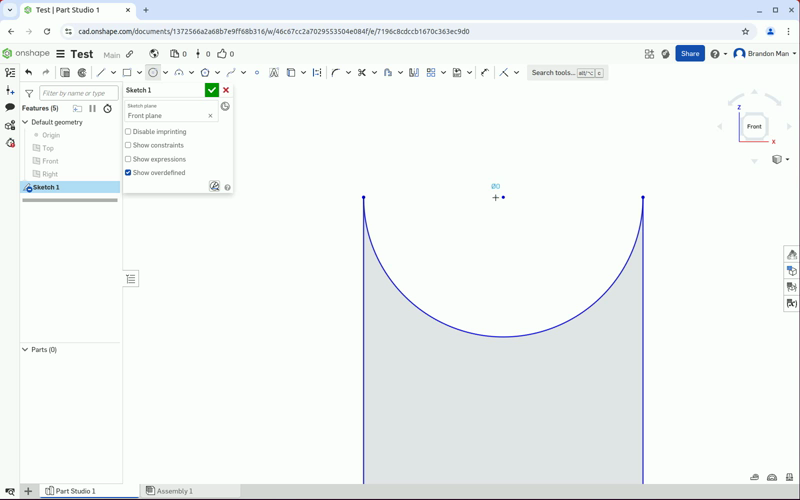
scroll(-6)
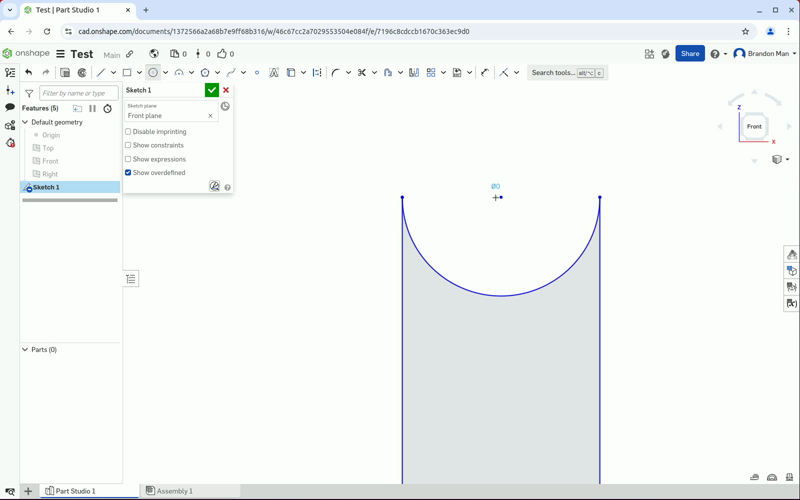
scroll(-6)
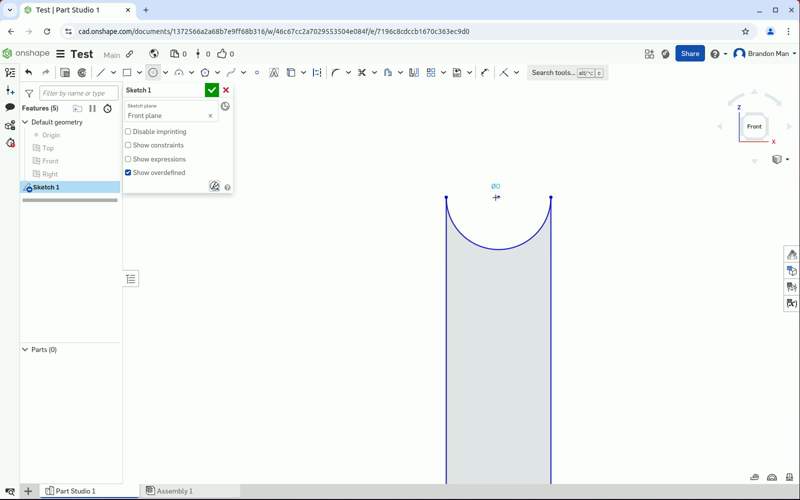
scroll(-6)
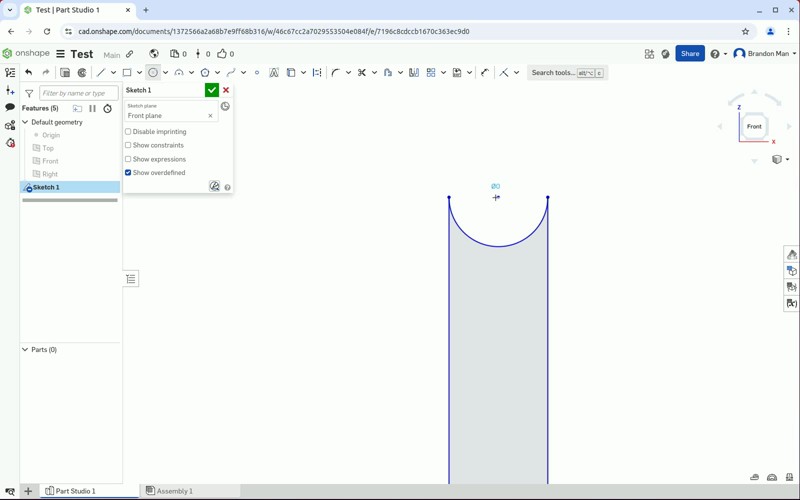
scroll(-6)
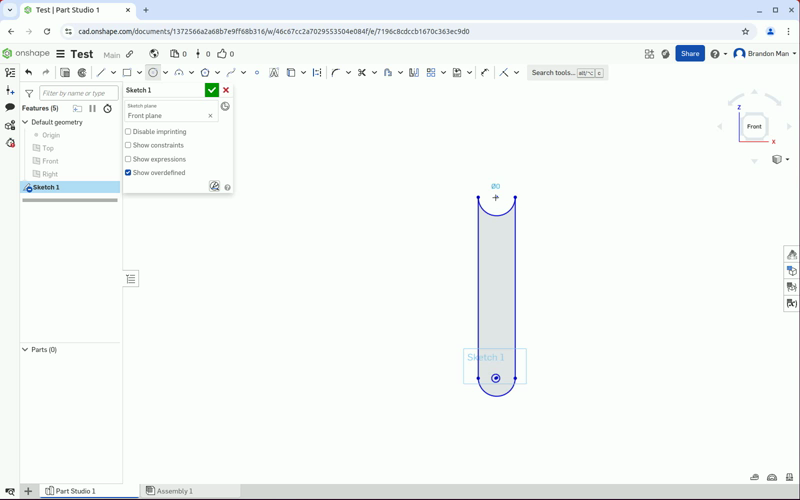
key_up(shift)
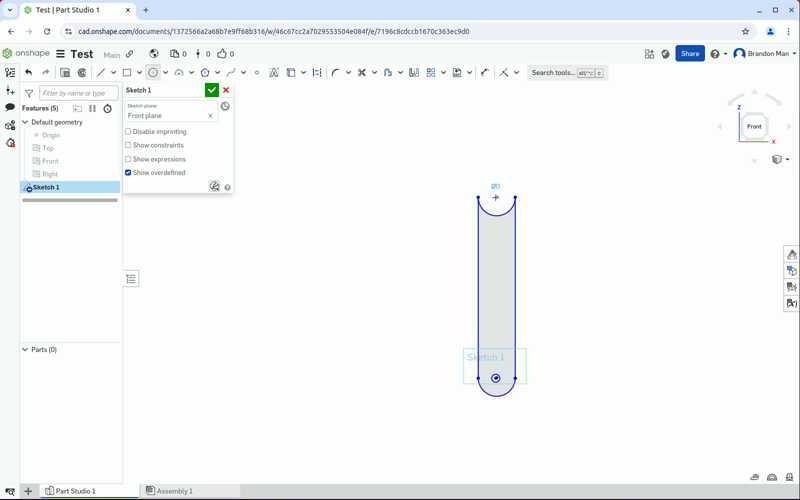
mouse_move(499, 197)
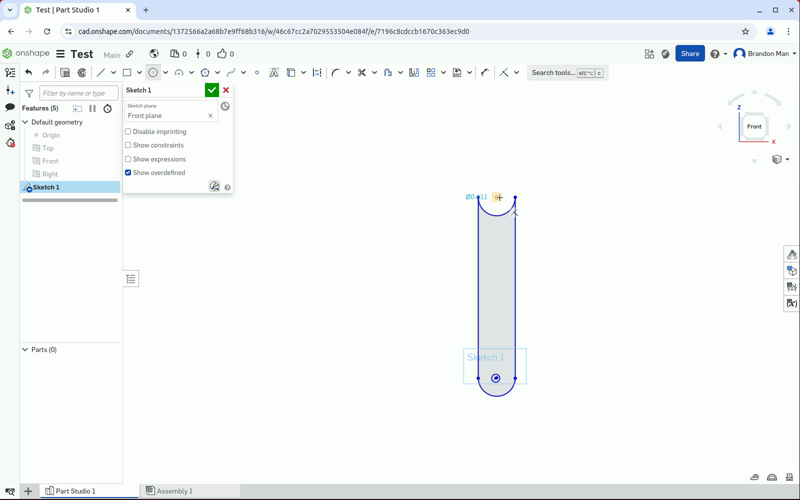
scroll(6)
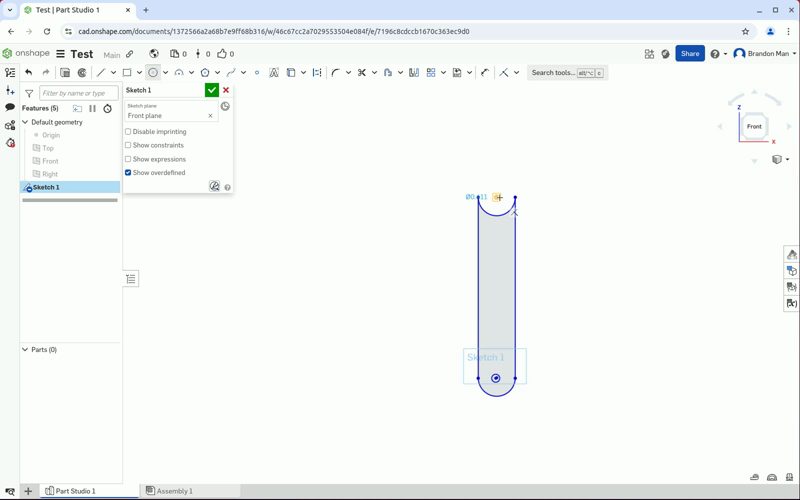
scroll(6)
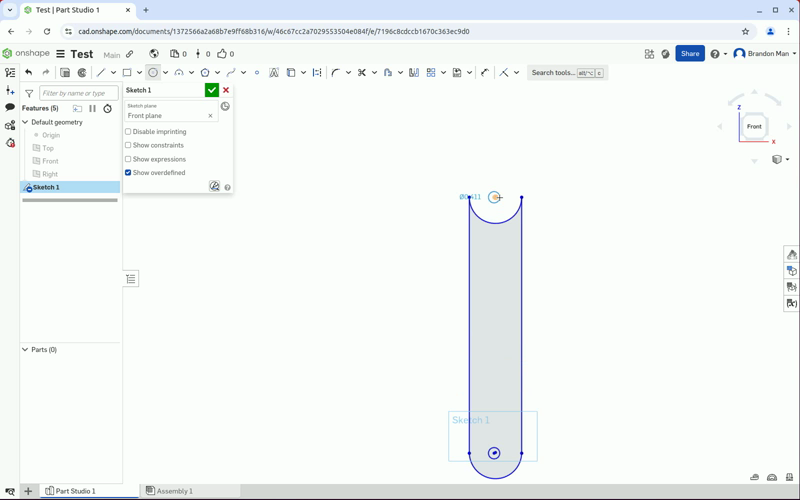
scroll(6)
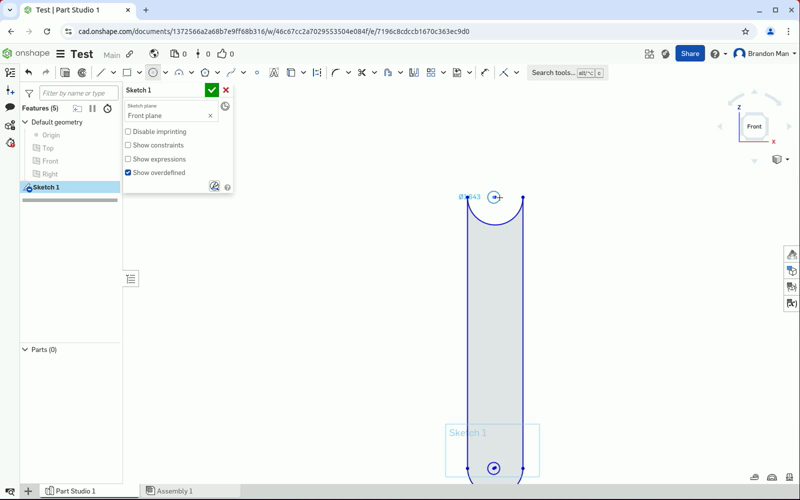
scroll(6)
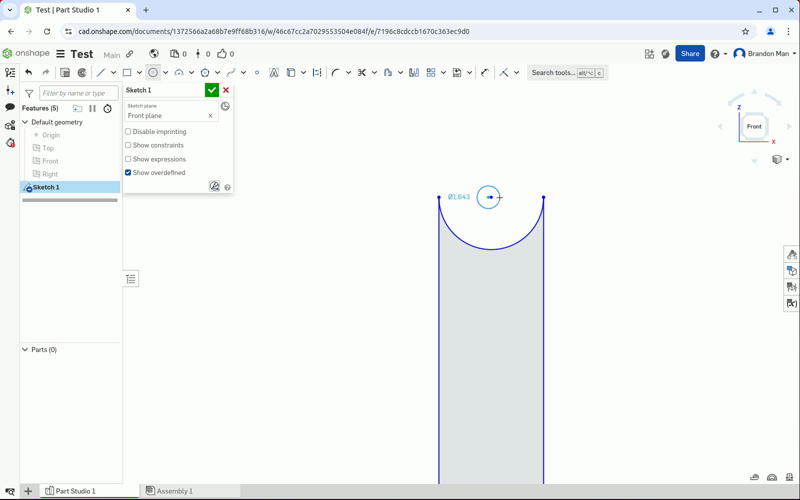
scroll(6)
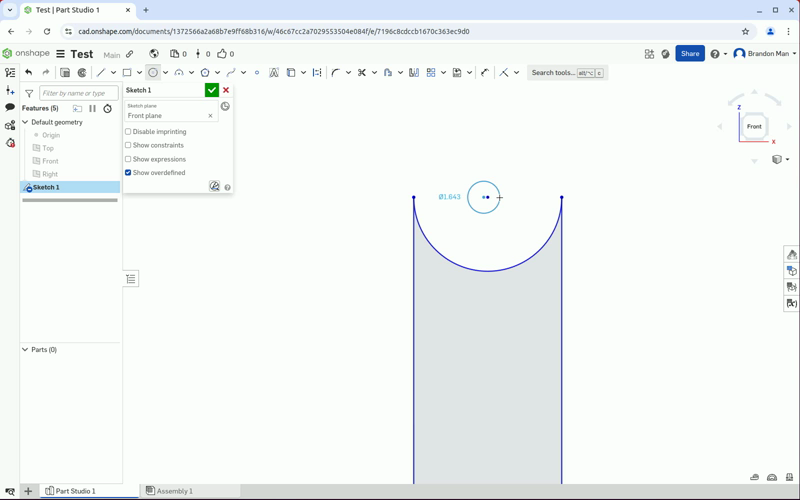
scroll(6)
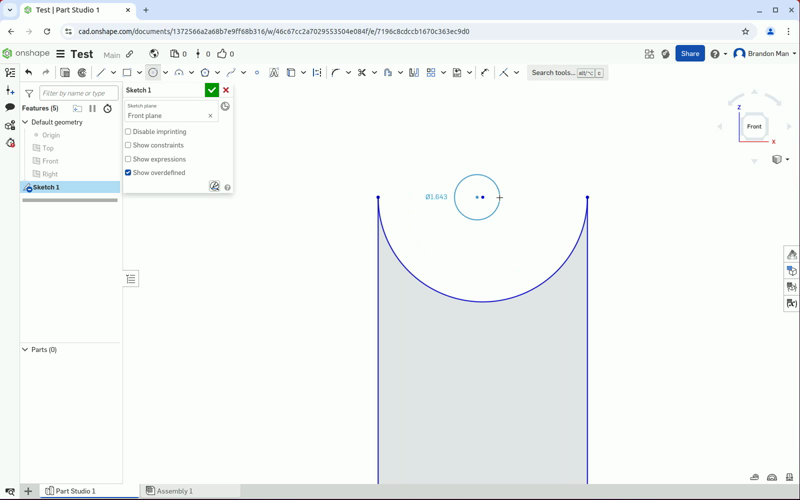
scroll(6)
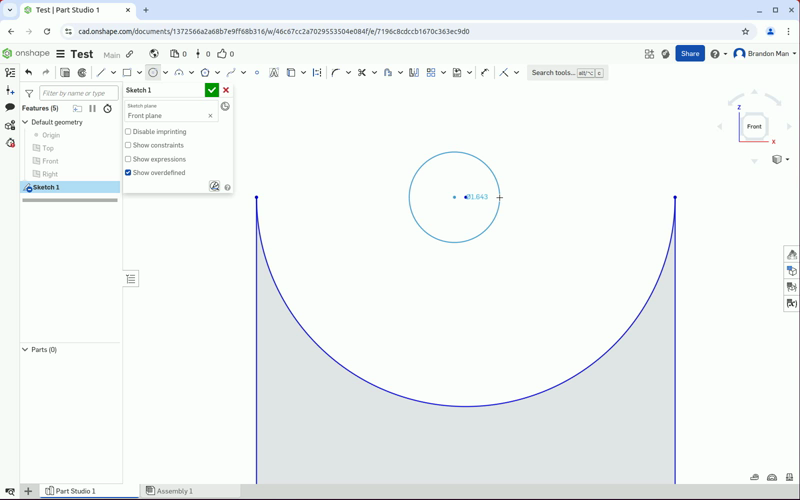
click(499, 197)
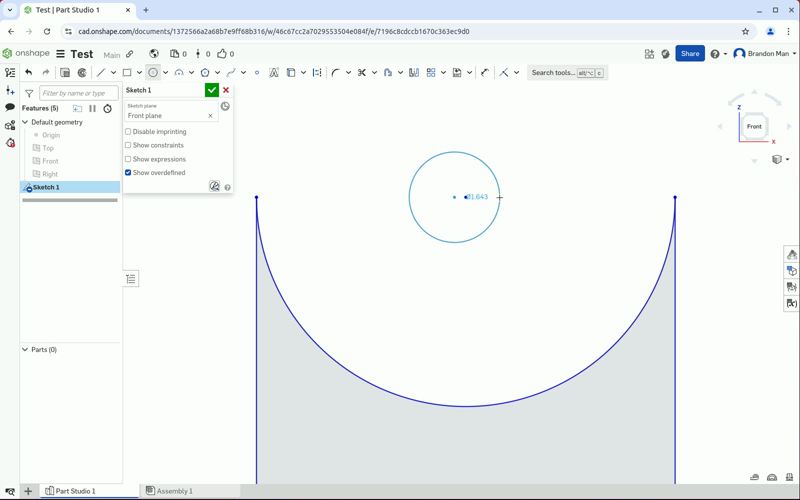
scroll(-6)
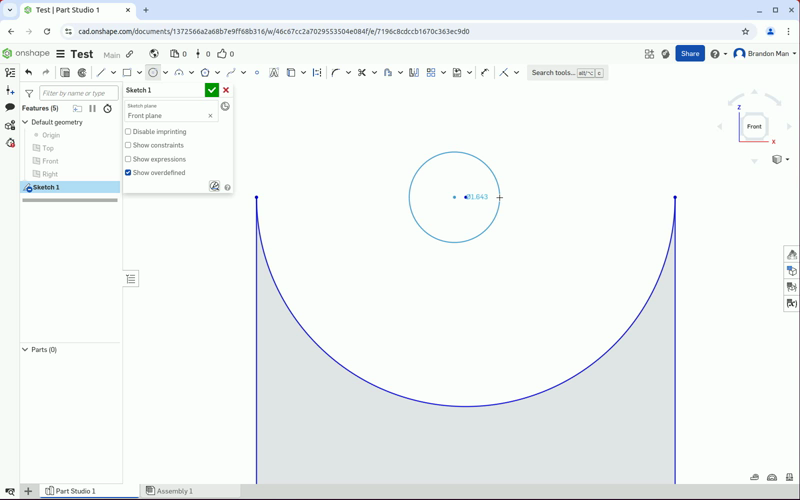
scroll(-6)
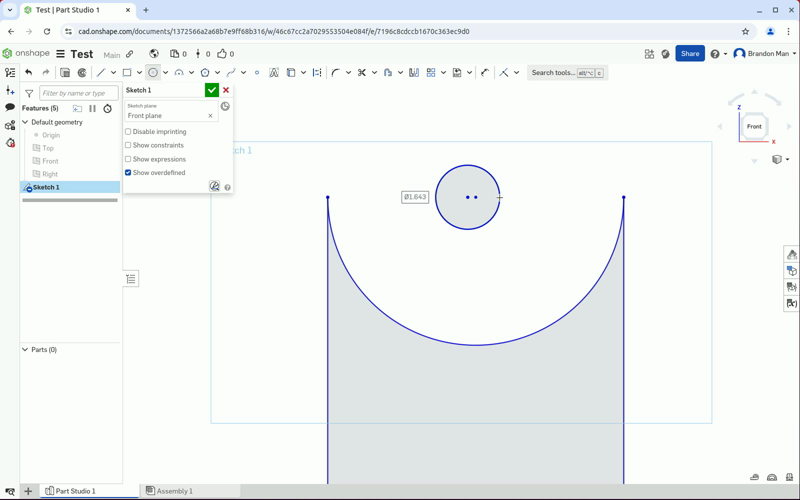
scroll(-6)
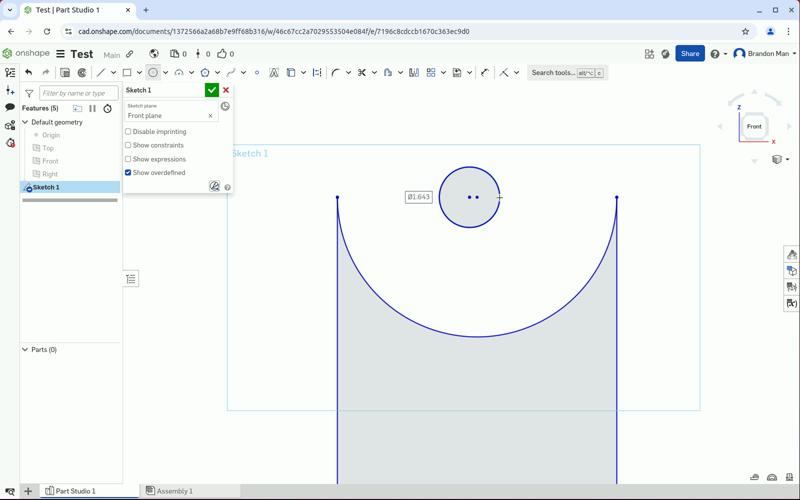
scroll(-6)
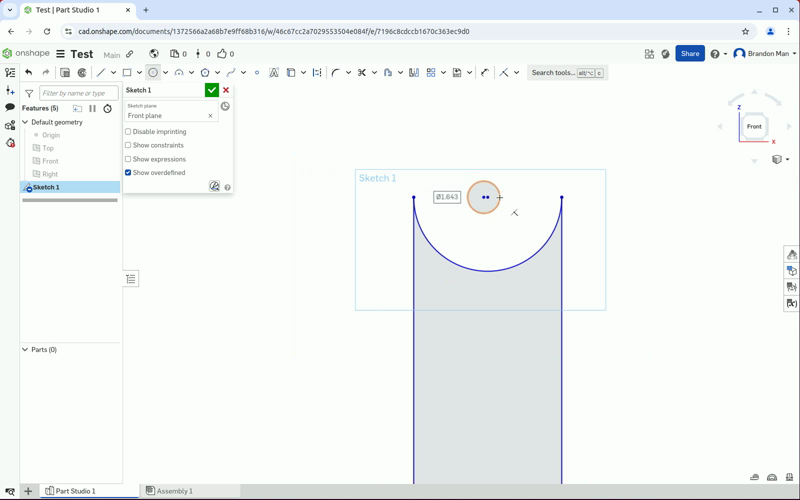
scroll(-6)
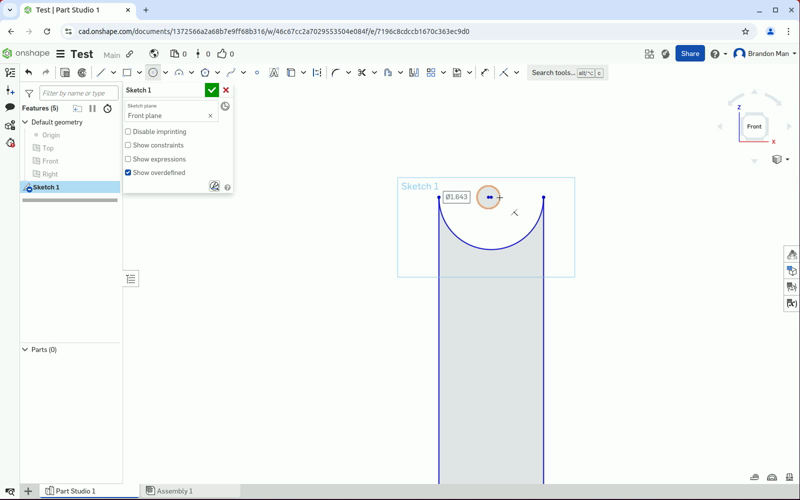
scroll(-6)
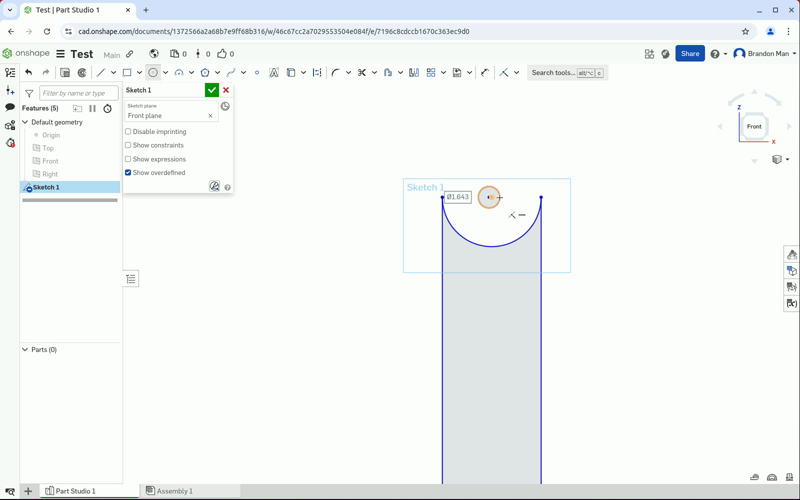
scroll(-6)
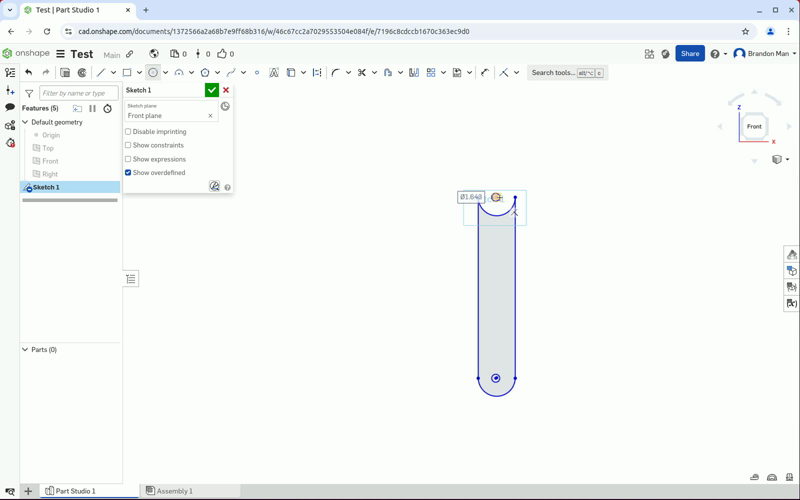
key(esc)
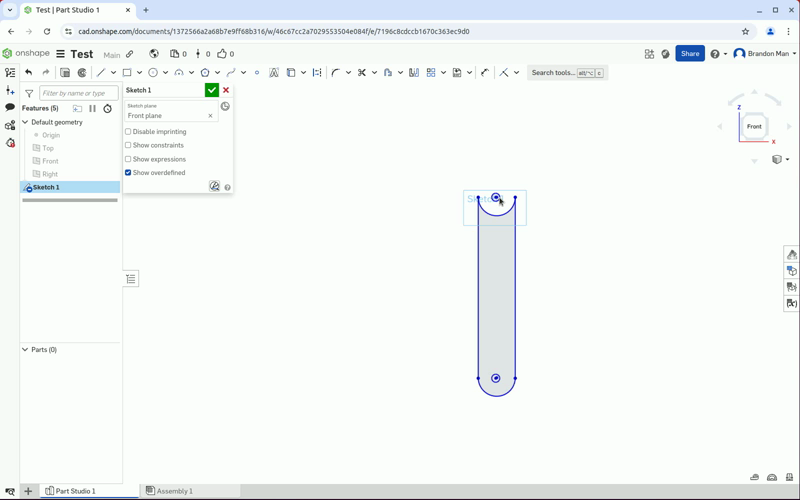
mouse_move(503, 279)
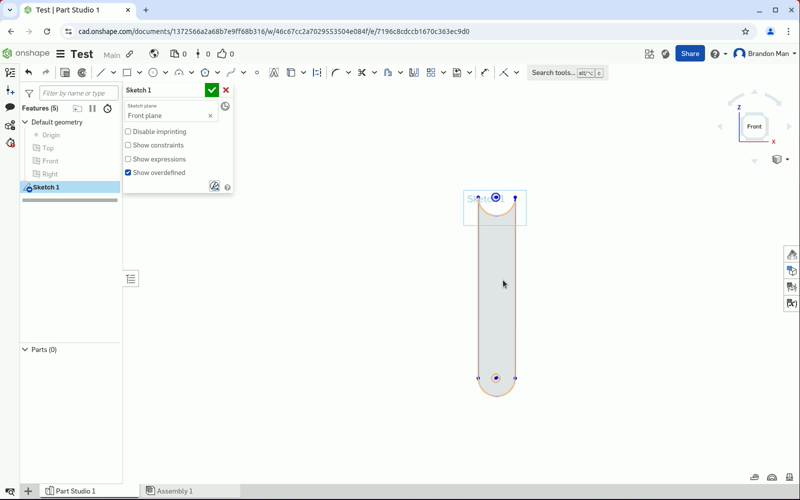
click(503, 279)
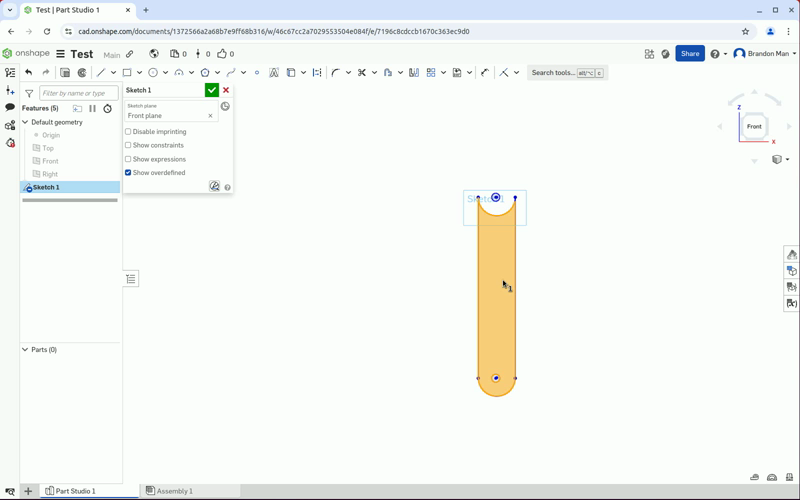
mouse_move(73, 352)
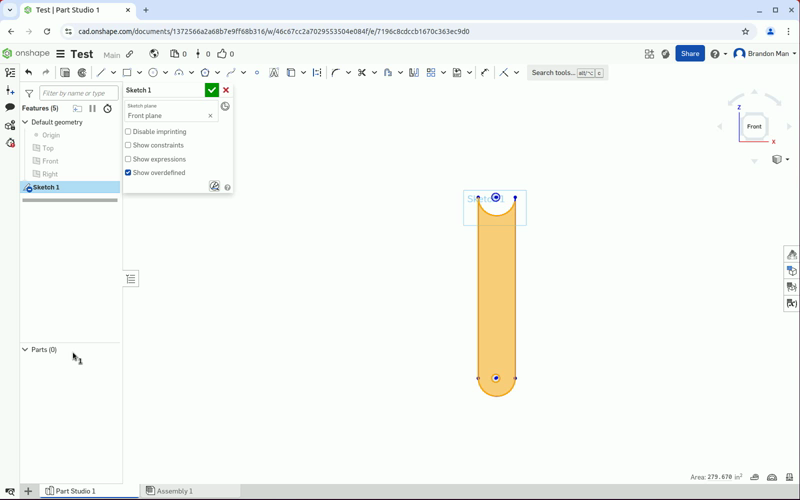
key(shift+y)
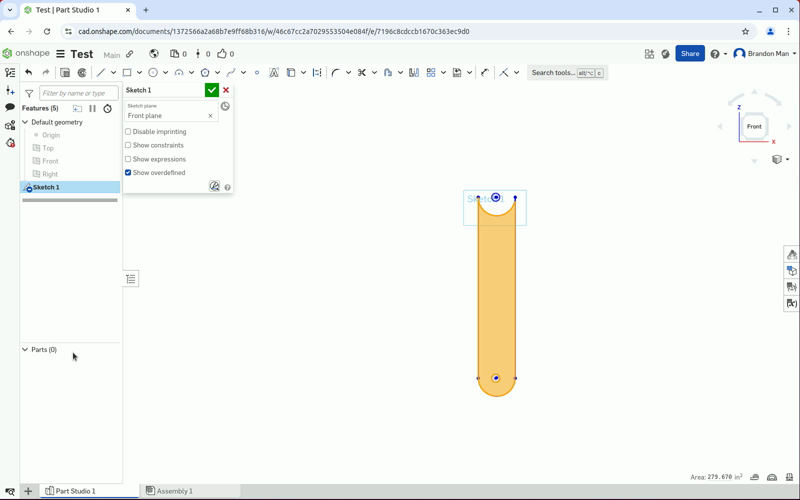
key(shift+e)
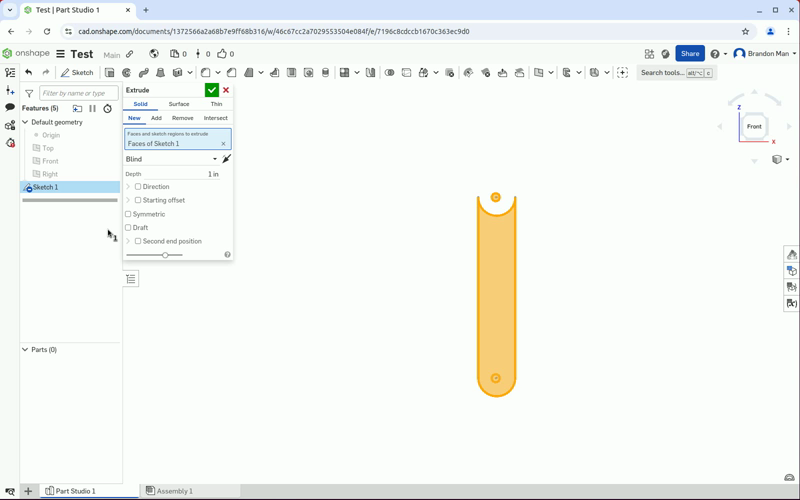
mouse_move(143, 106)
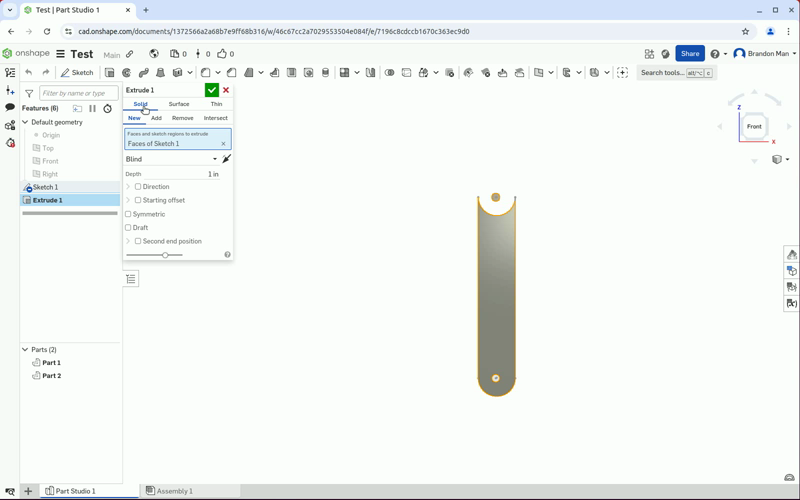
click(143, 106)
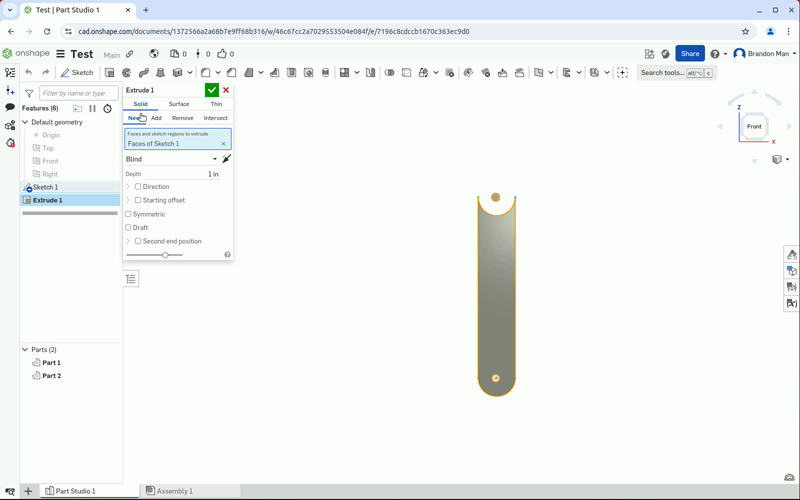
mouse_move(137, 120)
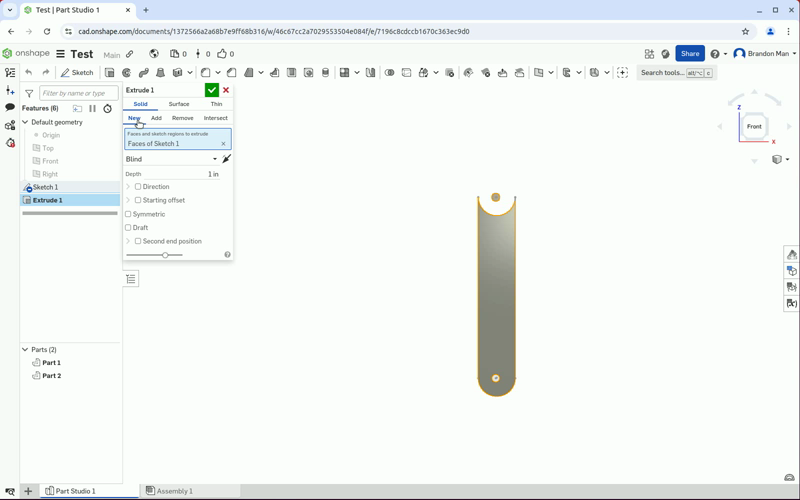
click(137, 120)
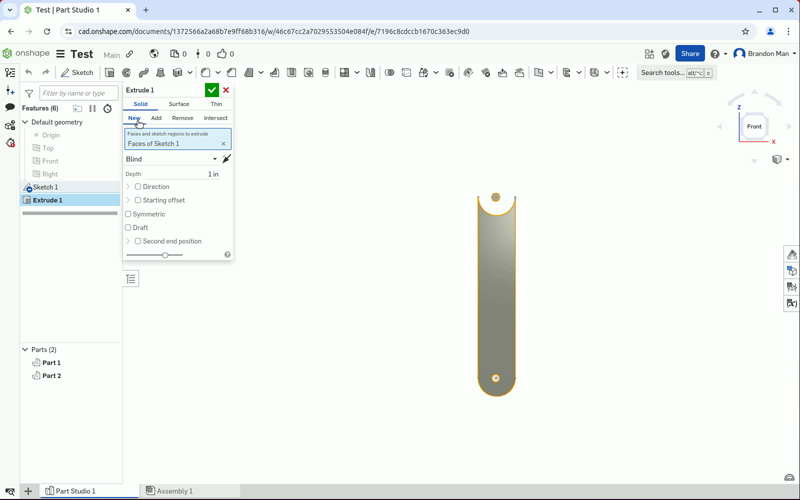
key(tab, 4)
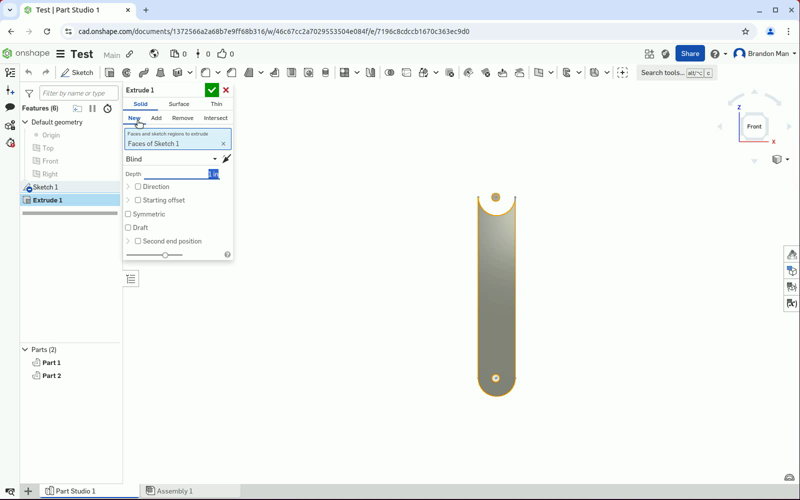
text(1.926)
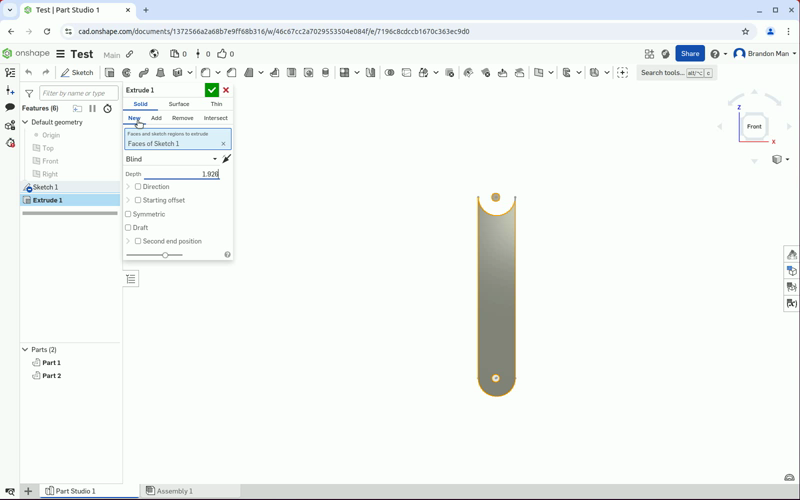
key(enter)
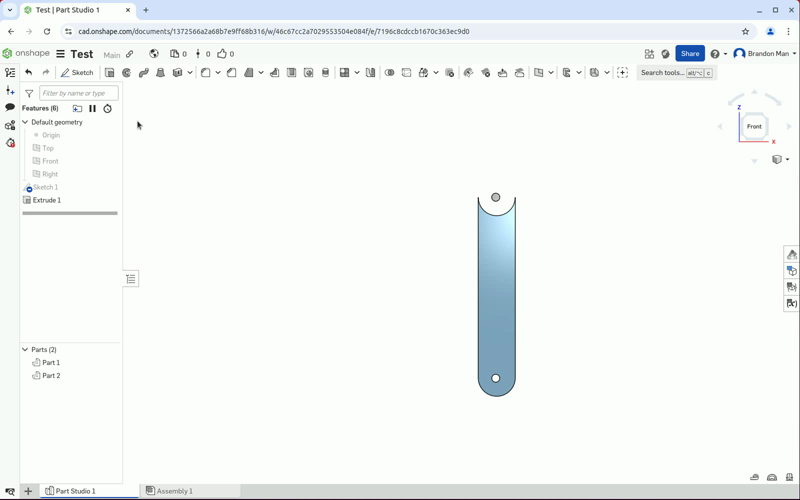
key(shift+h)
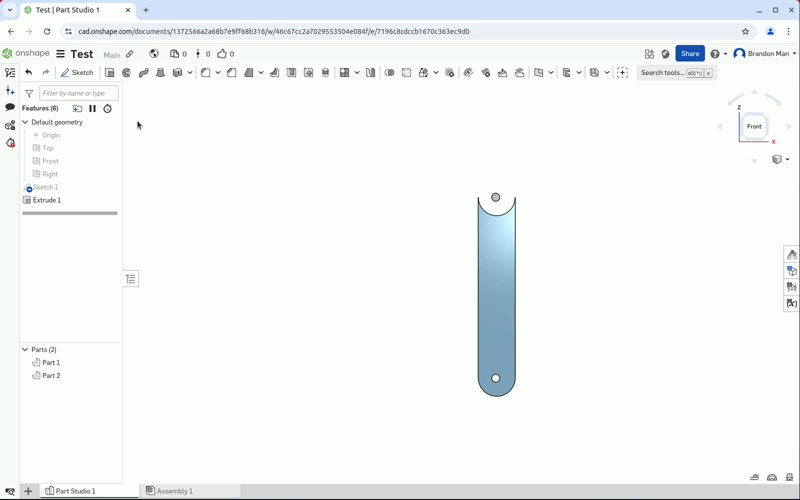
key(shift+h)
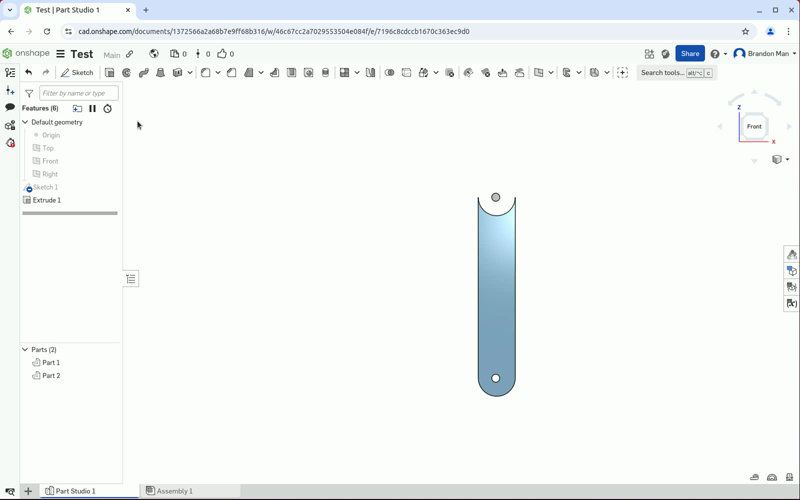
mouse_move(73, 189)
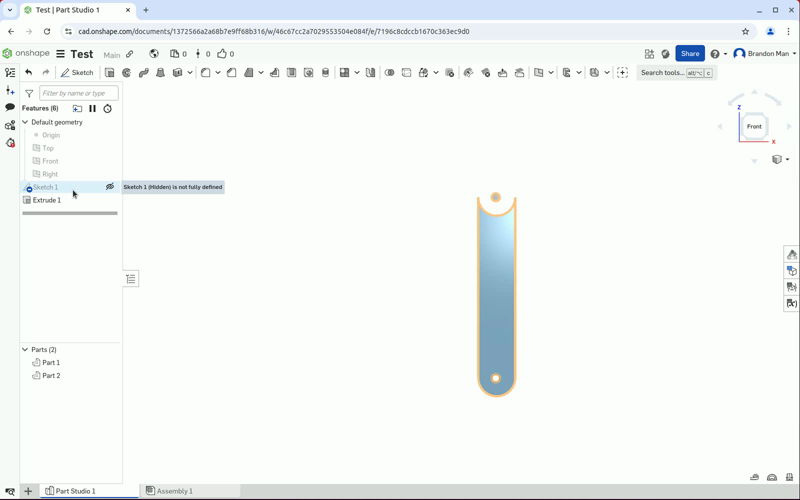
click(73, 189)
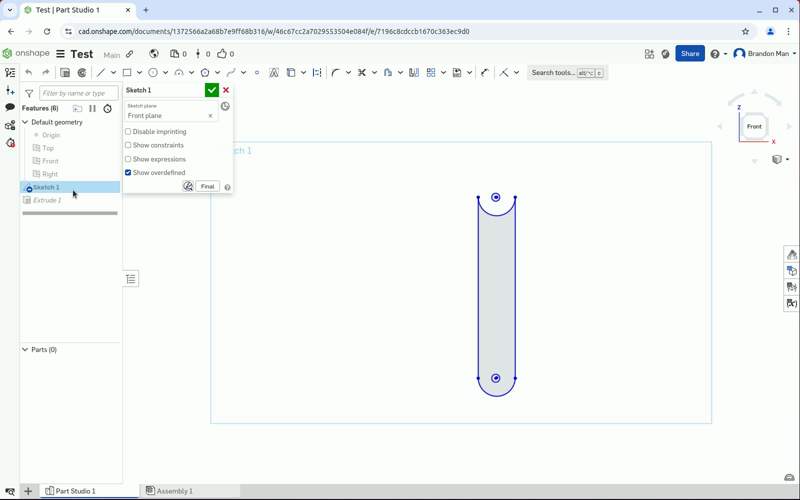
mouse_move(229, 92)
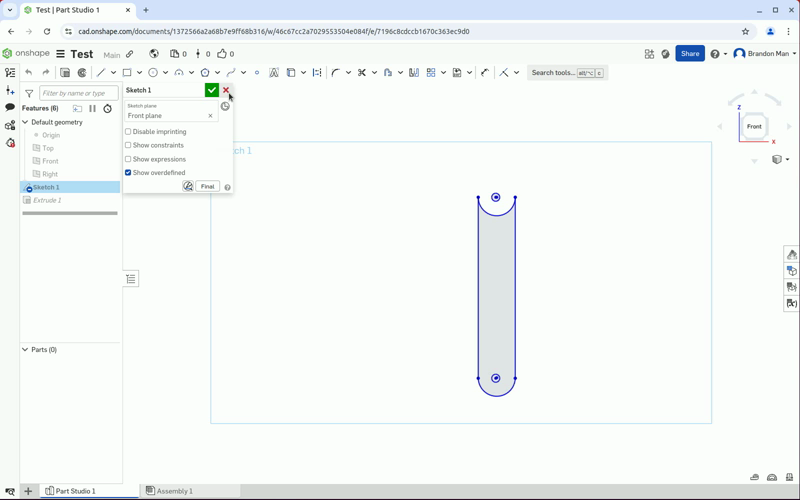
click(229, 92)
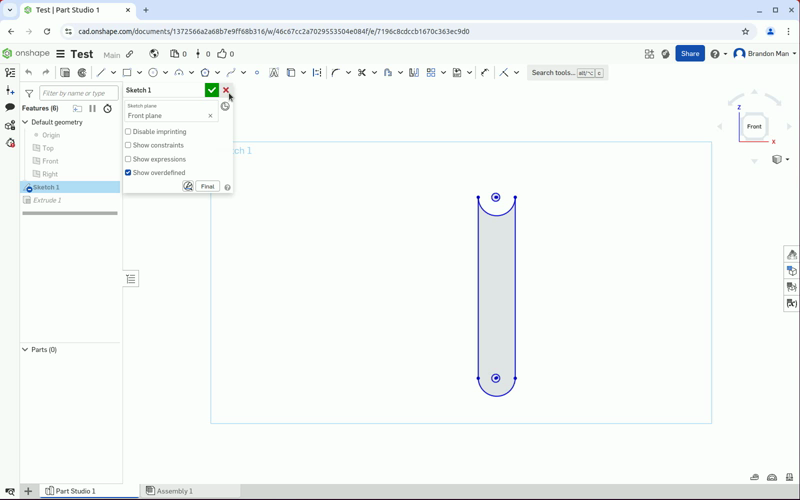
key(shift+s)
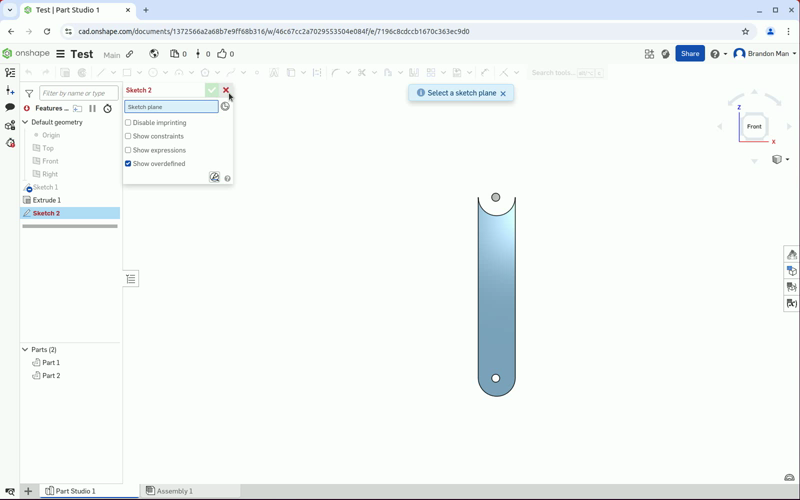
mouse_move(73, 163)
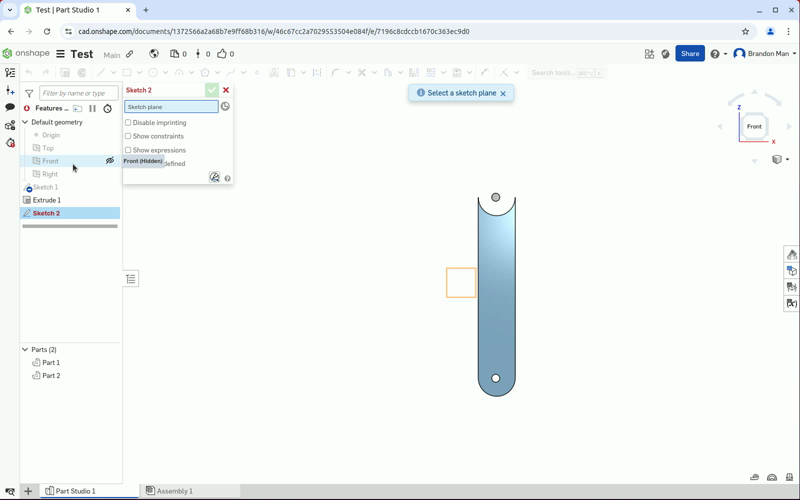
click(73, 163)
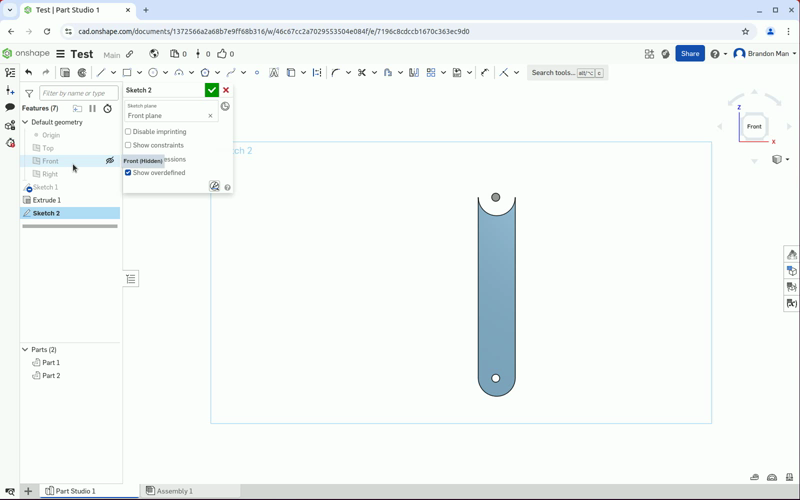
mouse_move(73, 352)
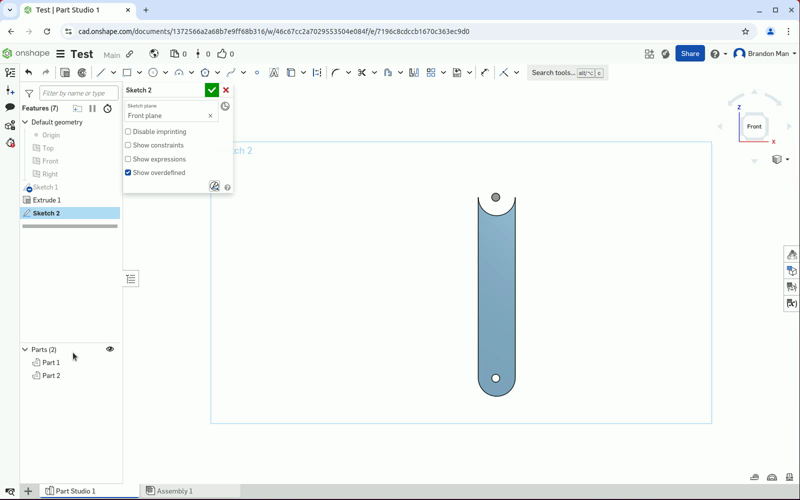
key(y)
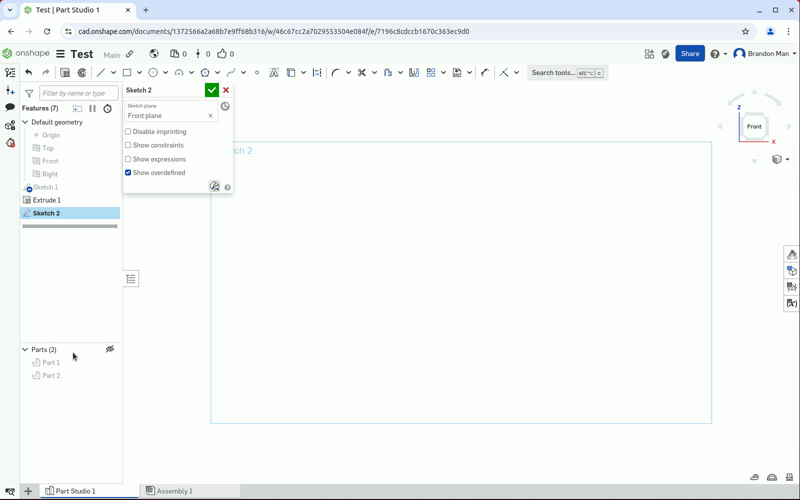
key(a)
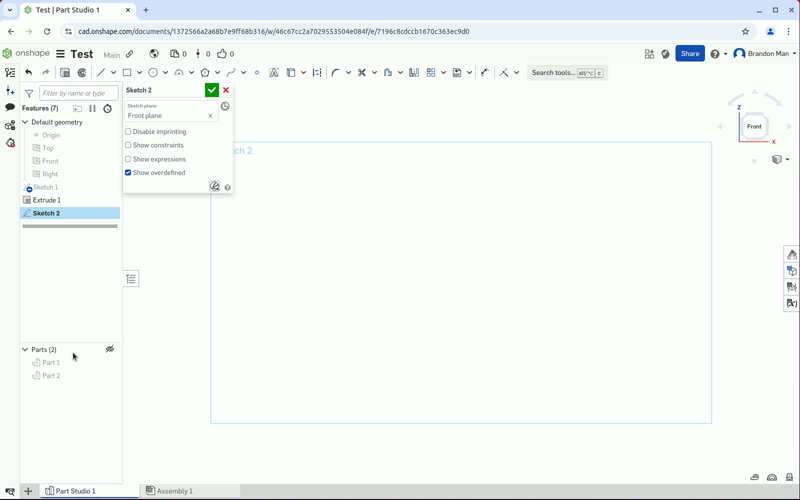
key_down(shift)
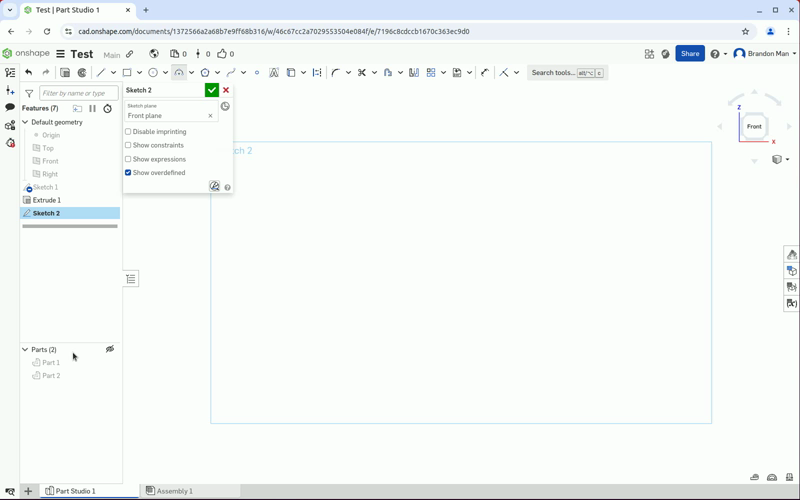
mouse_move(353, 372)
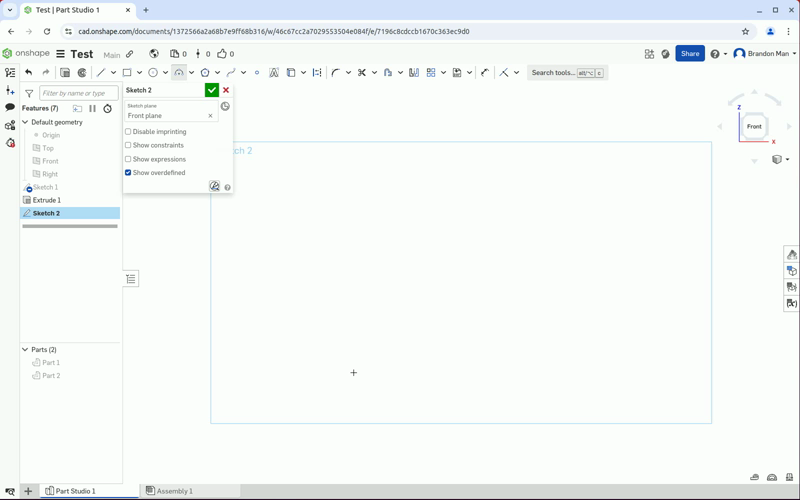
click(353, 372)
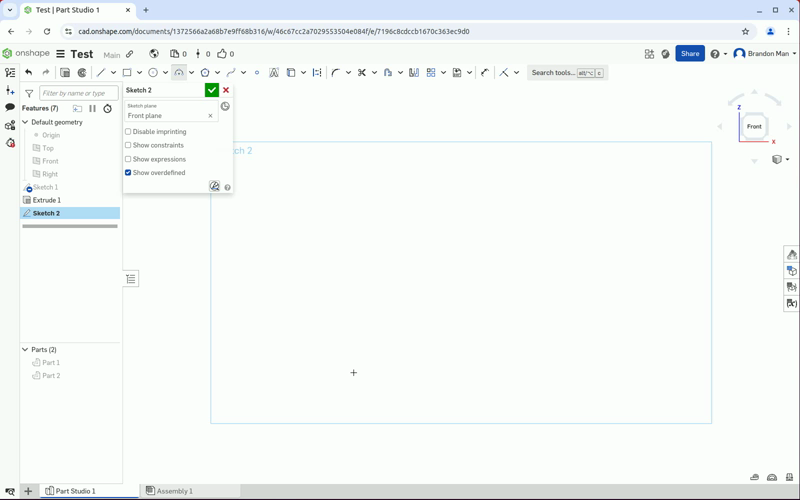
key_up(shift)
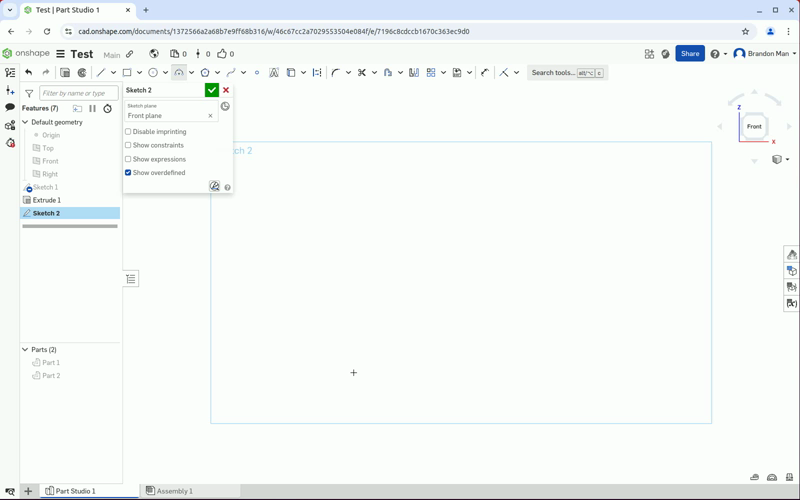
key_down(shift)
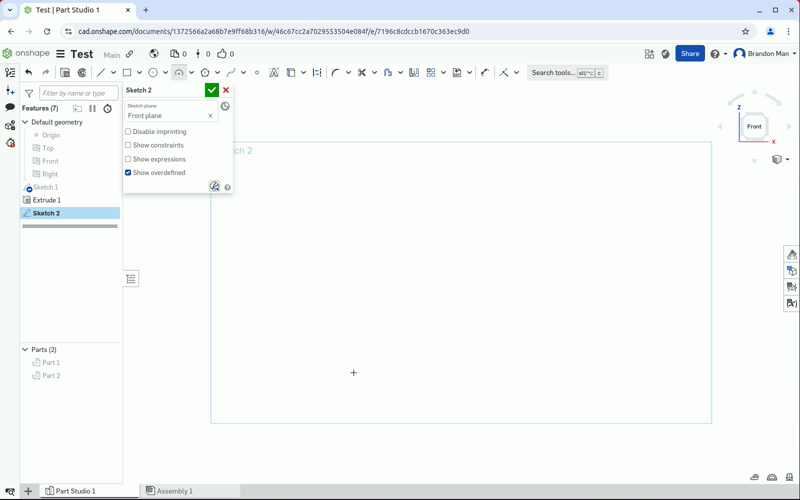
mouse_move(390, 372)
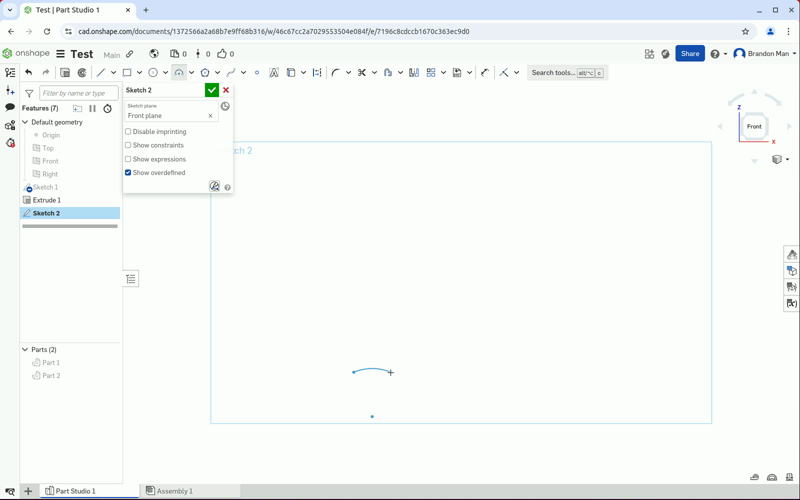
click(390, 372)
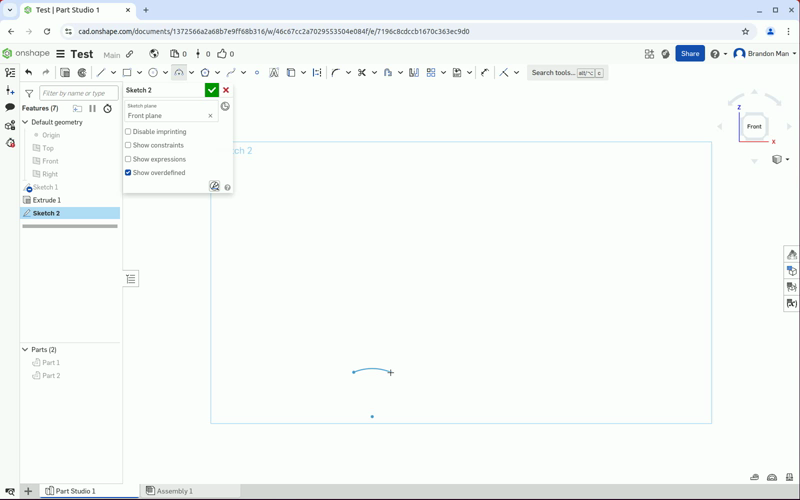
mouse_move(372, 390)
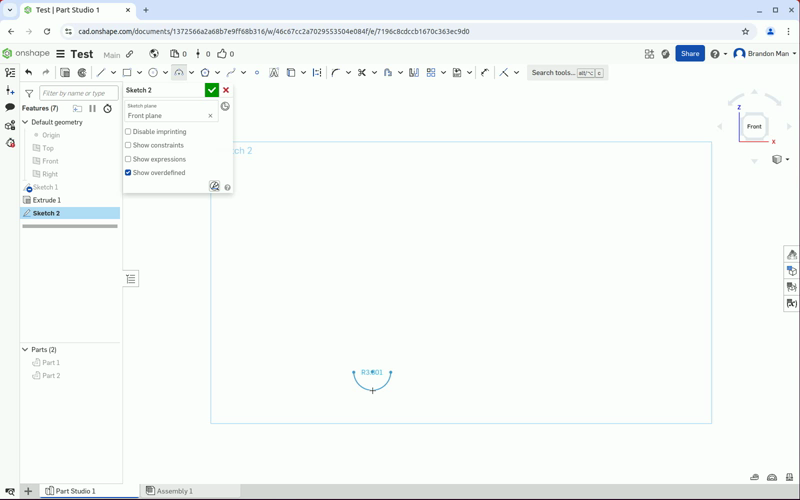
click(372, 390)
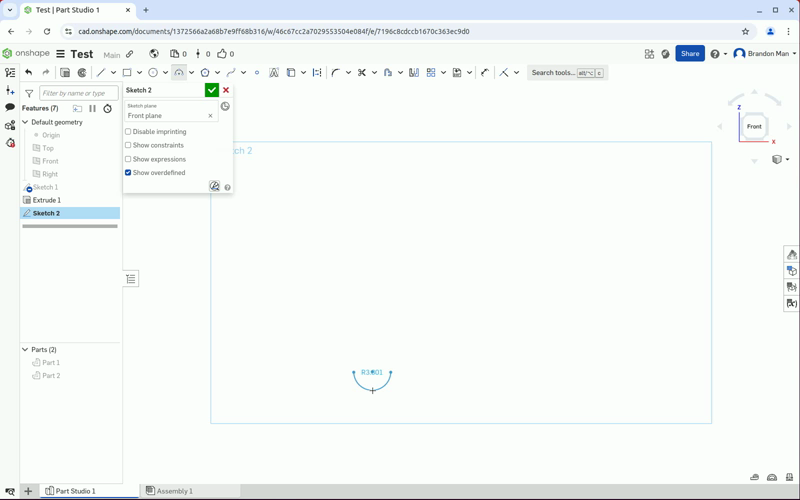
key_up(shift)
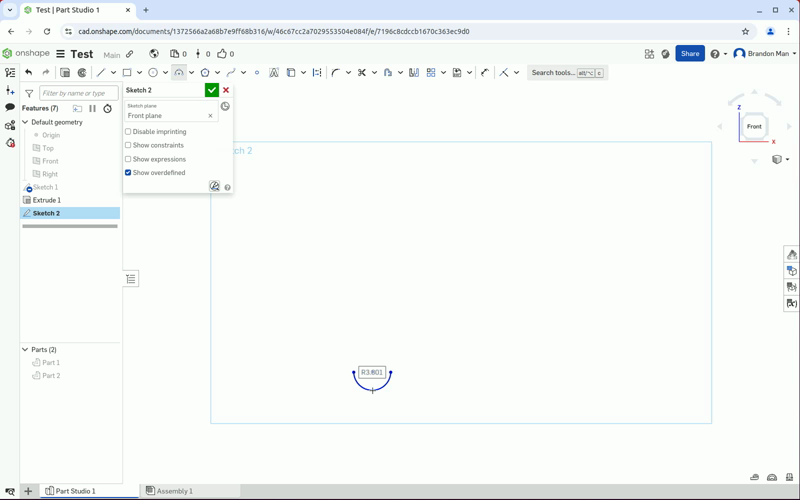
key(esc)
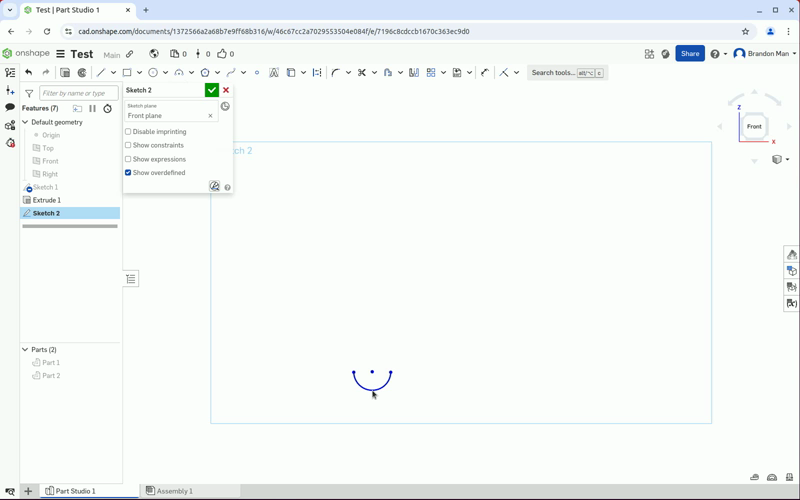
key(l)
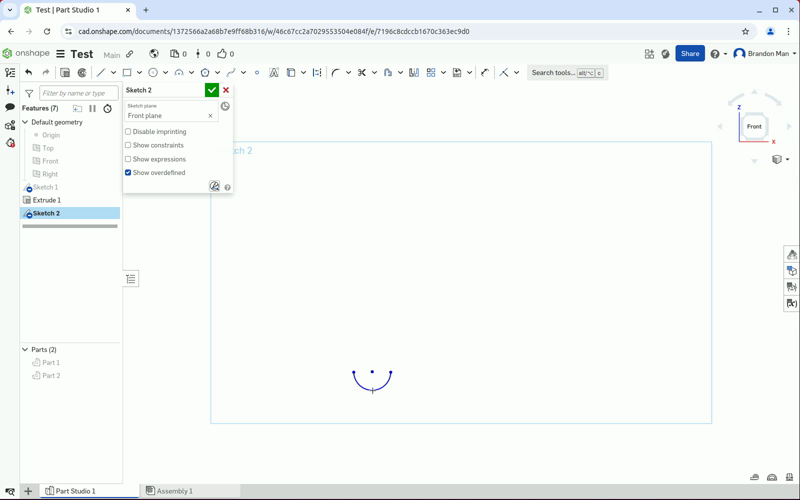
mouse_move(390, 372)
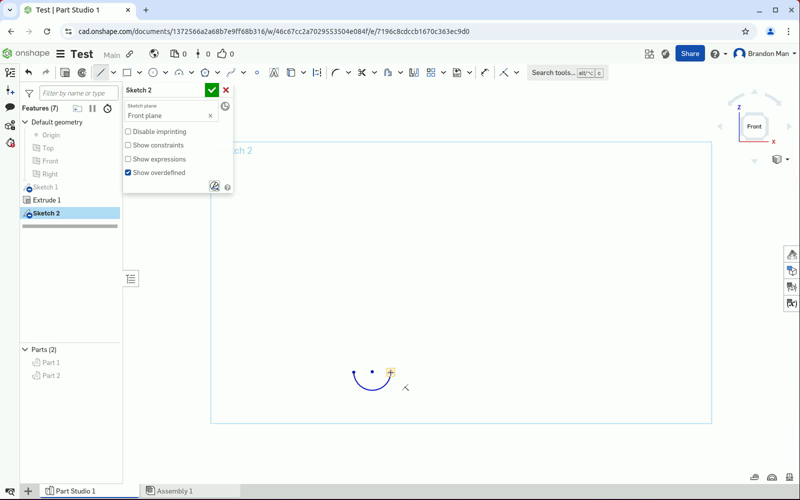
click(390, 372)
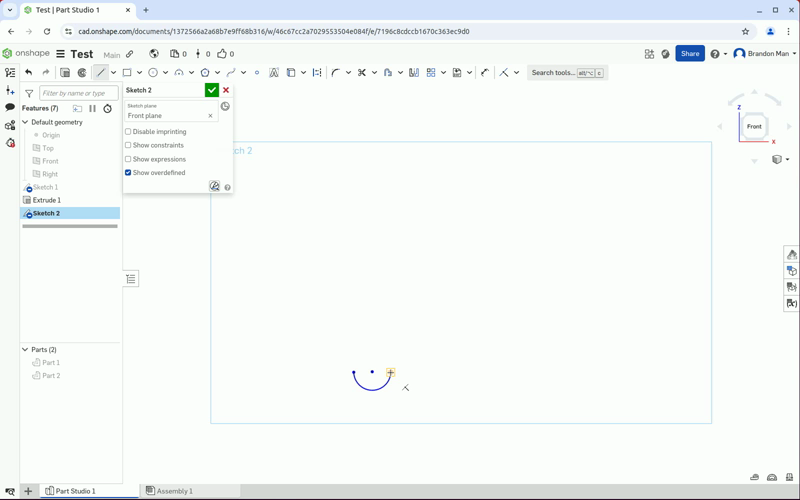
key_down(shift)
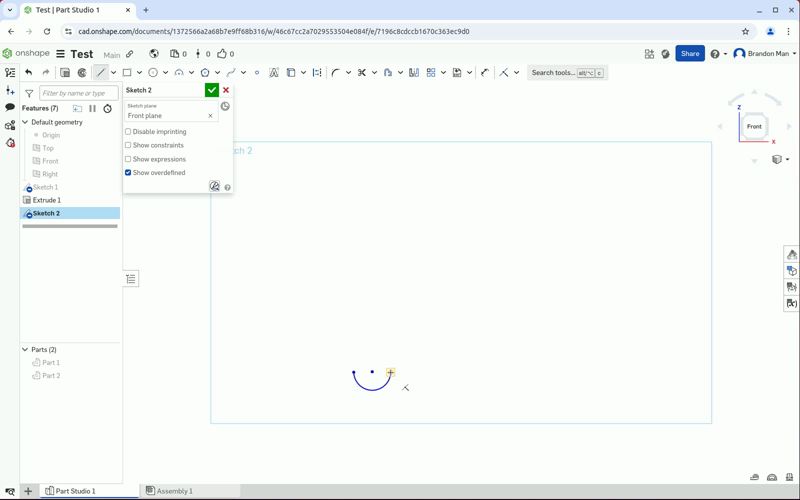
mouse_move(390, 191)
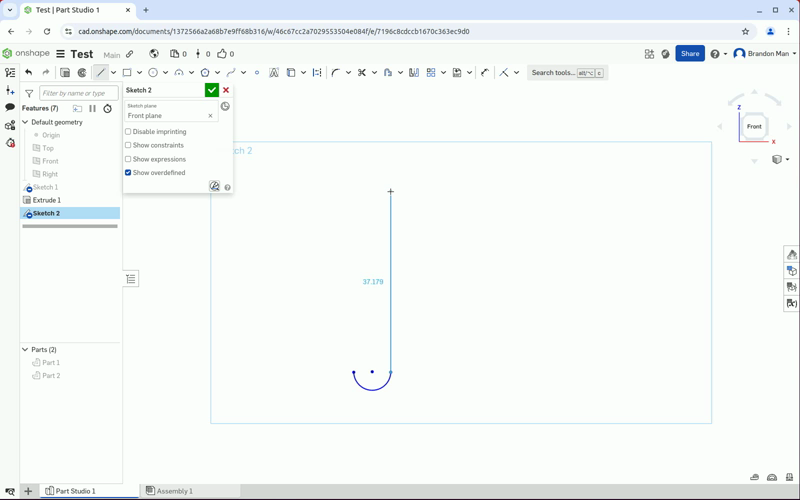
click(390, 191)
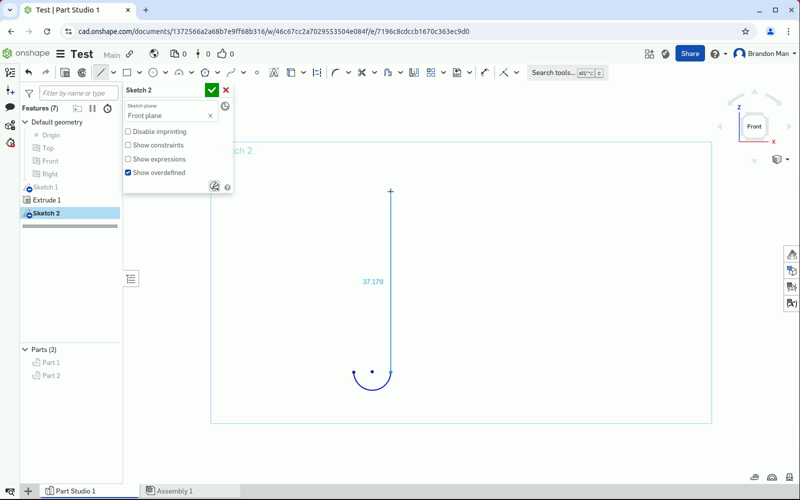
key_up(shift)
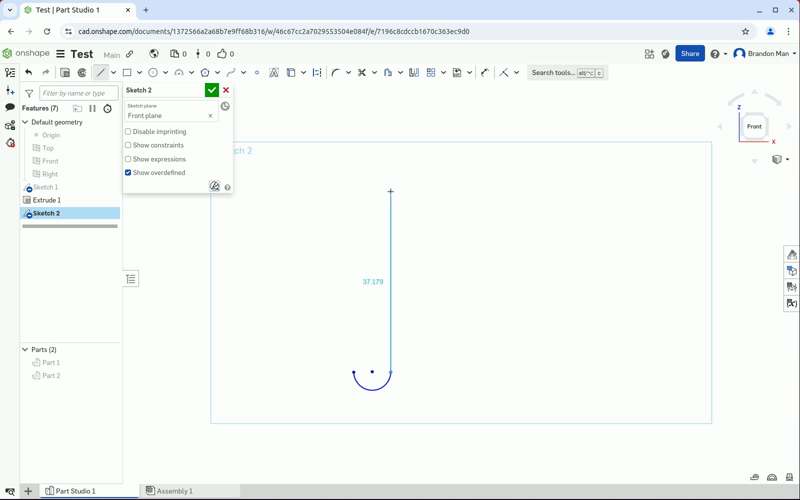
key(esc)
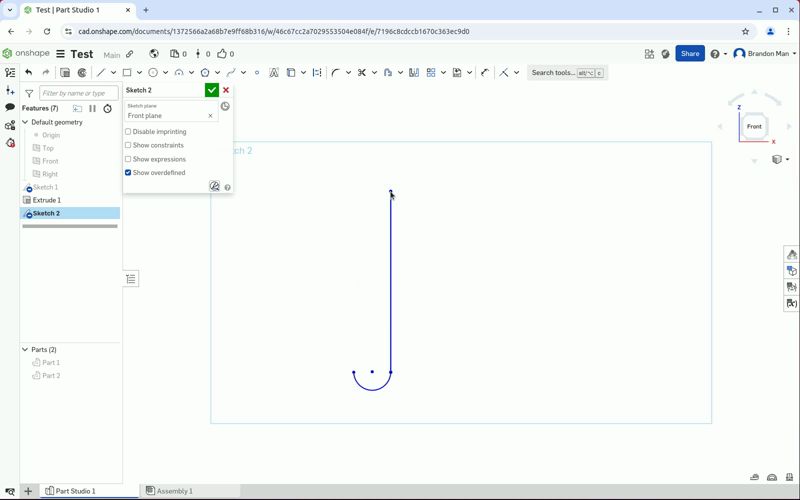
key(a)
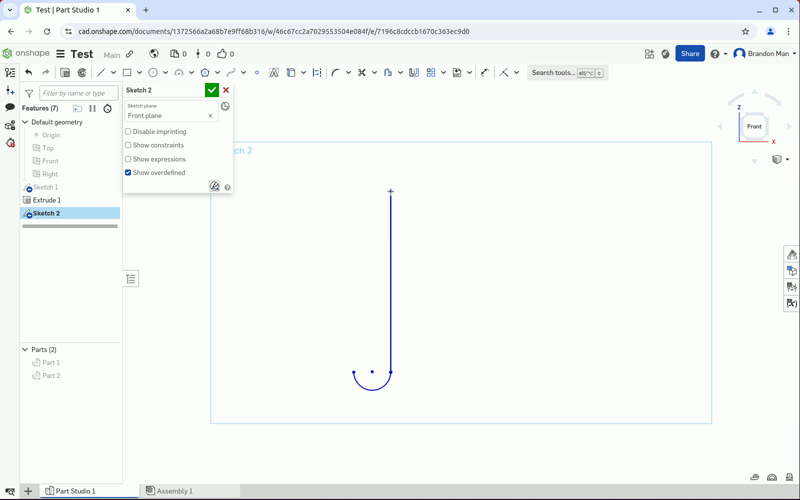
mouse_move(390, 191)
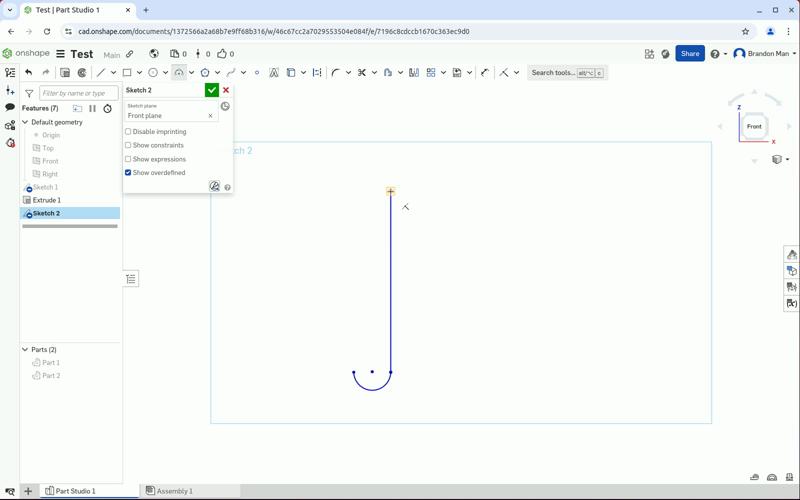
click(390, 191)
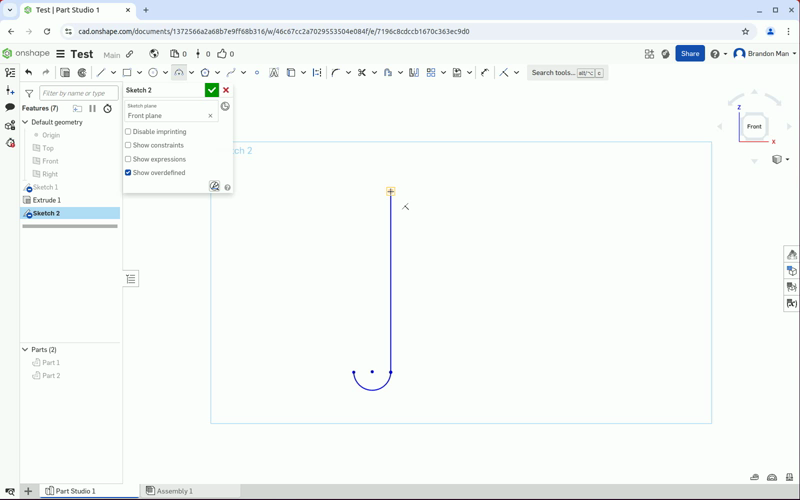
key_down(shift)
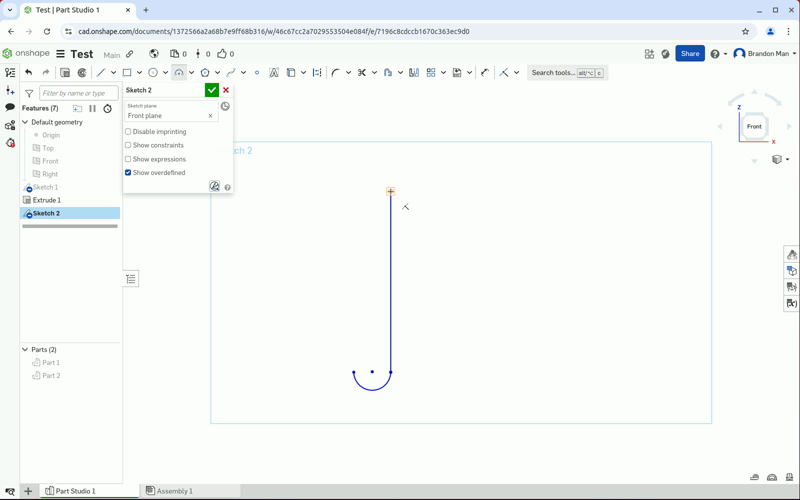
mouse_move(354, 191)
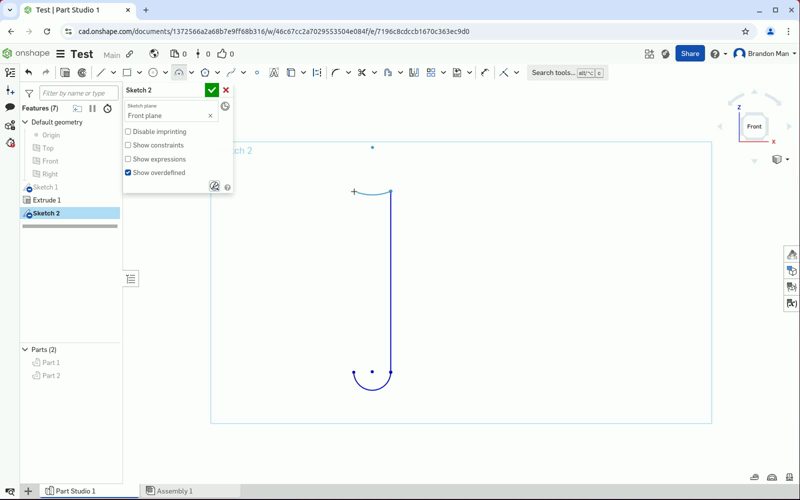
click(354, 191)
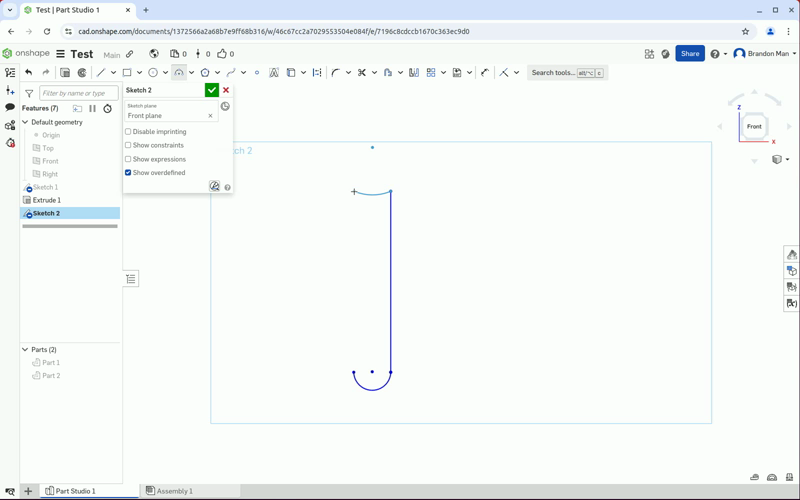
mouse_move(372, 209)
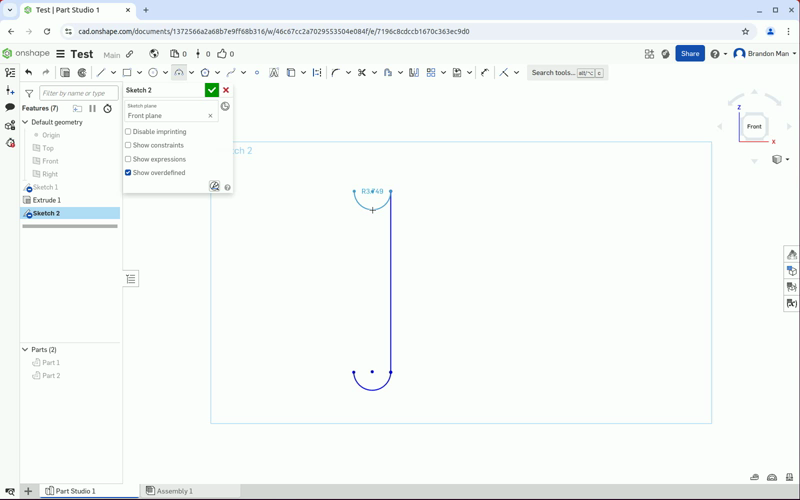
click(372, 209)
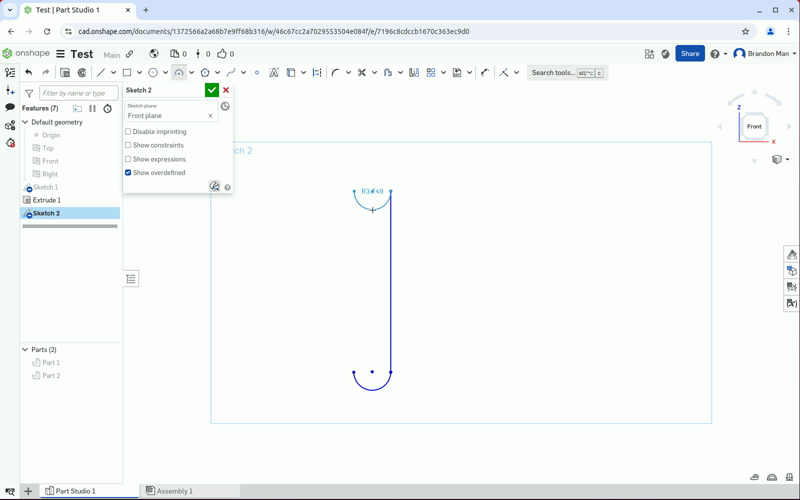
key_up(shift)
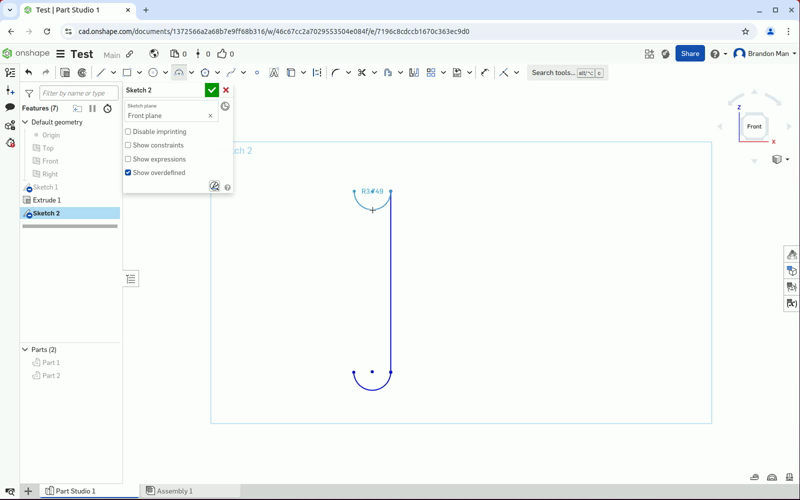
key(esc)
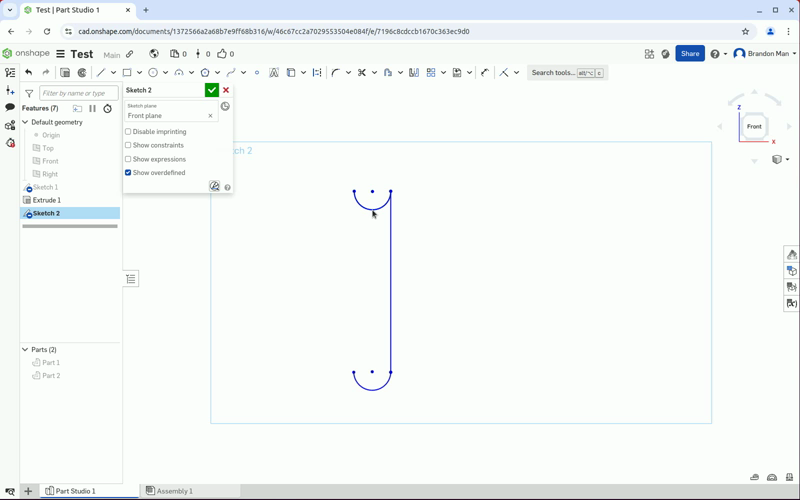
key(l)
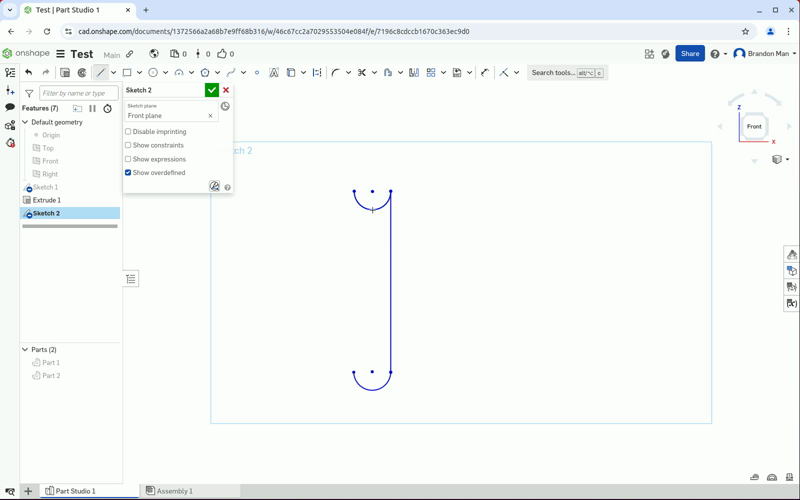
mouse_move(354, 191)
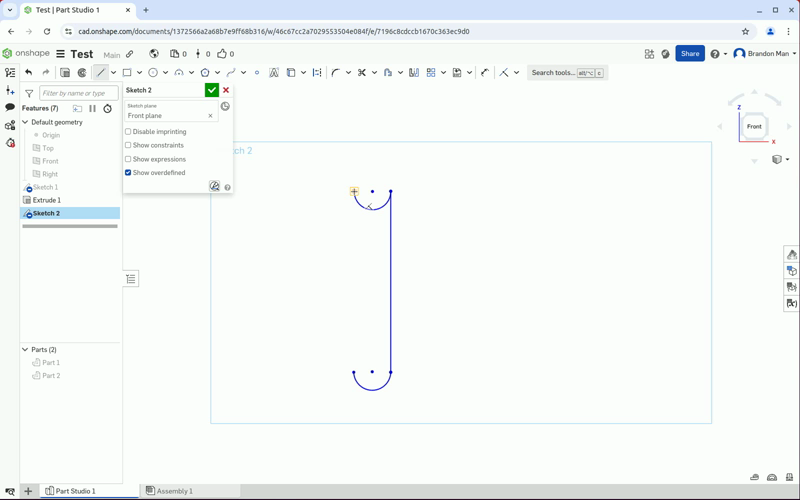
click(354, 191)
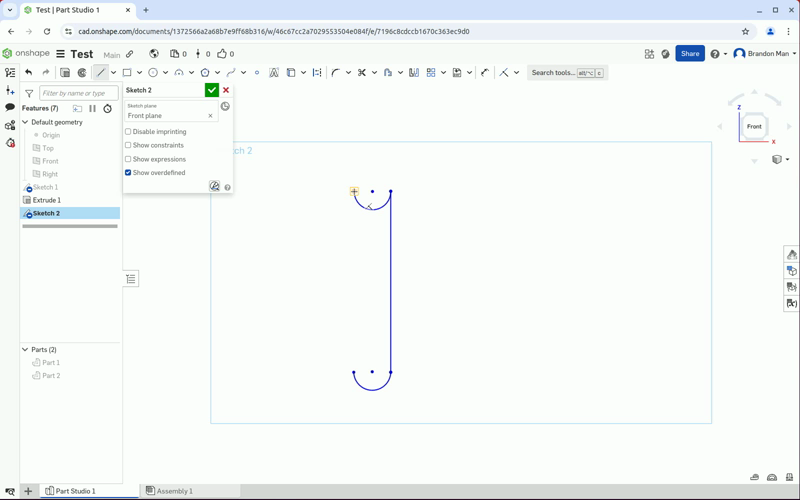
key_down(shift)
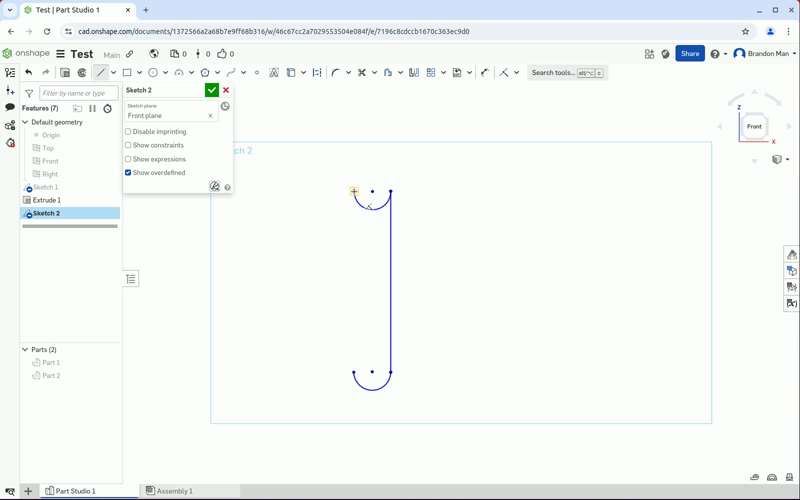
mouse_move(353, 372)
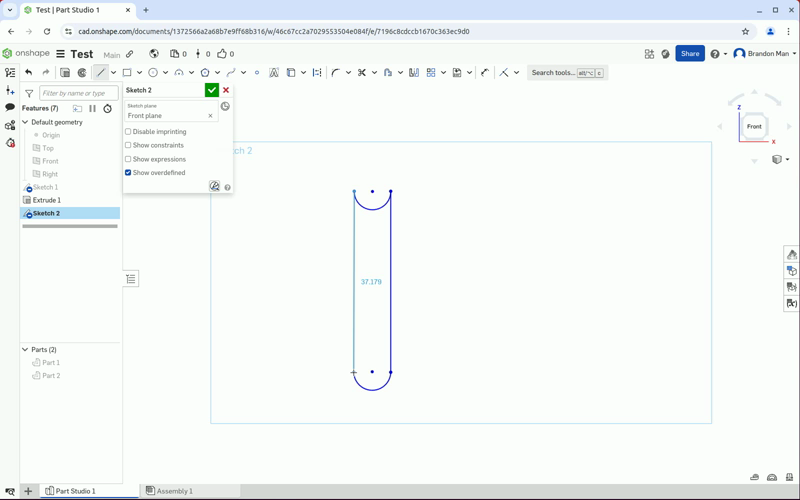
key_up(shift)
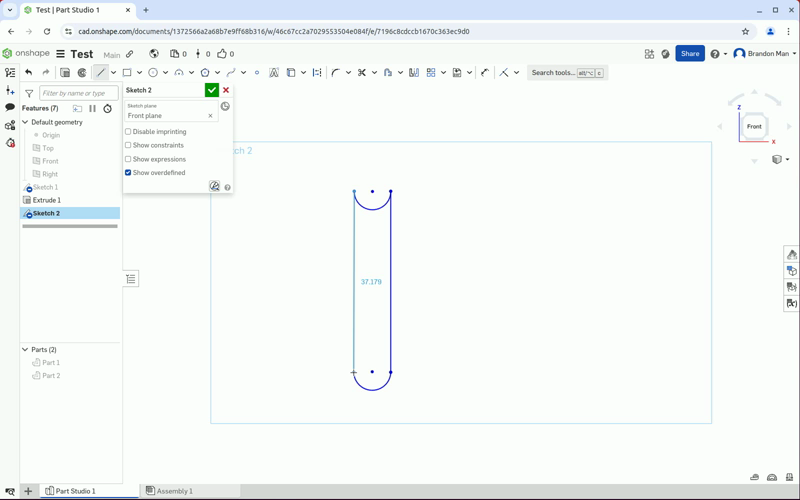
click(353, 372)
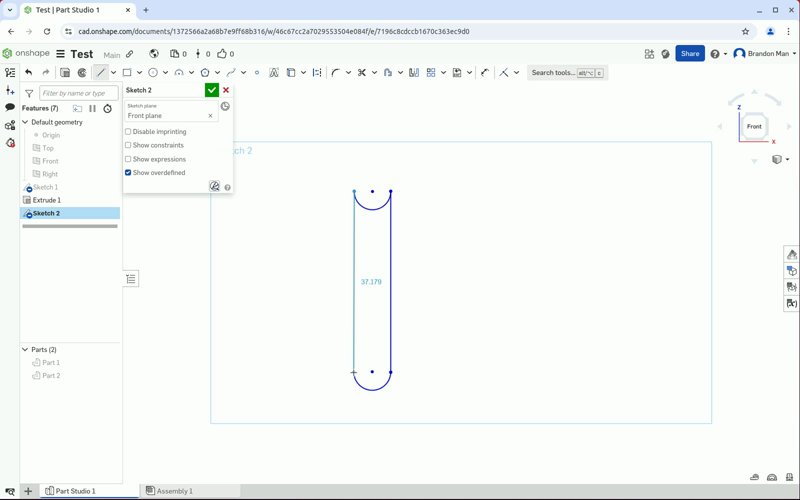
key(esc)
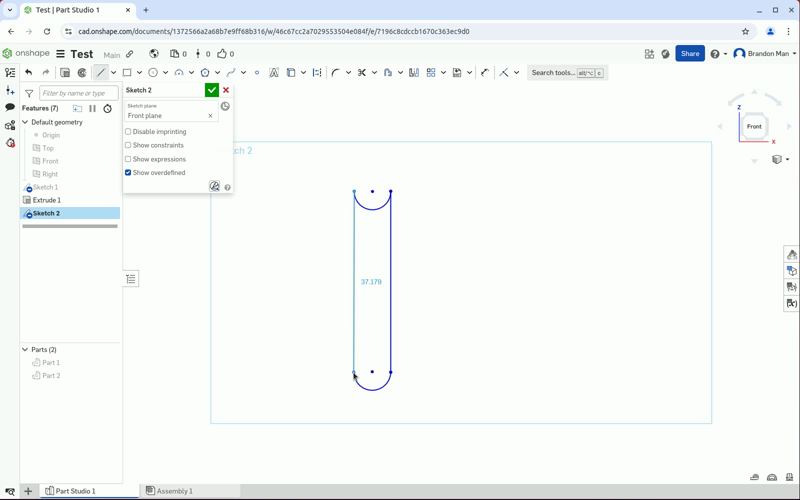
key(c)
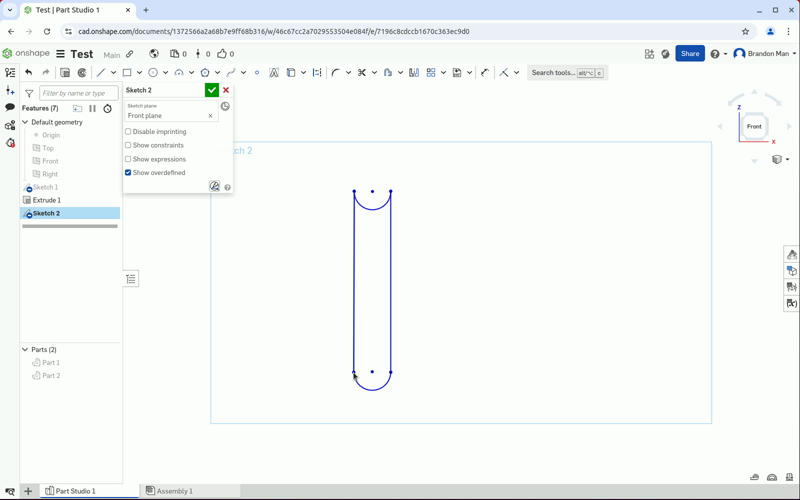
key_down(shift)
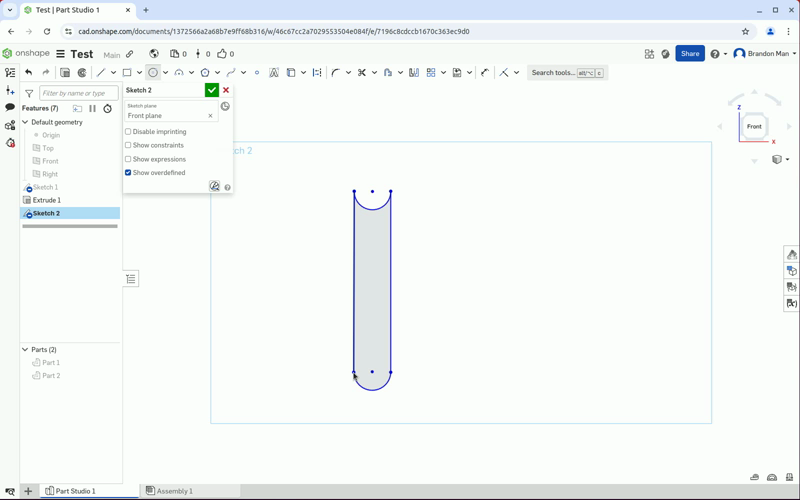
mouse_move(371, 372)
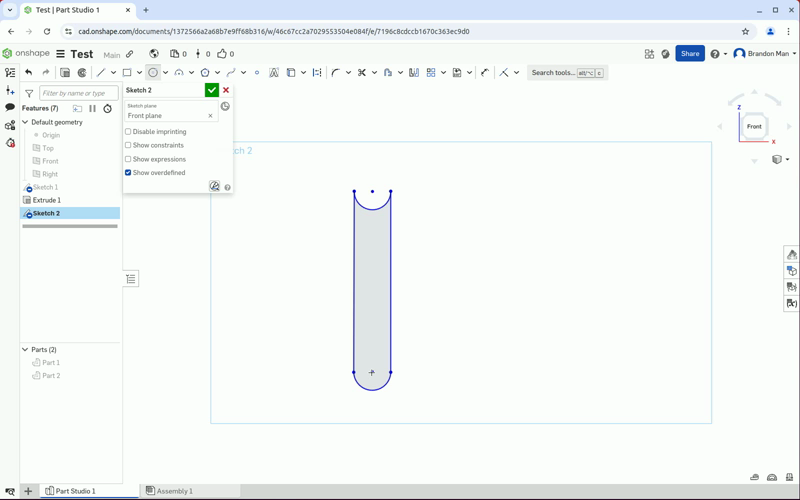
scroll(6)
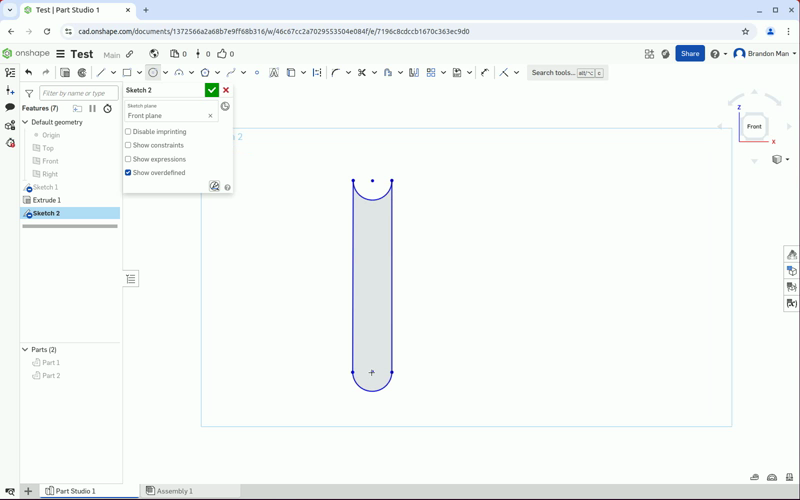
scroll(6)
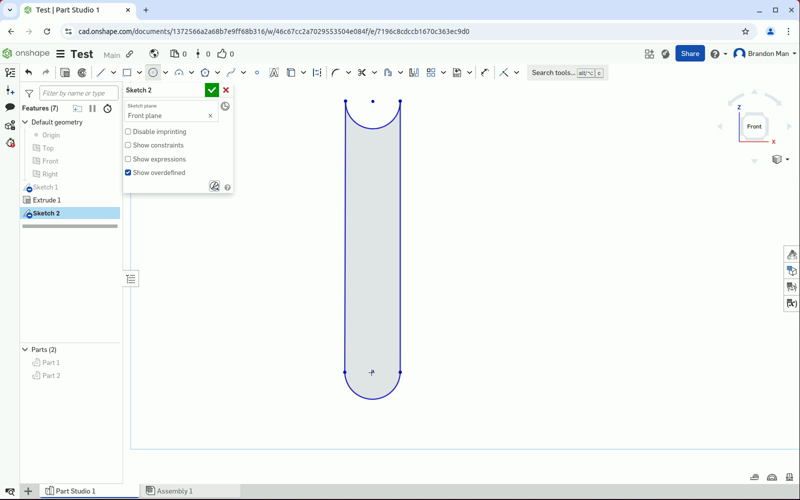
scroll(6)
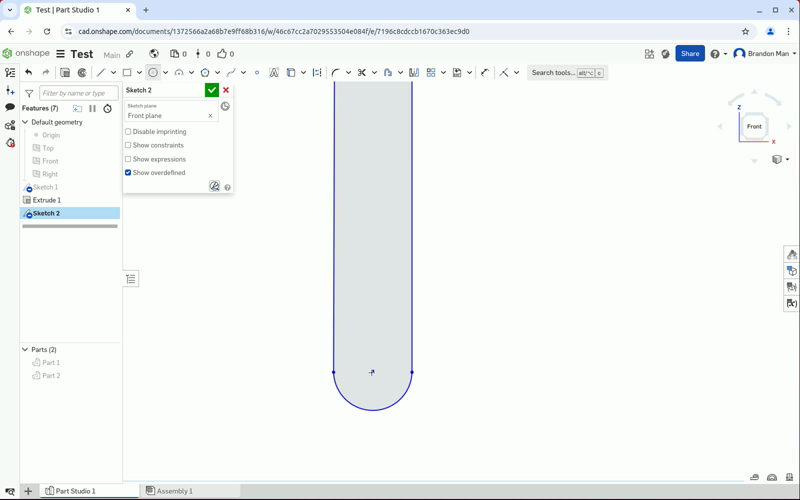
scroll(6)
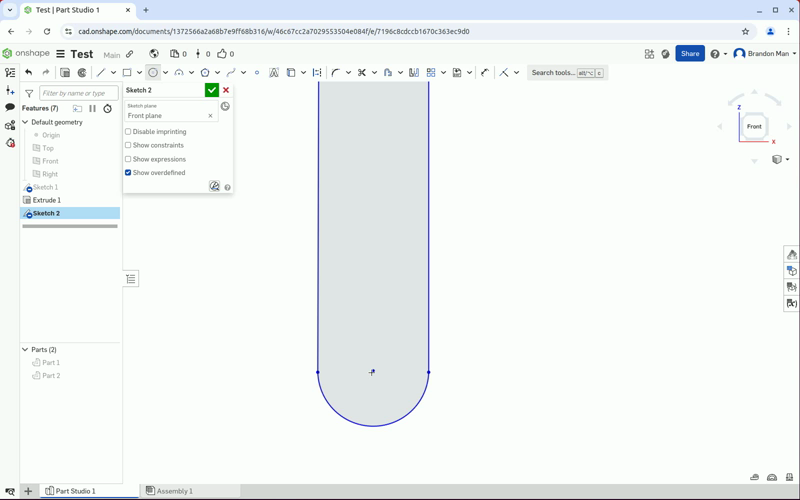
scroll(6)
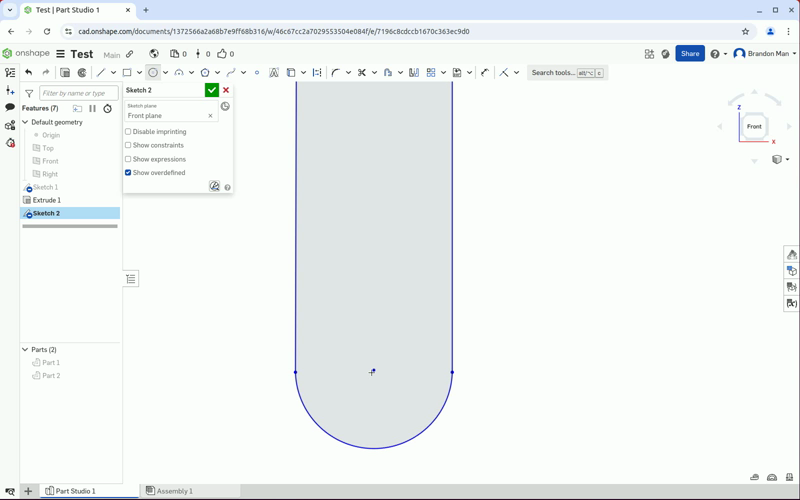
scroll(6)
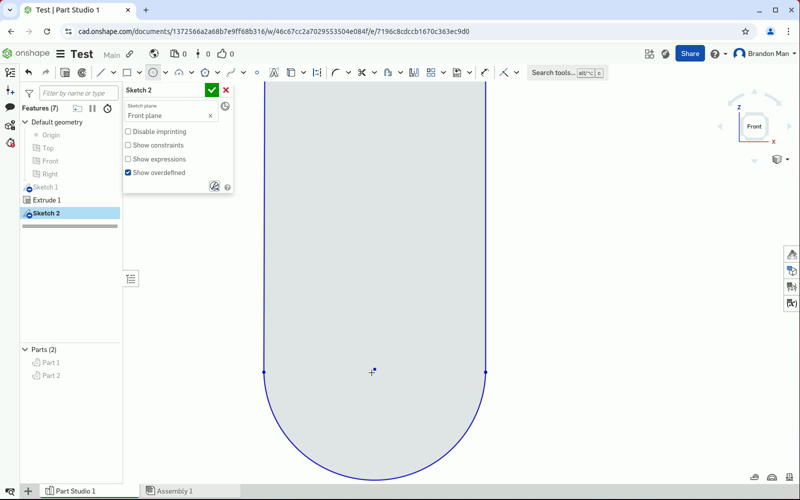
scroll(6)
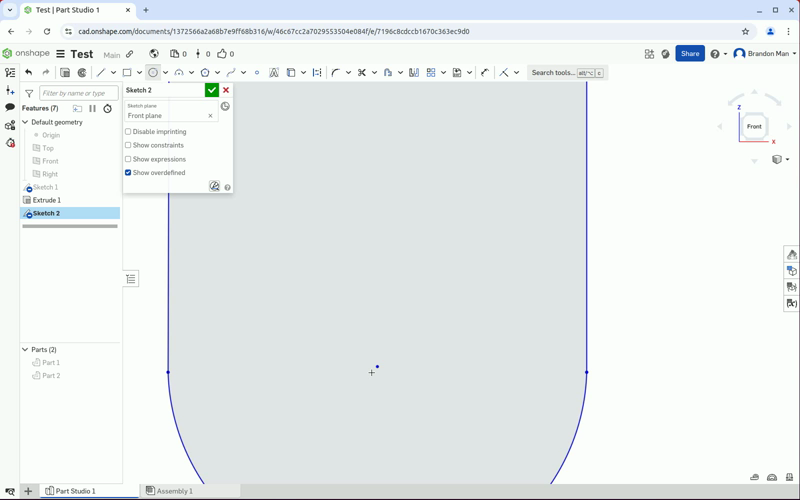
click(371, 372)
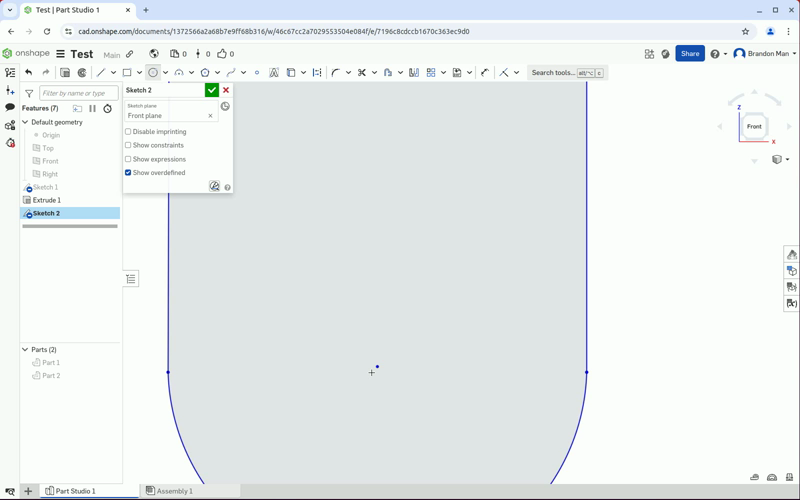
scroll(-6)
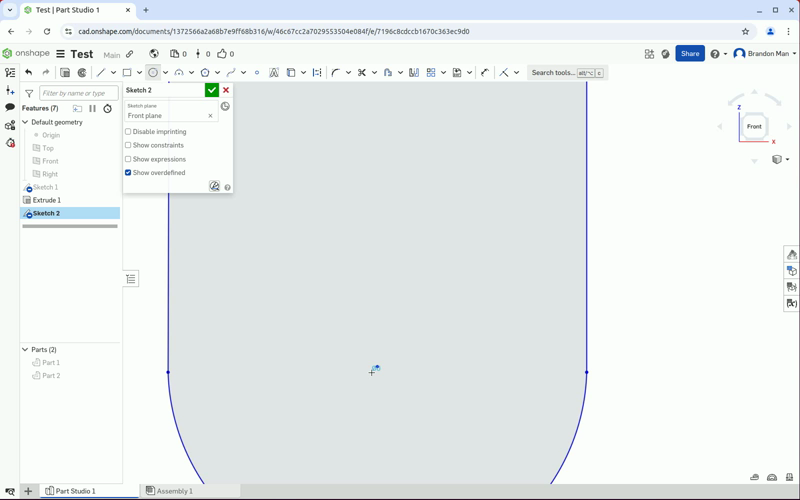
scroll(-6)
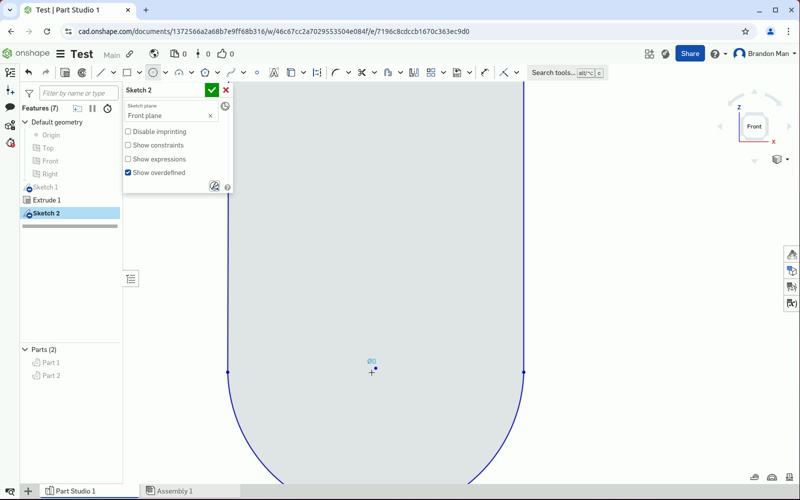
scroll(-6)
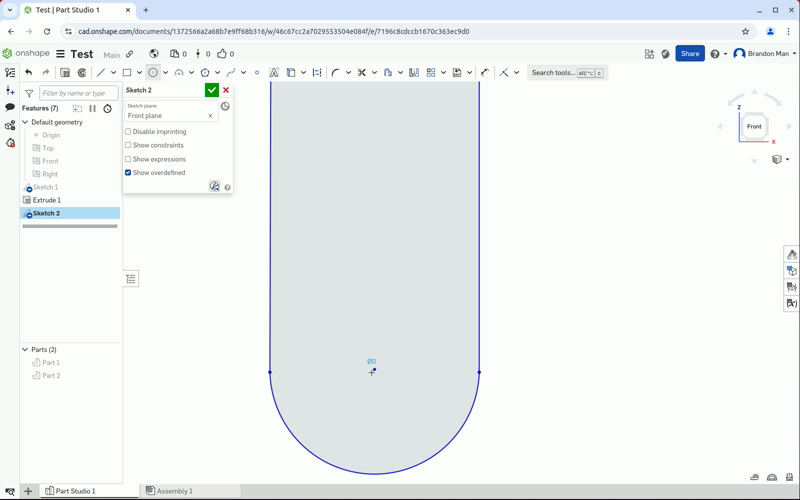
scroll(-6)
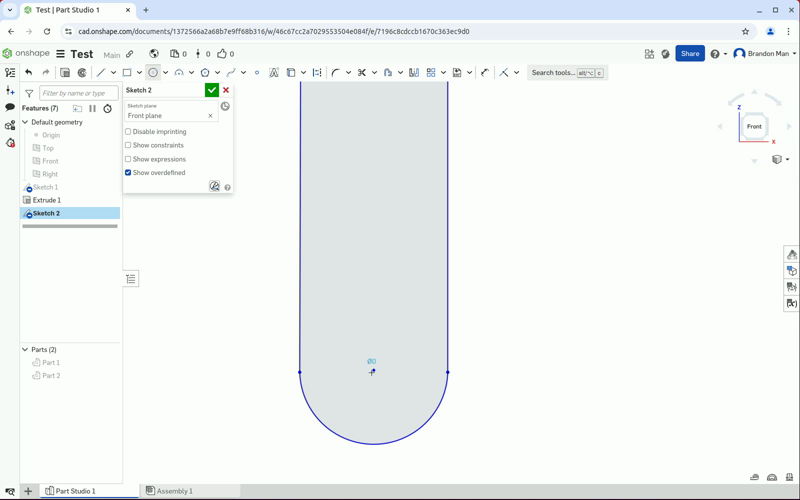
scroll(-6)
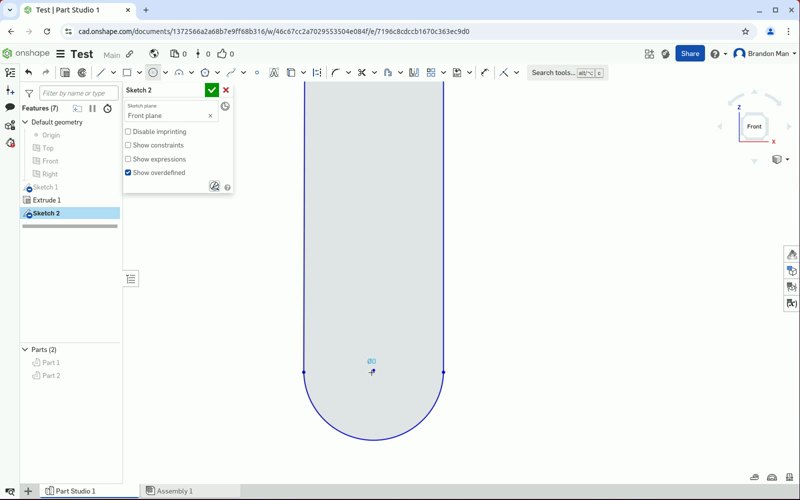
scroll(-6)
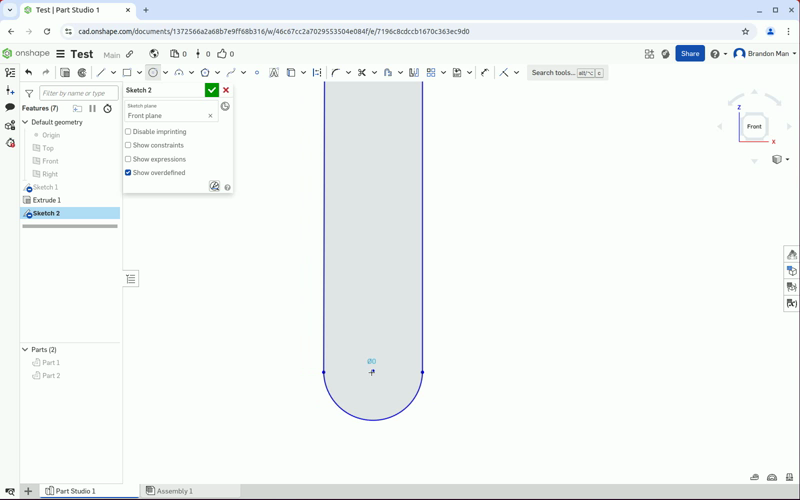
scroll(-6)
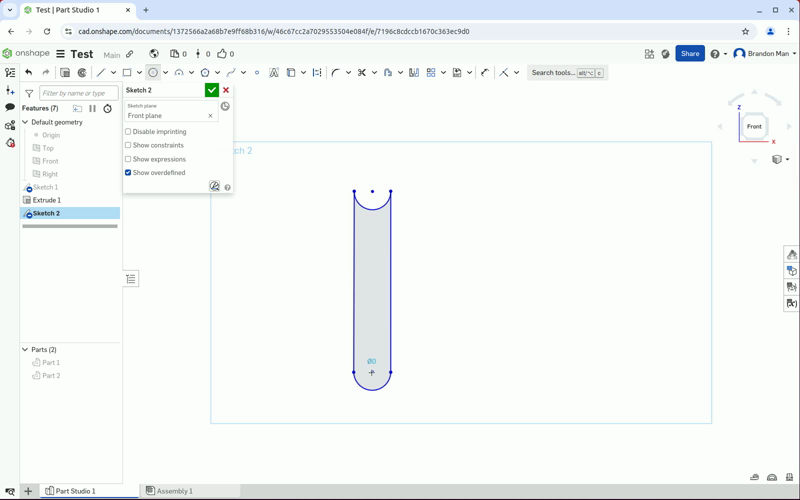
key_up(shift)
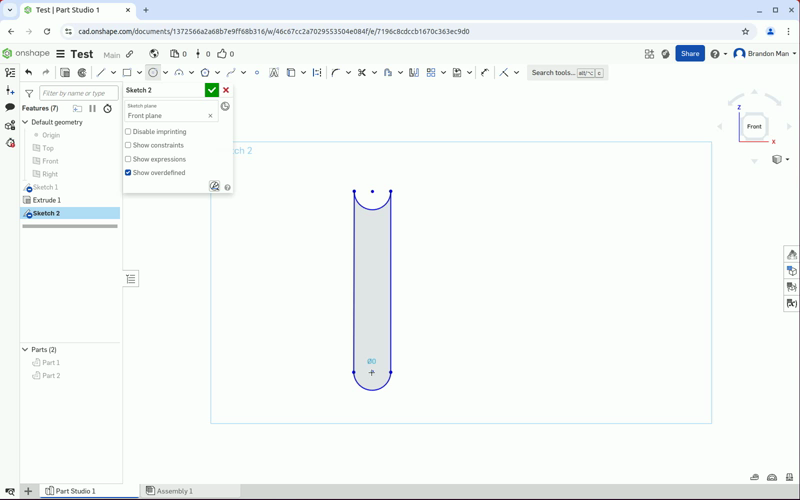
mouse_move(375, 372)
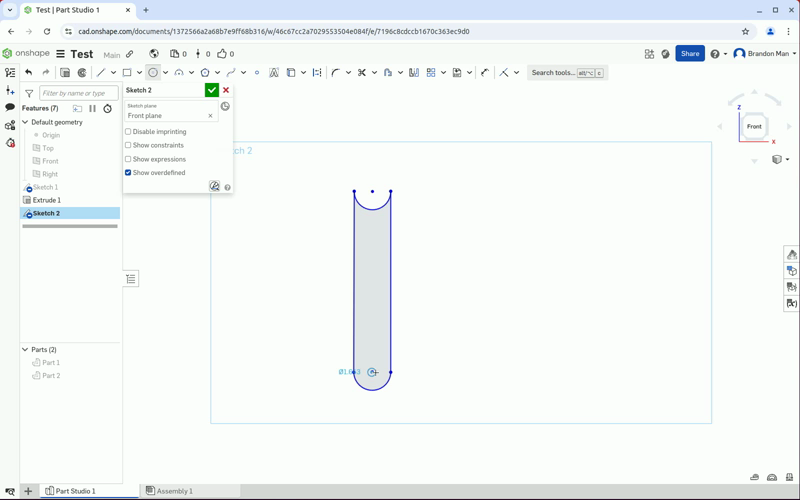
scroll(6)
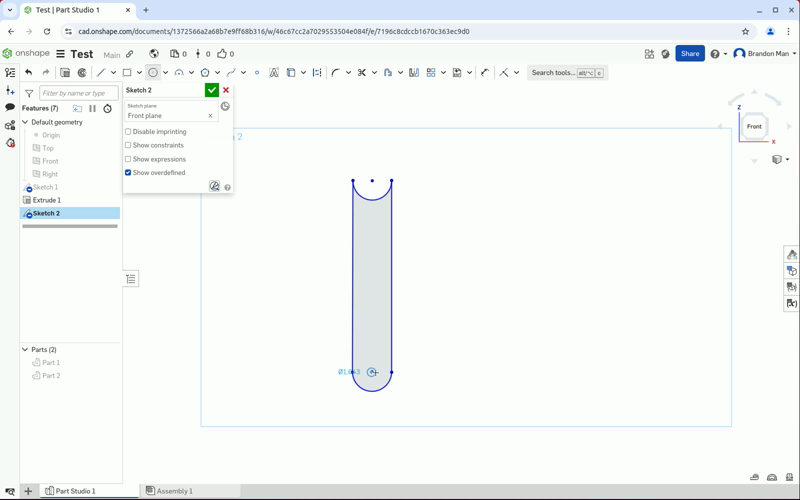
scroll(6)
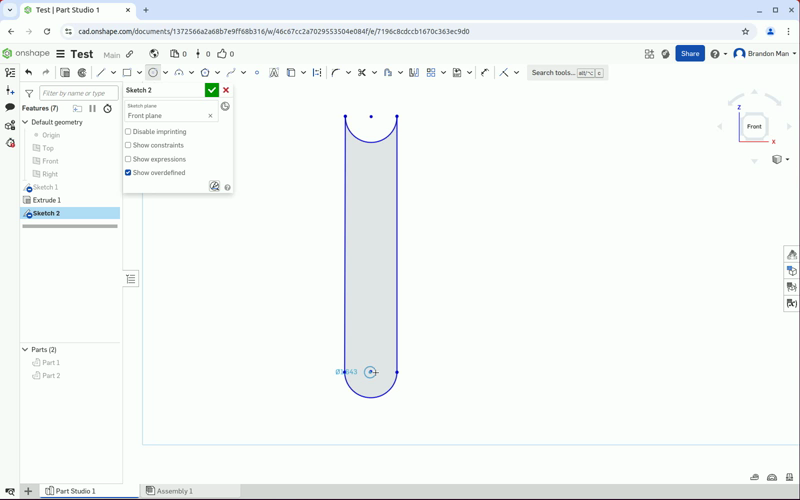
scroll(6)
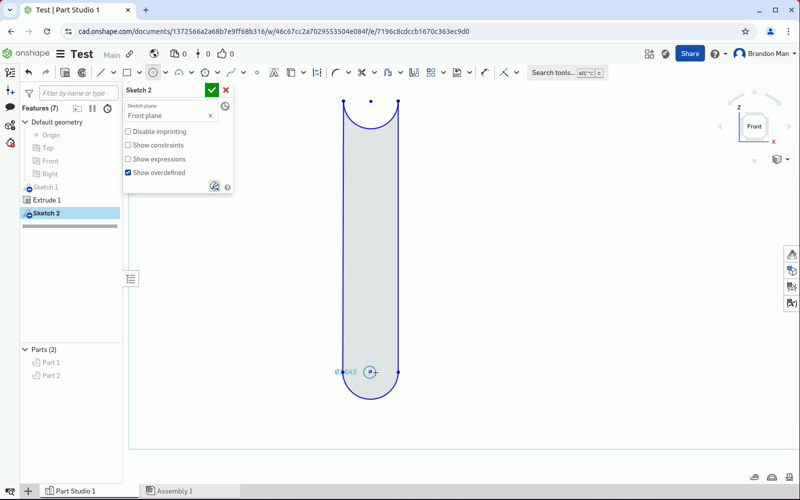
scroll(6)
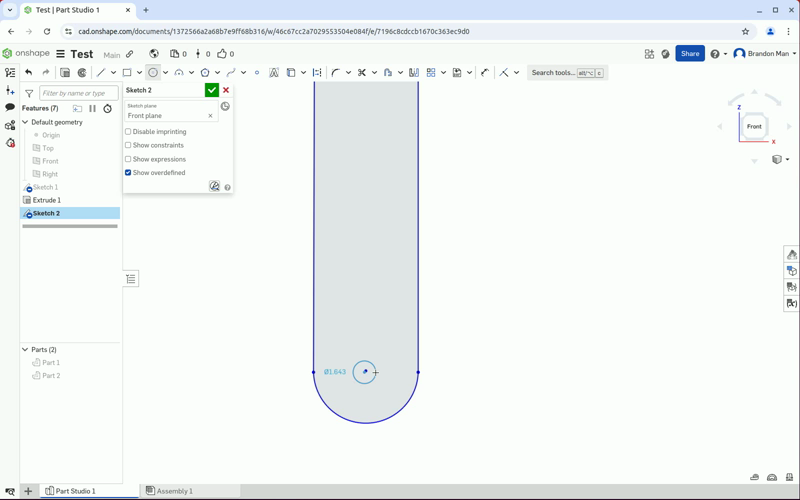
scroll(6)
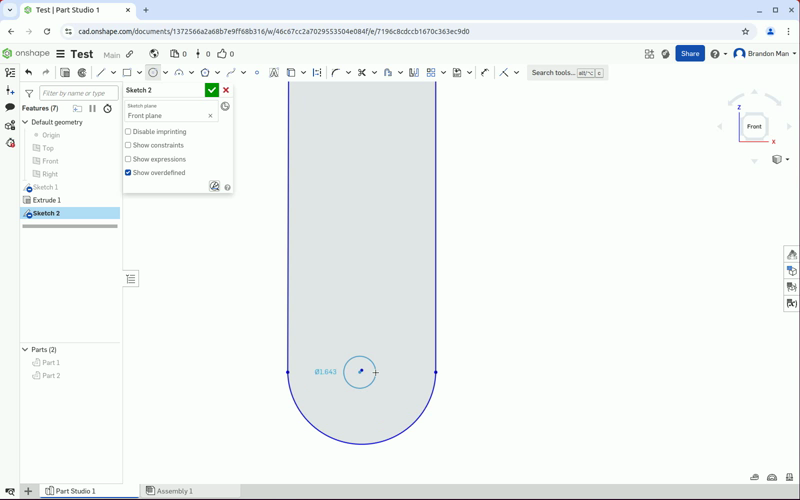
scroll(6)
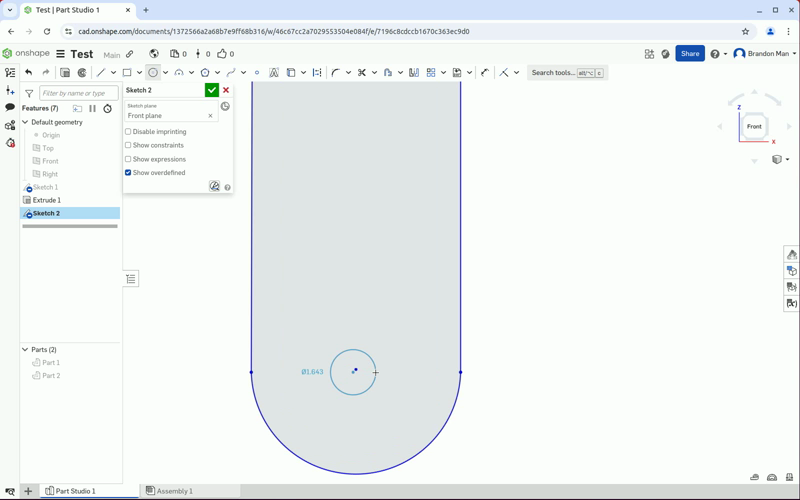
scroll(6)
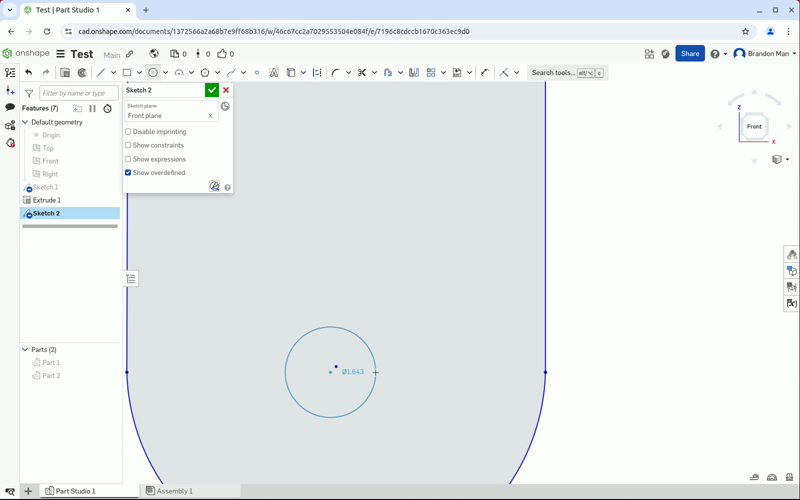
click(375, 372)
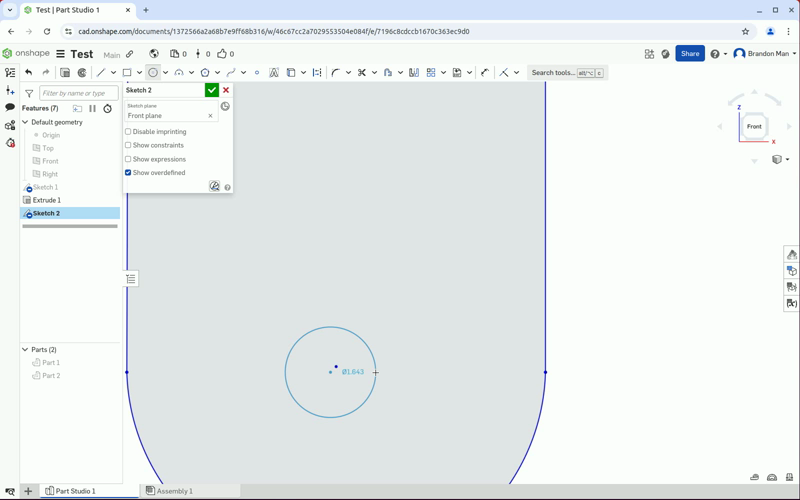
scroll(-6)
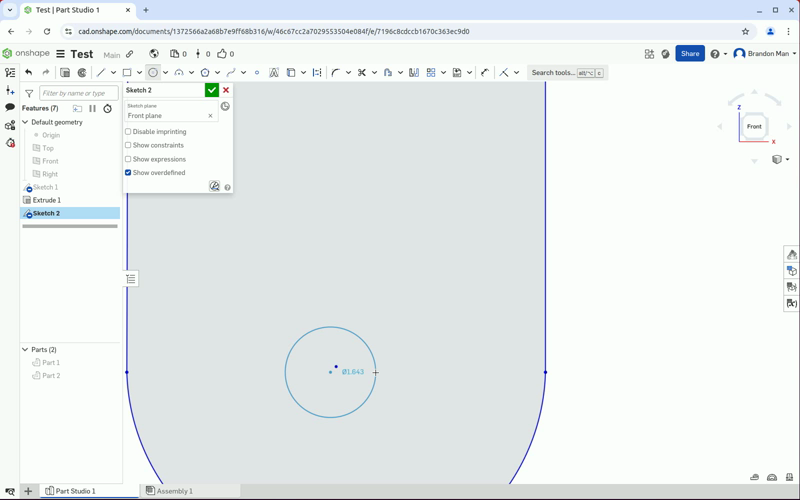
scroll(-6)
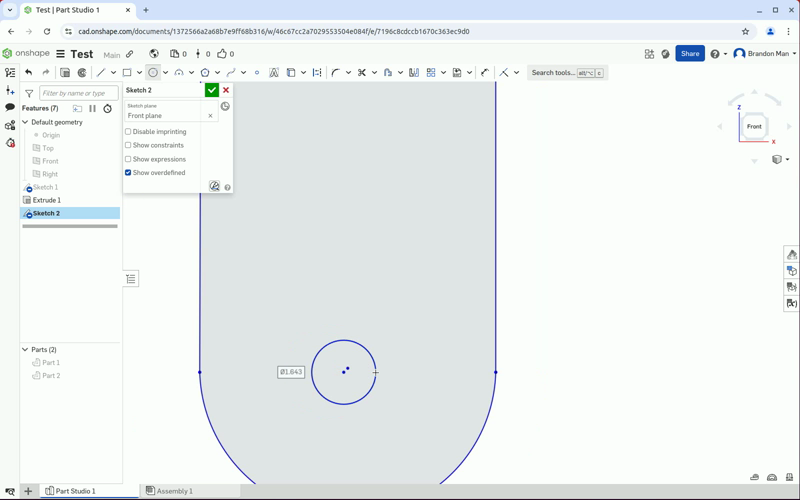
scroll(-6)
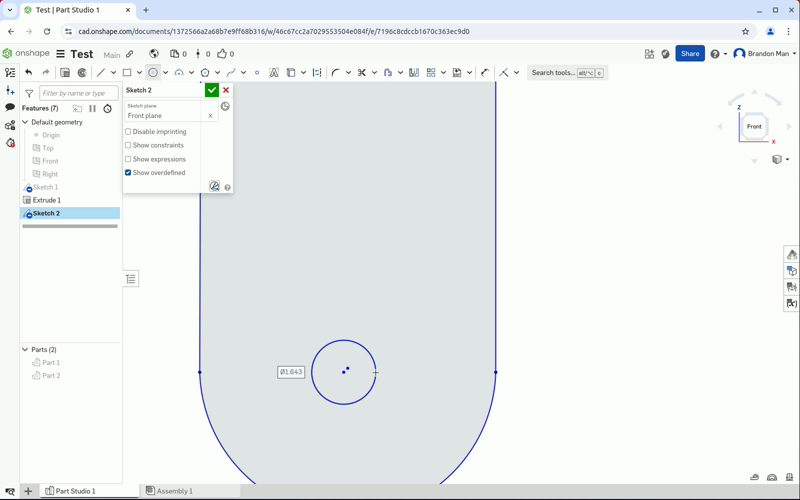
scroll(-6)
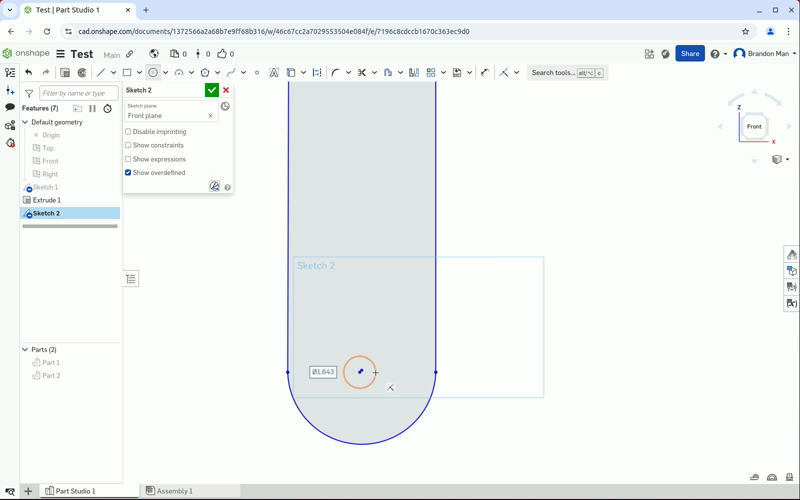
scroll(-6)
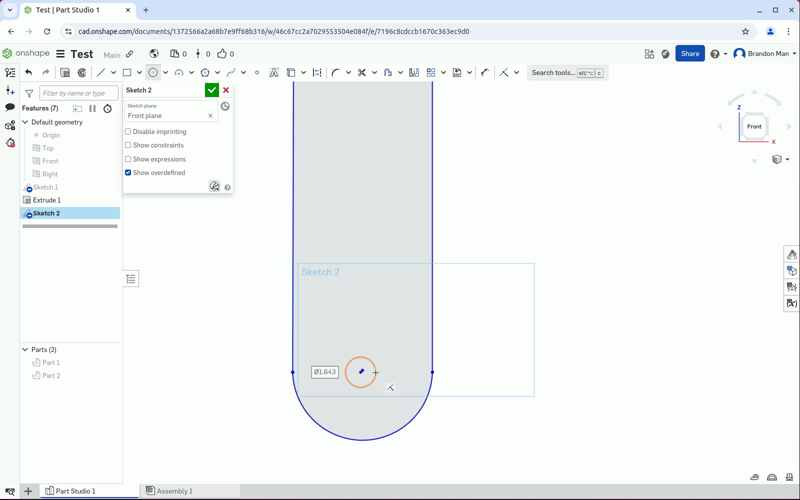
scroll(-6)
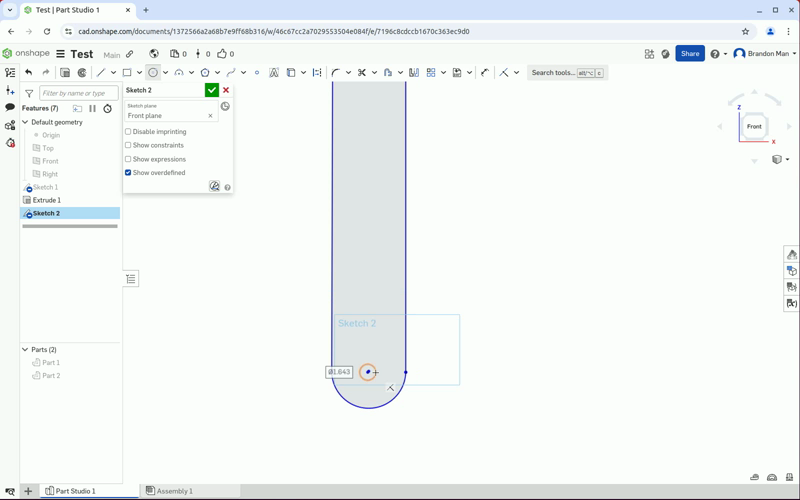
scroll(-6)
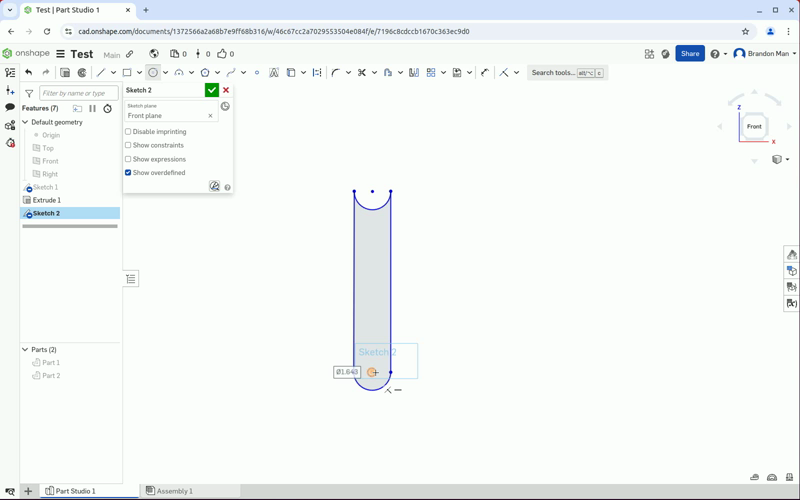
key(esc)
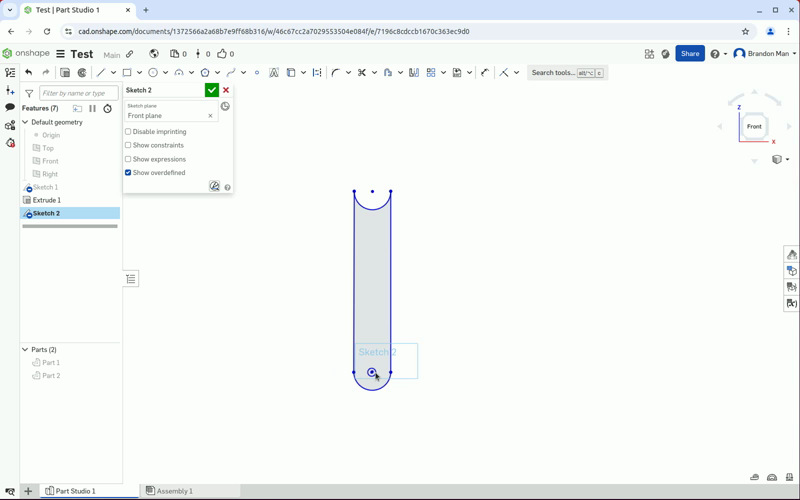
key(c)
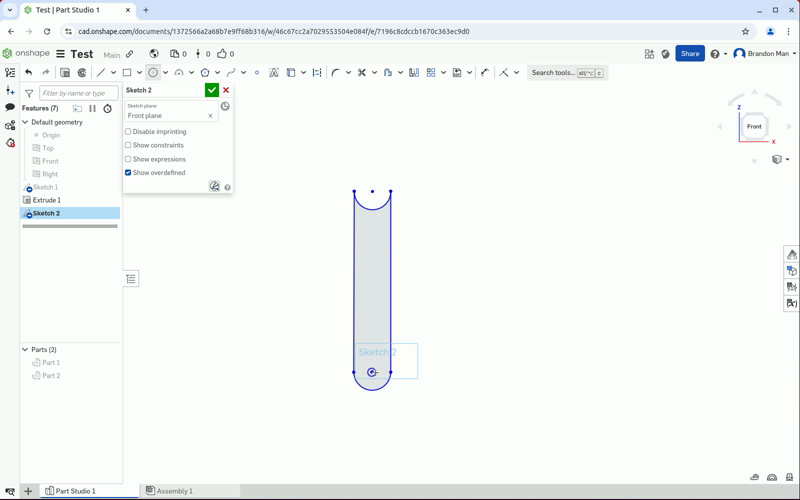
key_down(shift)
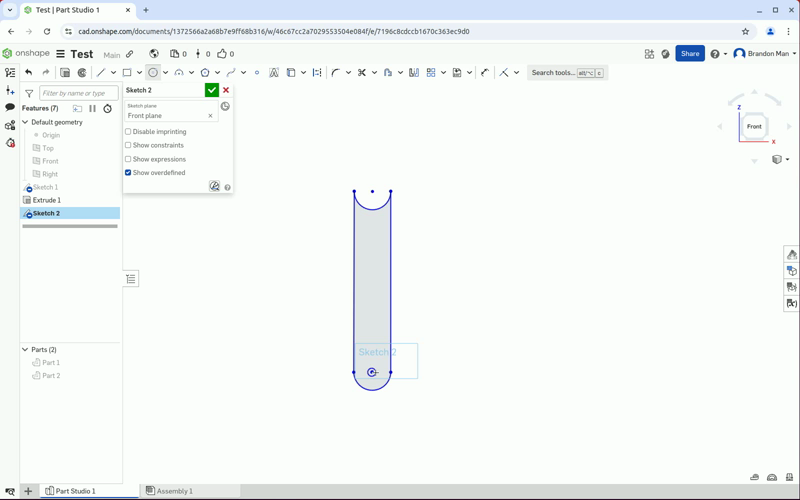
mouse_move(371, 191)
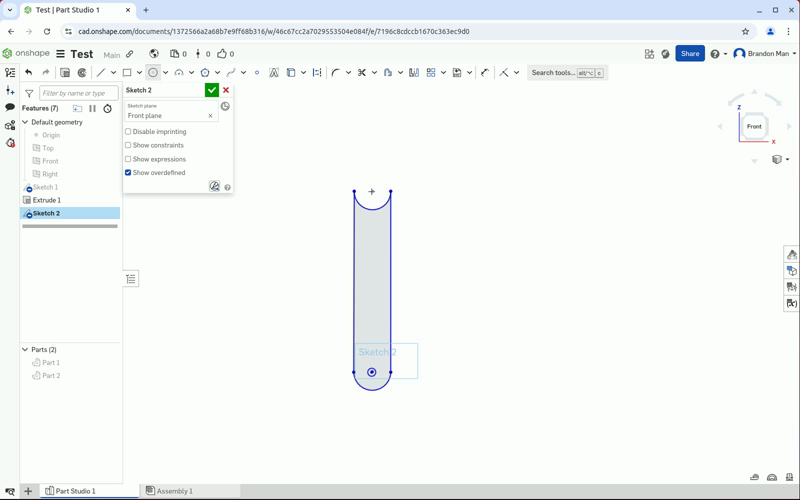
scroll(6)
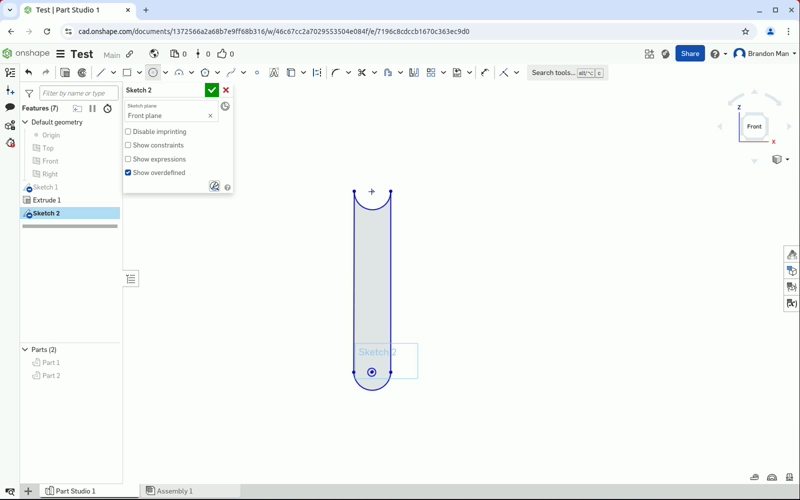
scroll(6)
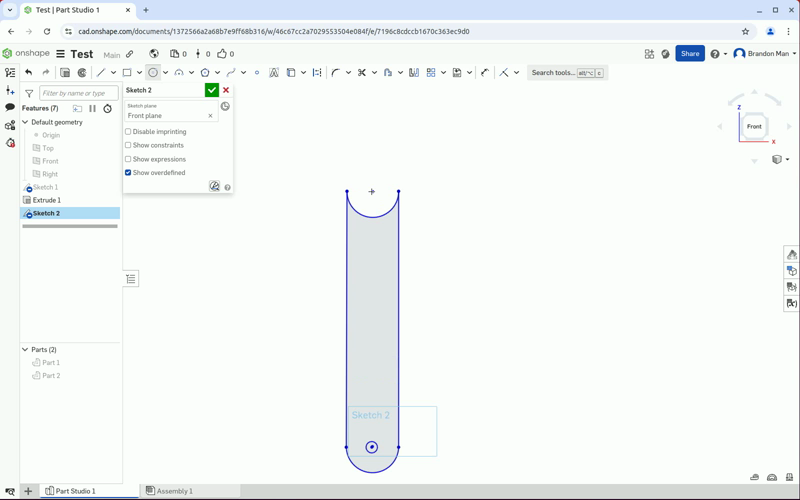
scroll(6)
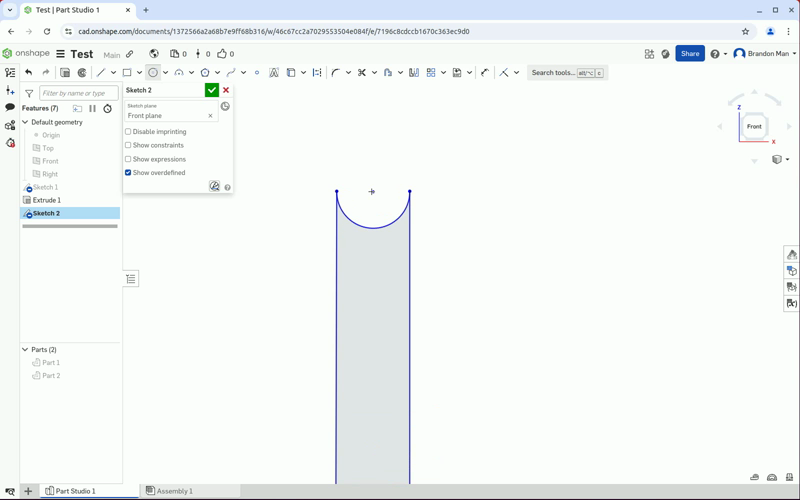
scroll(6)
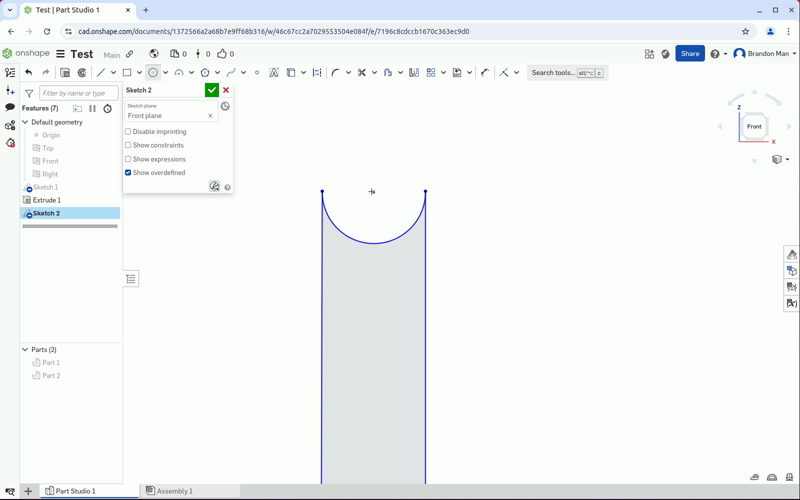
scroll(6)
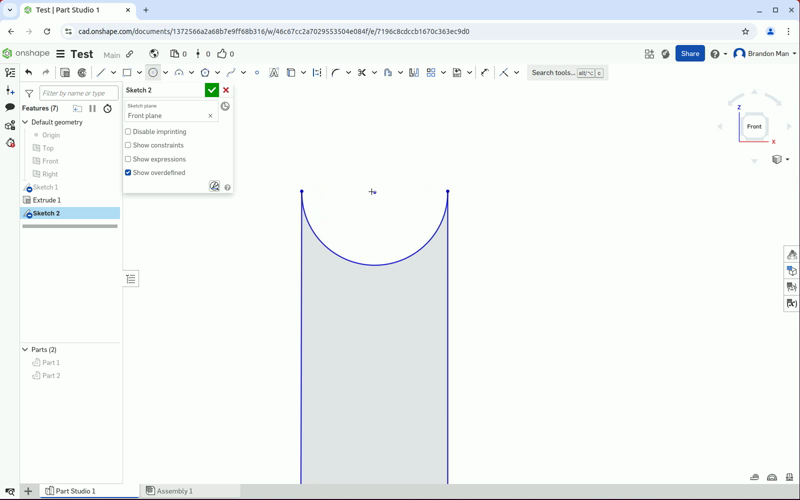
scroll(6)
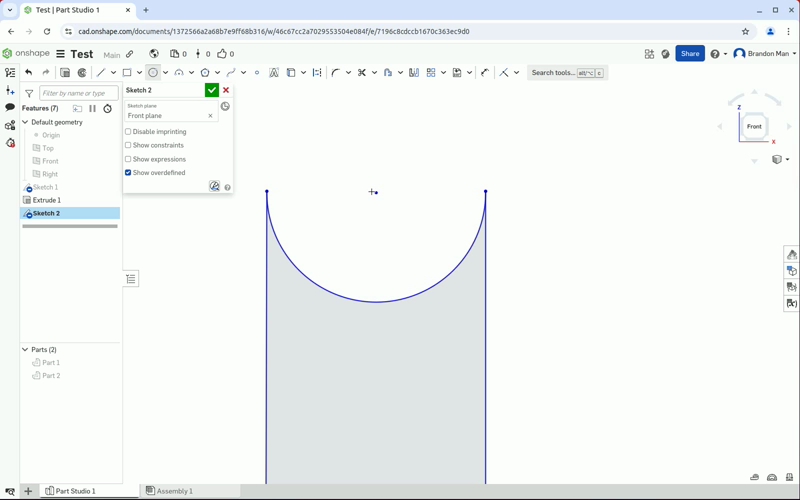
scroll(6)
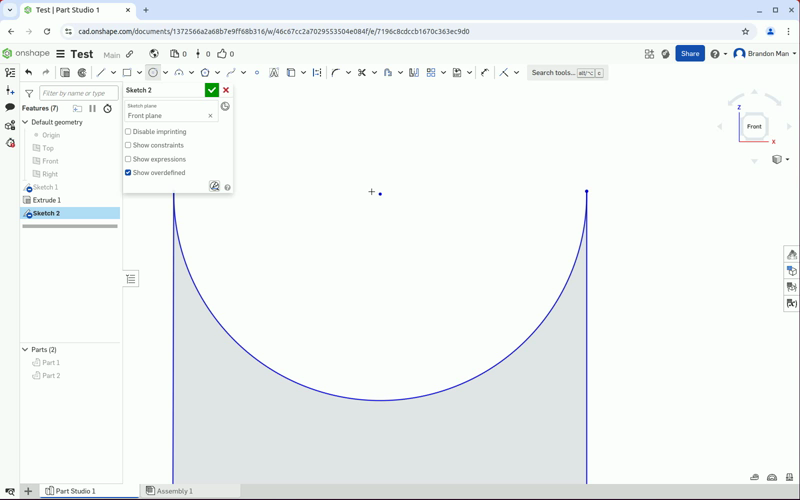
click(371, 191)
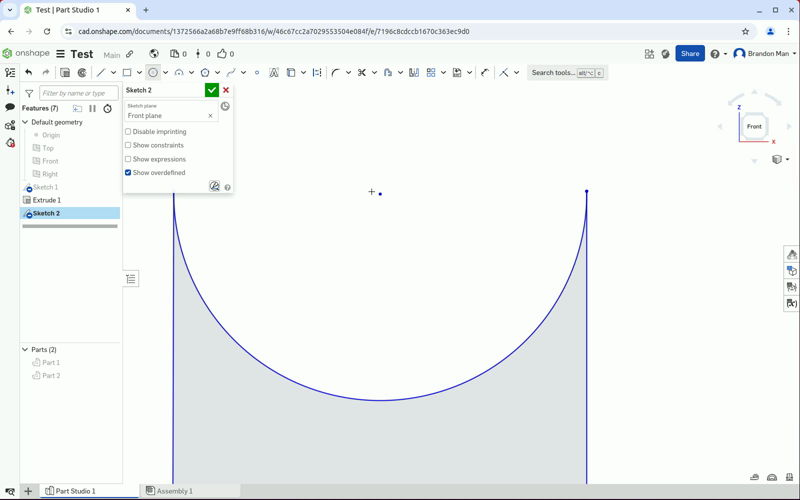
scroll(-6)
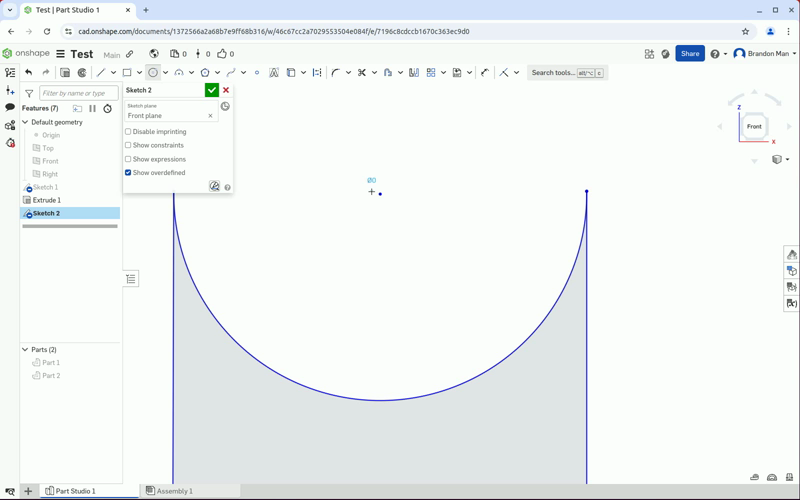
scroll(-6)
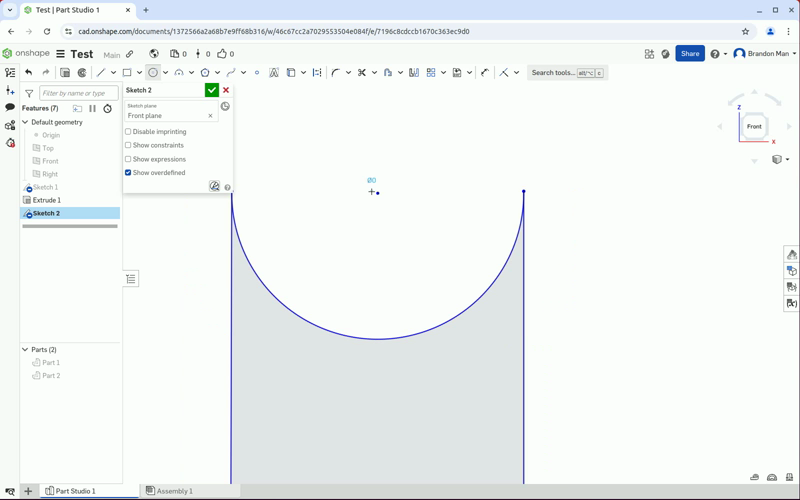
scroll(-6)
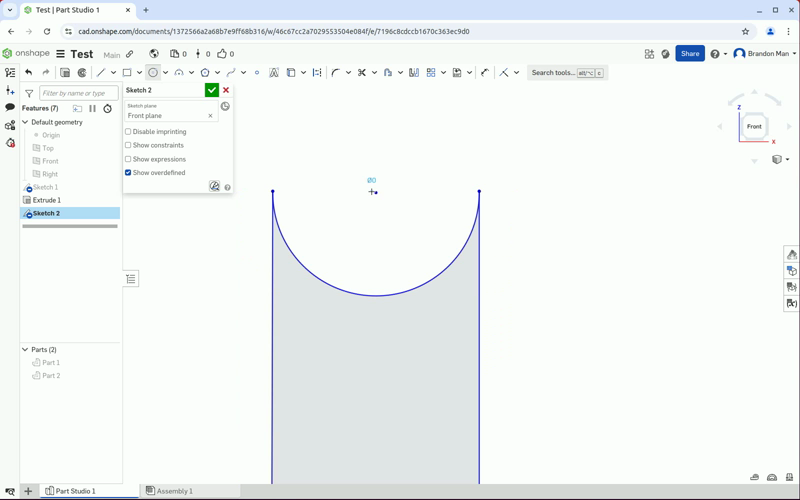
scroll(-6)
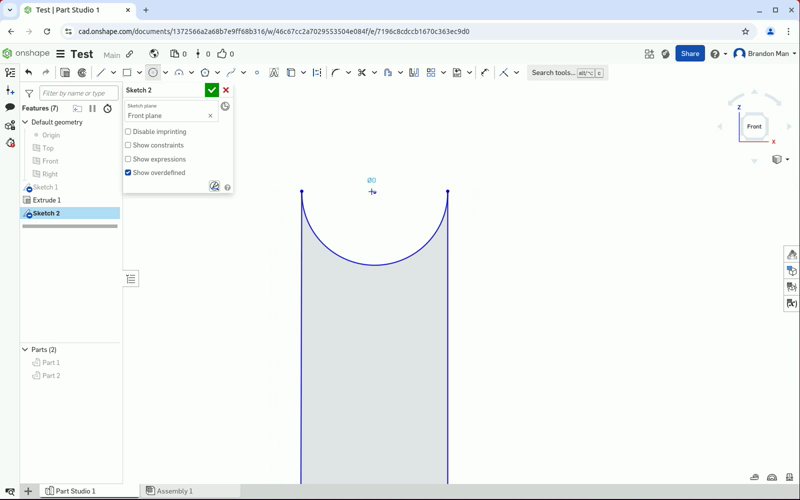
scroll(-6)
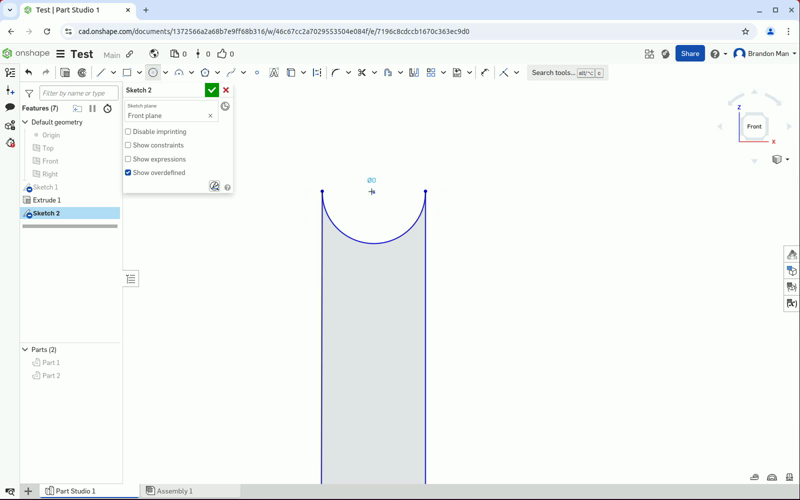
scroll(-6)
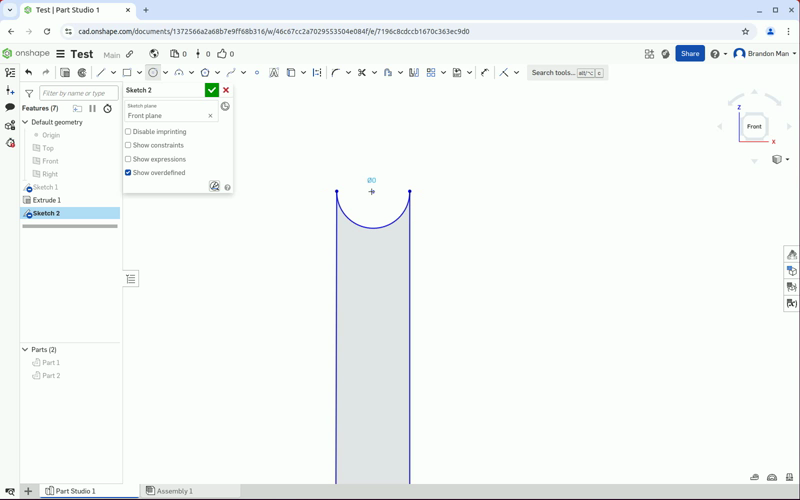
scroll(-6)
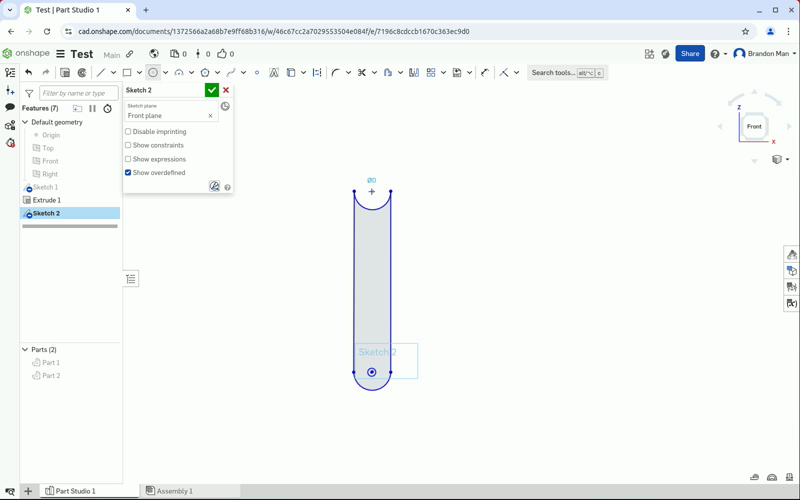
key_up(shift)
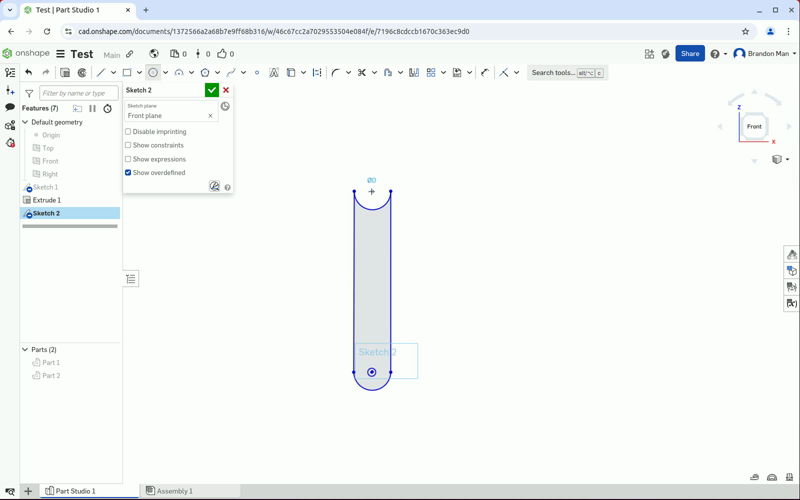
mouse_move(375, 191)
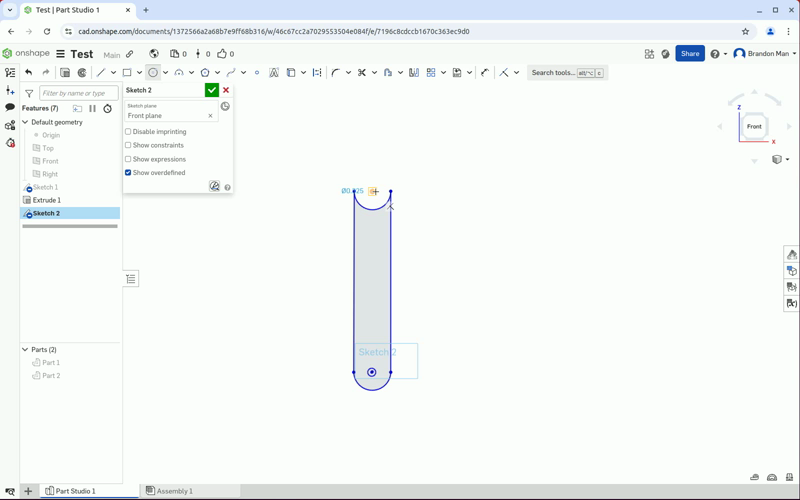
scroll(6)
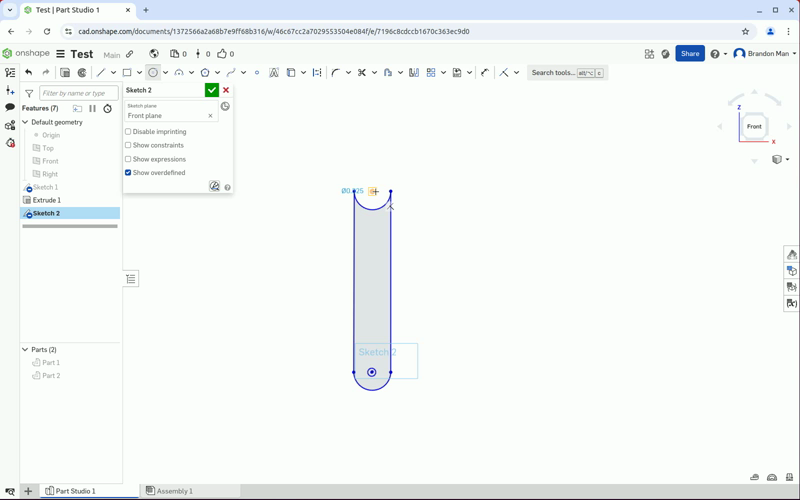
scroll(6)
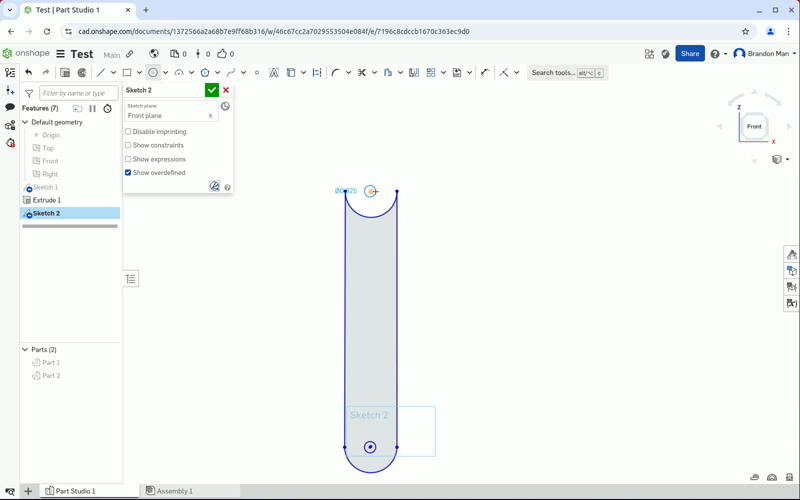
scroll(6)
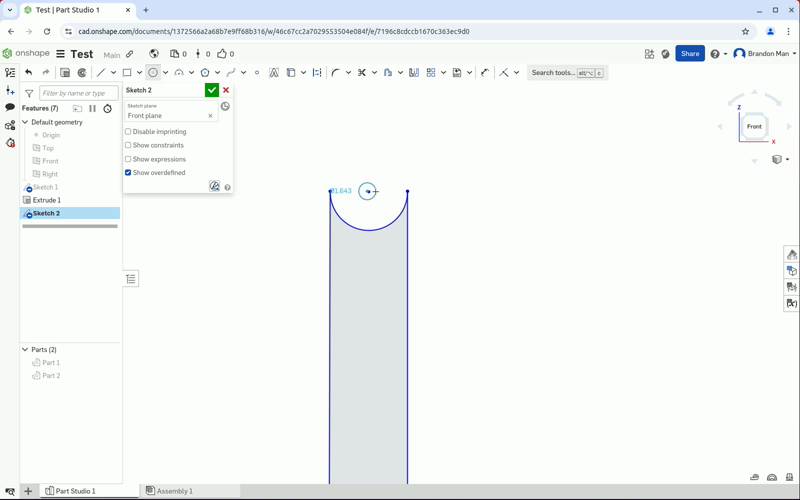
scroll(6)
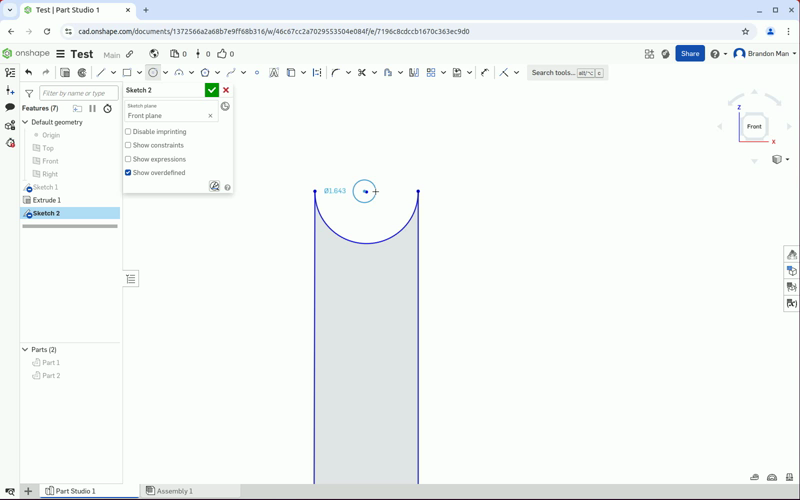
scroll(6)
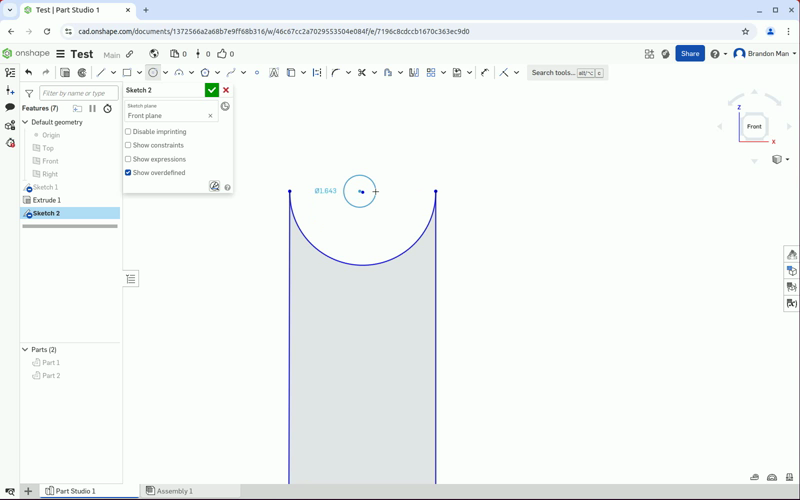
scroll(6)
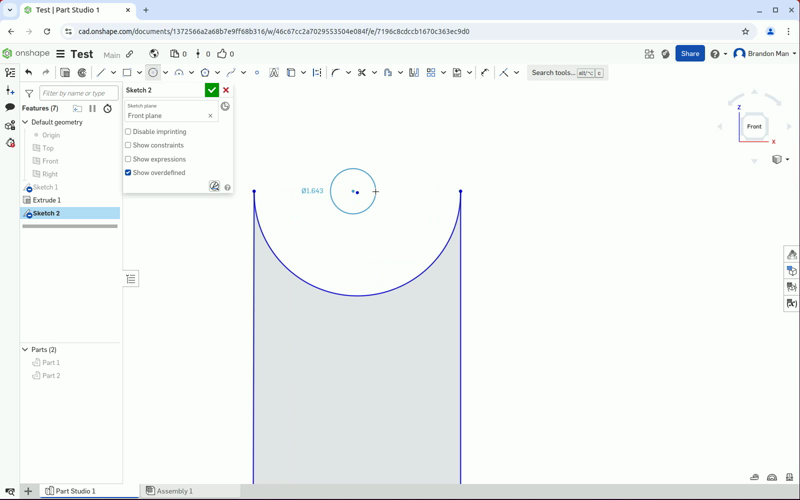
scroll(6)
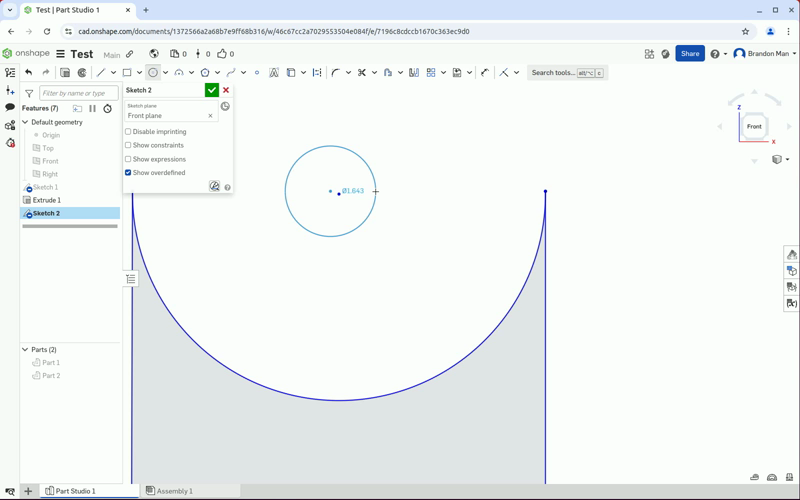
click(375, 191)
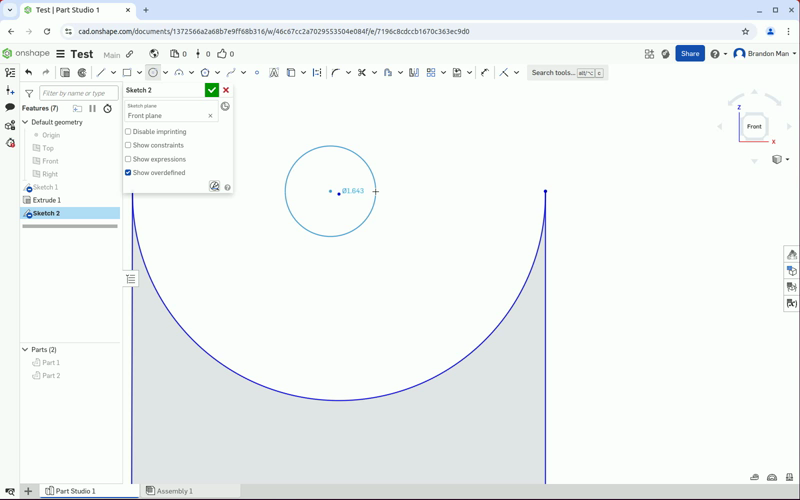
scroll(-6)
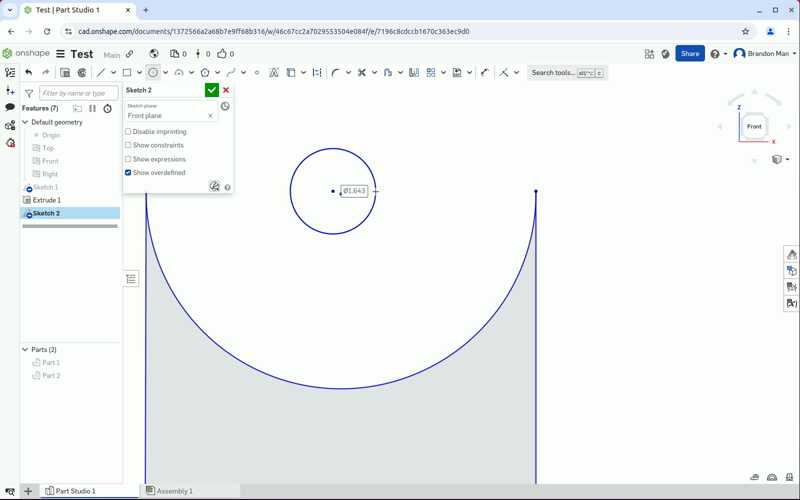
scroll(-6)
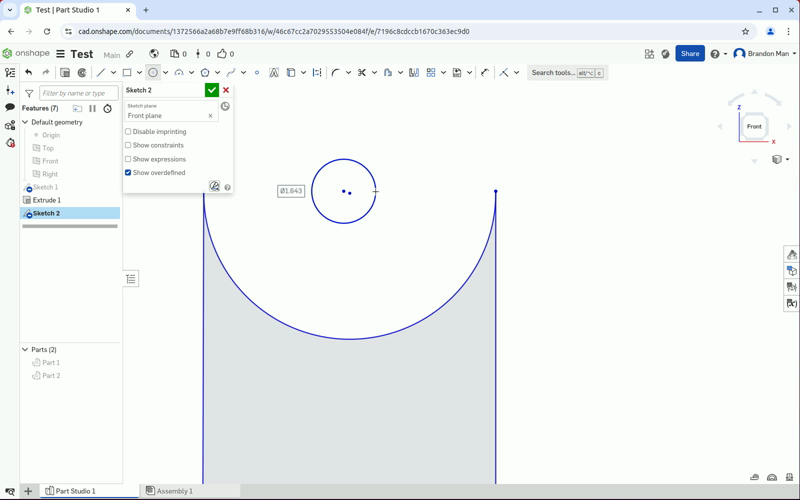
scroll(-6)
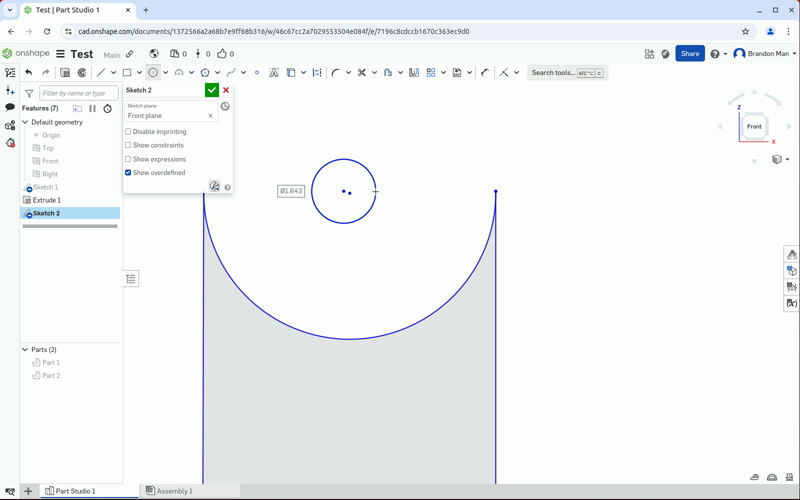
scroll(-6)
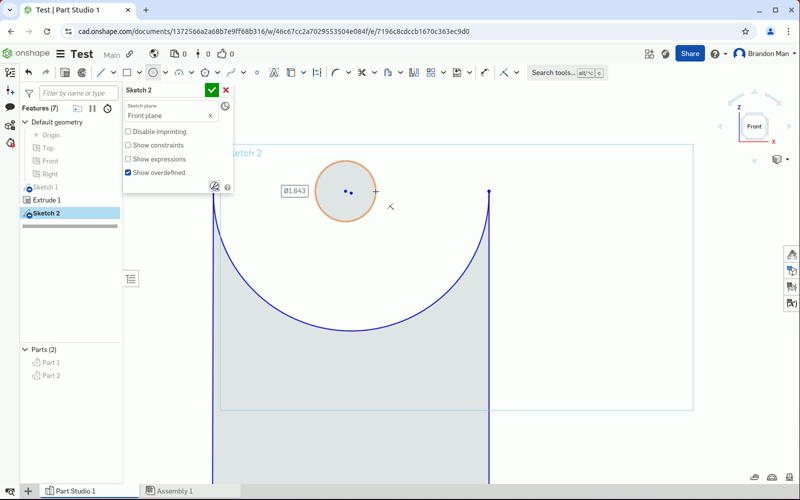
scroll(-6)
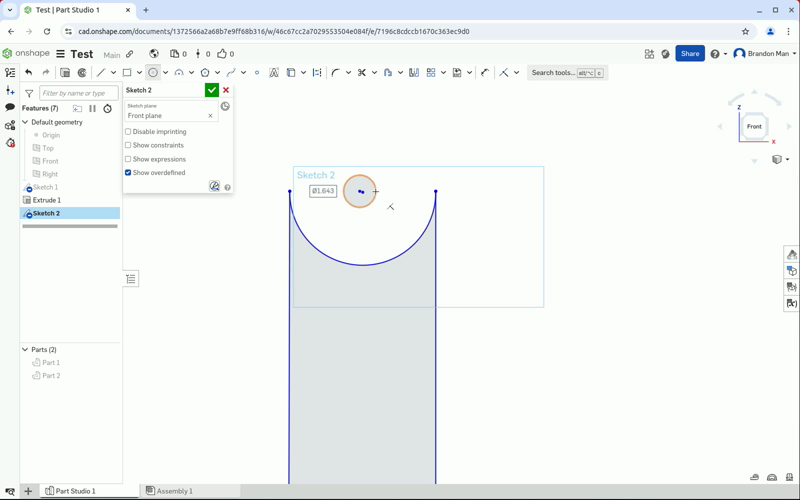
scroll(-6)
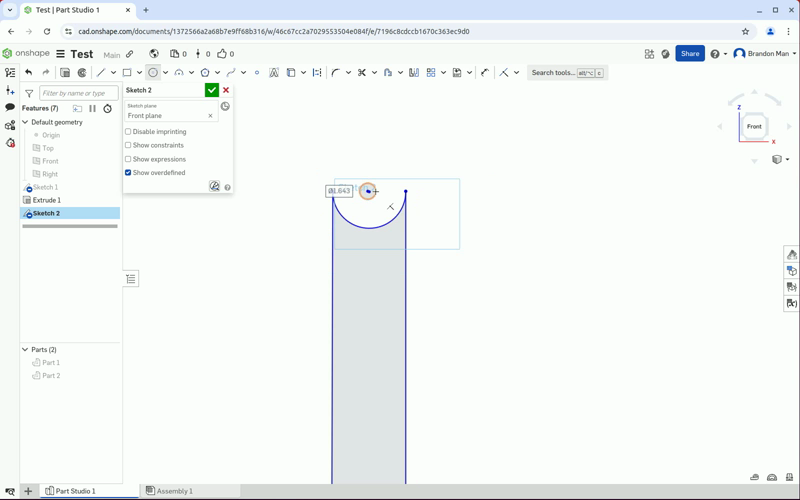
scroll(-6)
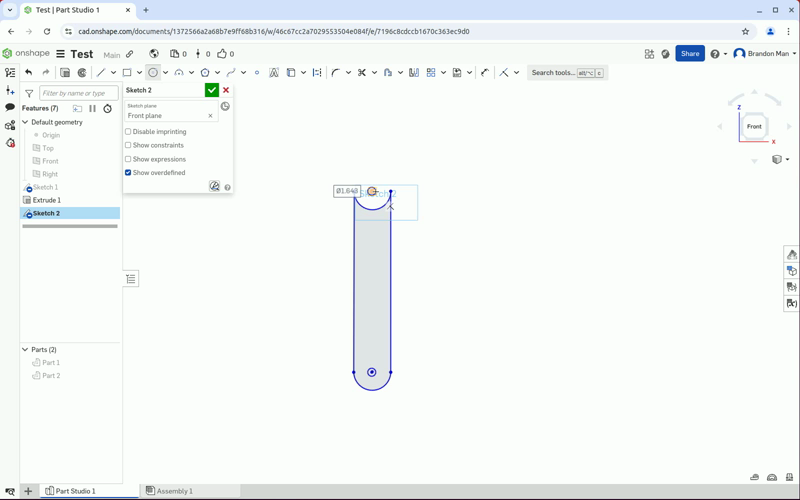
key(esc)
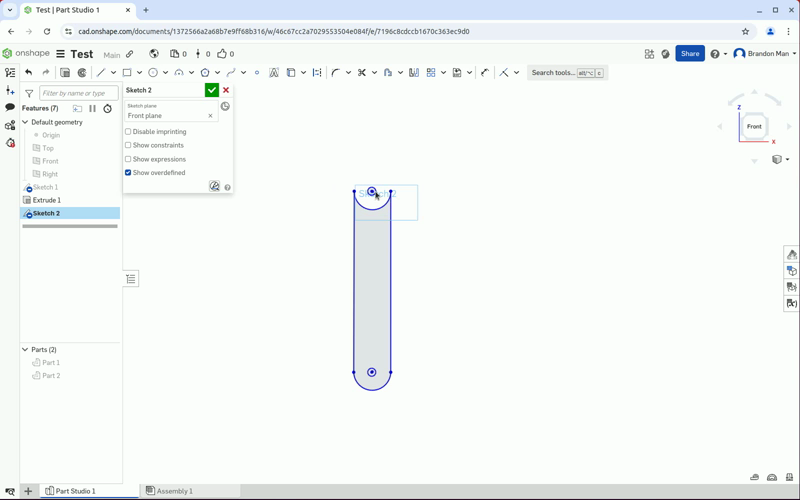
mouse_move(380, 353)
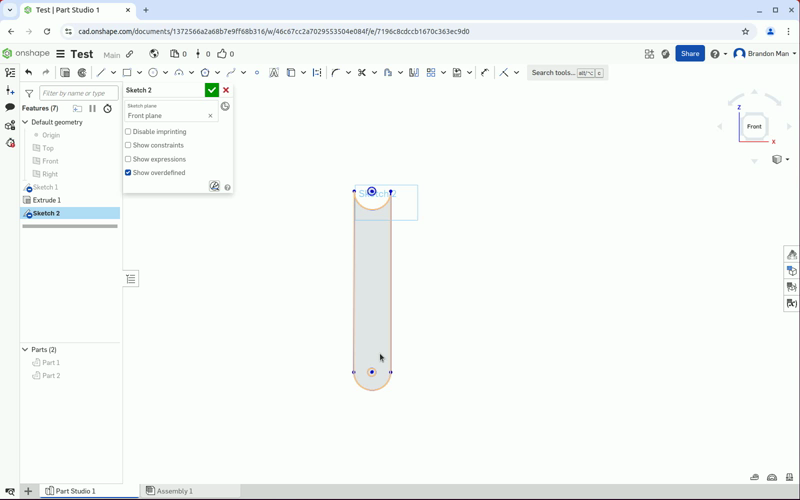
click(380, 353)
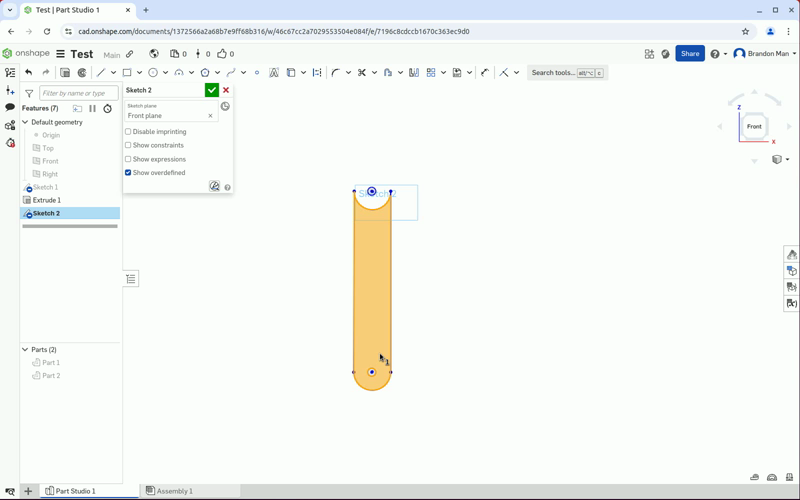
mouse_move(73, 352)
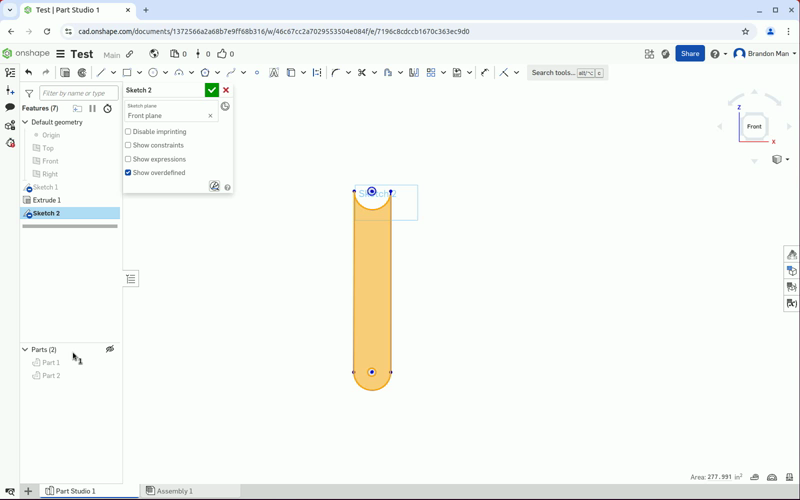
key(shift+y)
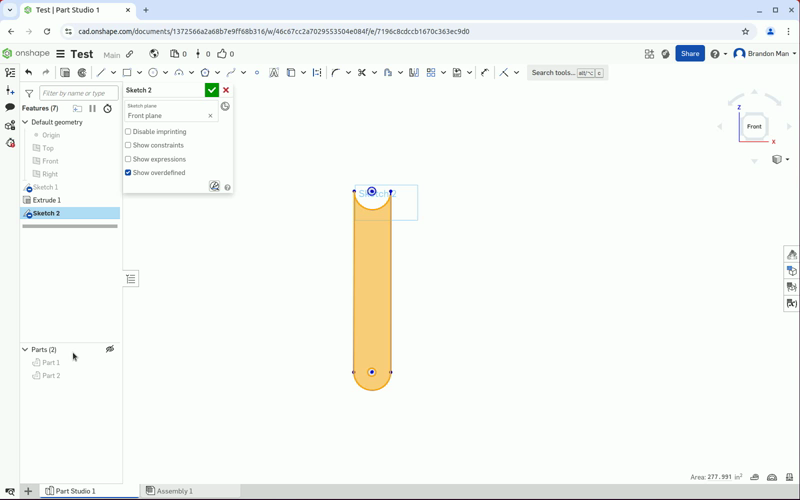
key(shift+e)
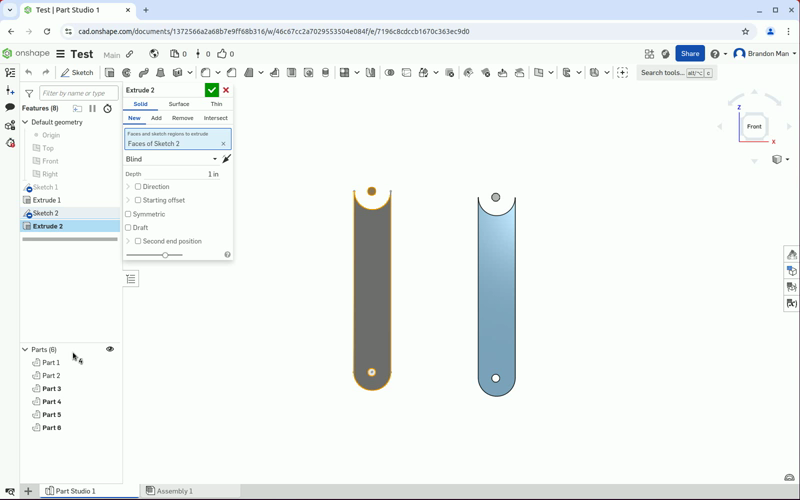
mouse_move(143, 106)
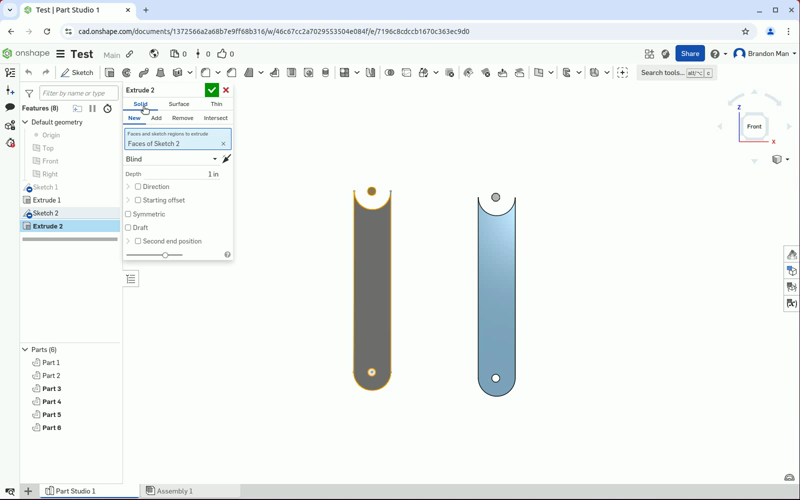
click(143, 106)
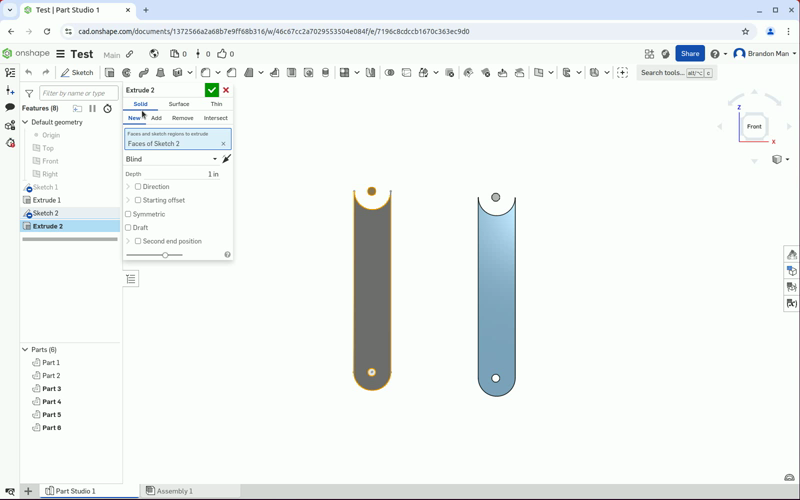
mouse_move(137, 120)
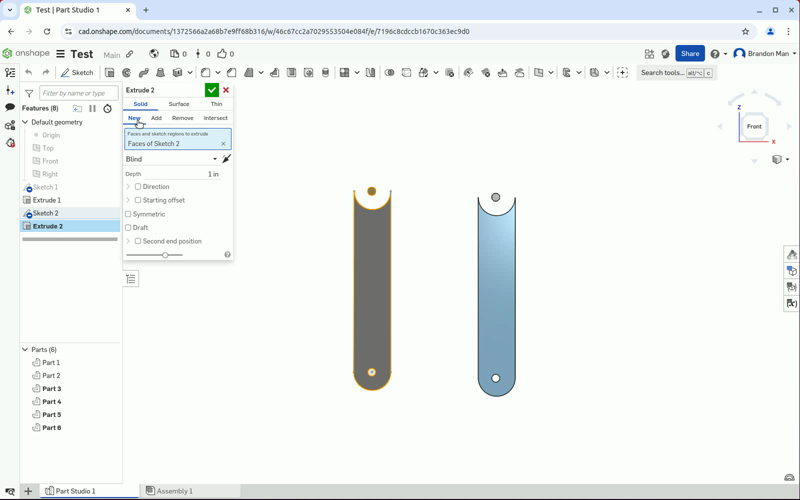
click(137, 120)
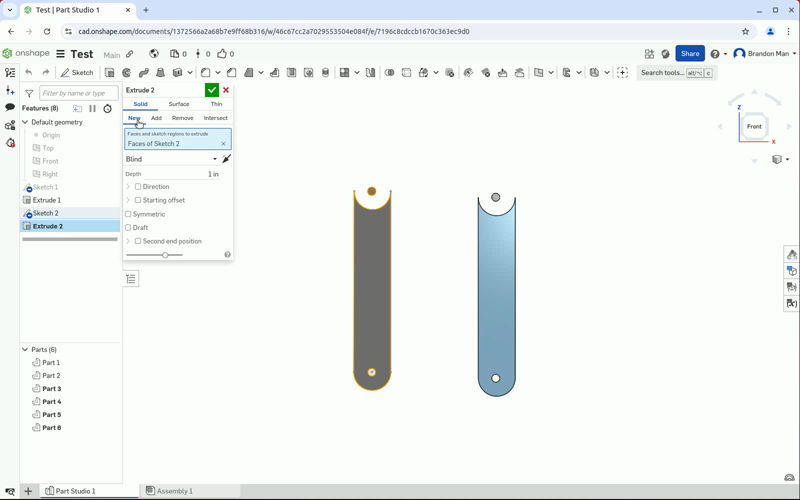
key(tab, 4)
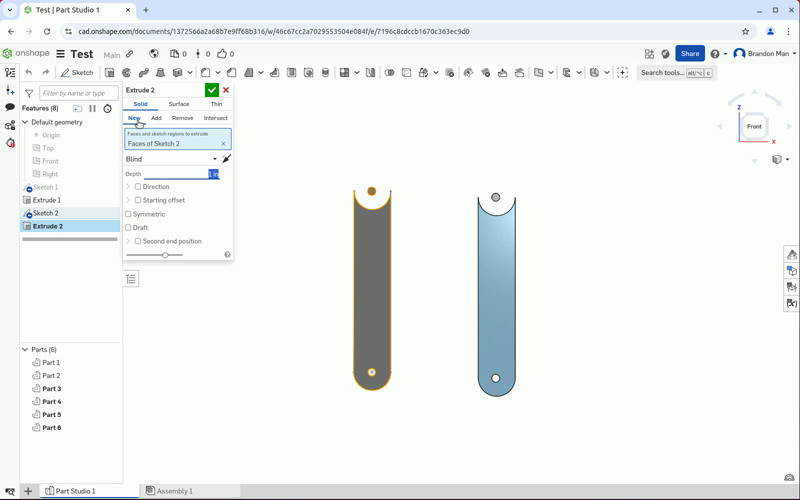
text(1.926)
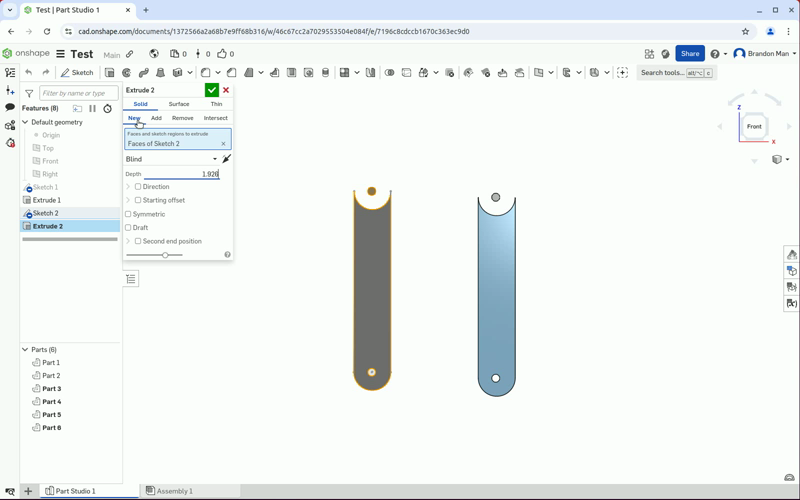
key(enter)
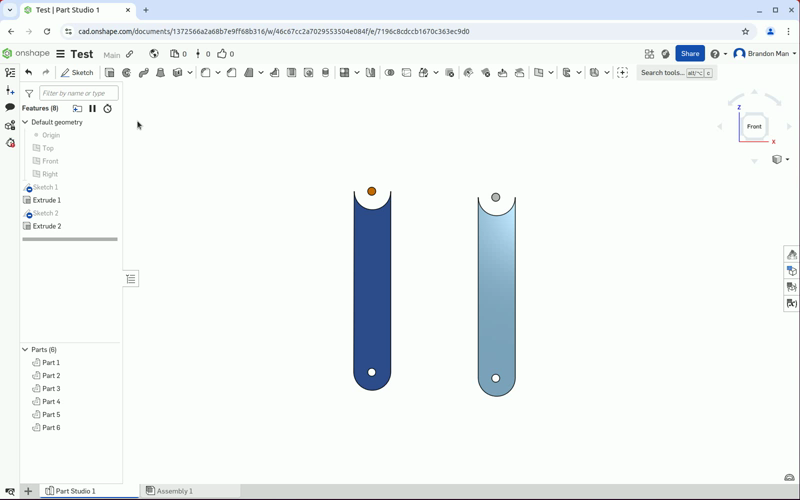
key(shift+h)
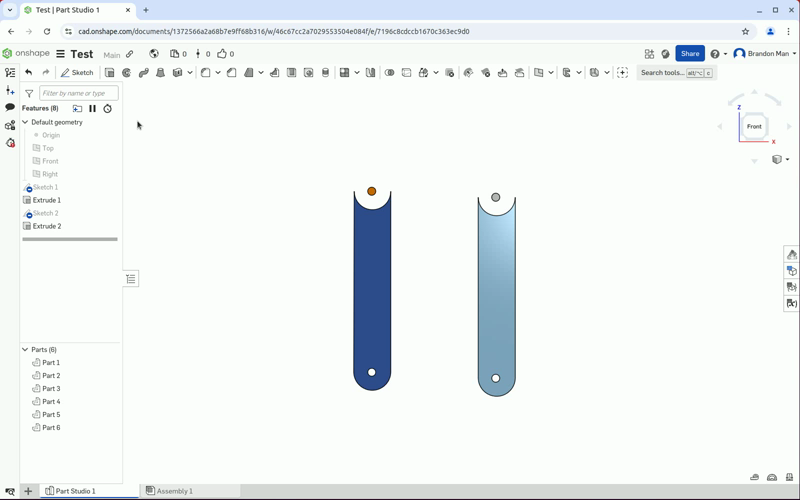
key(shift+h)
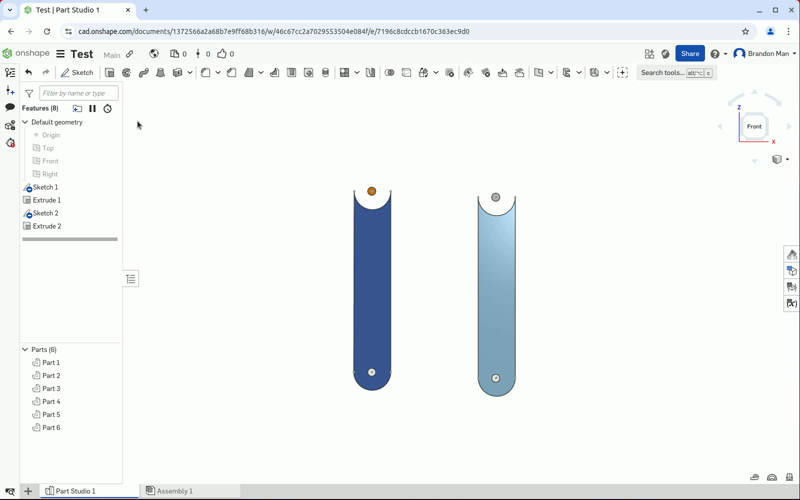
key(shift+7)
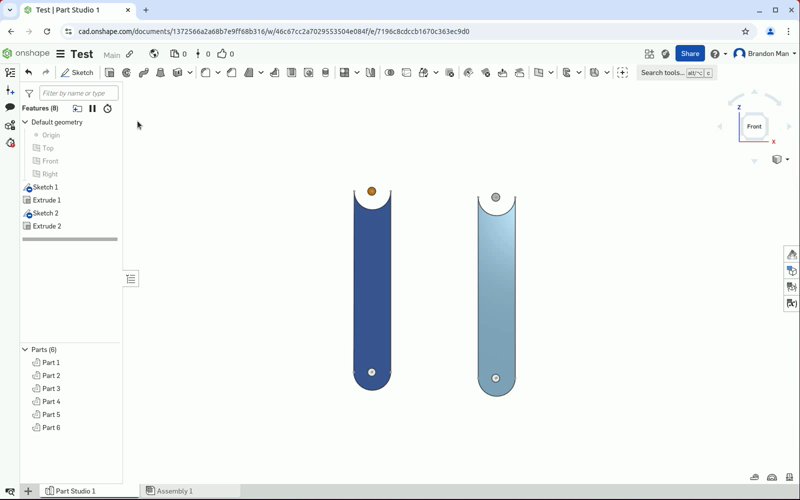
key(left, 2)
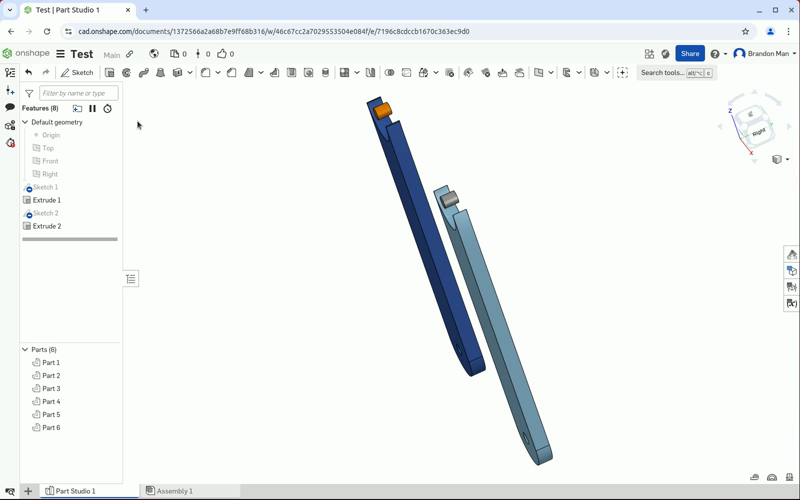
key(down, 2)
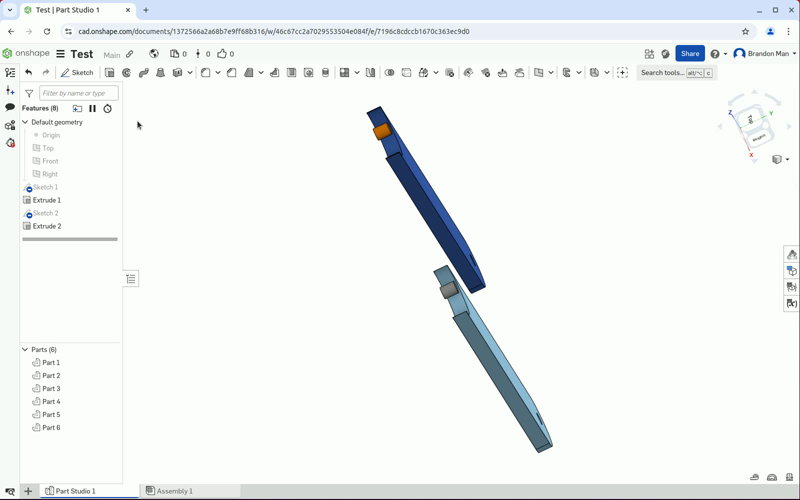
key(up, 2)
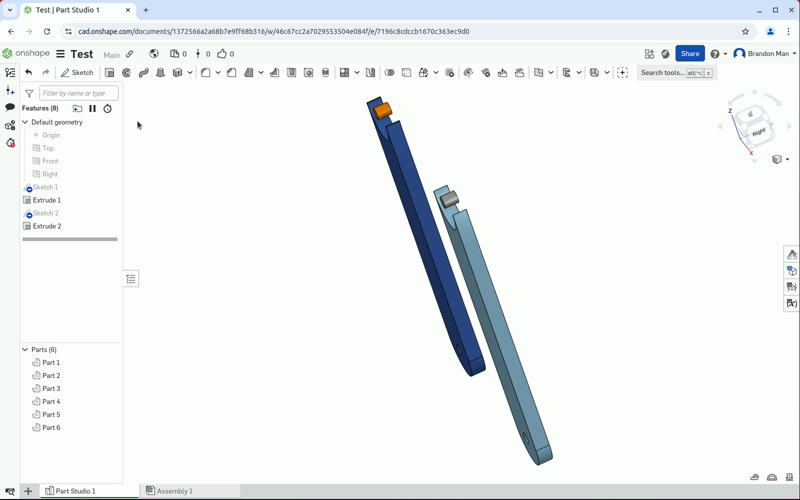
key(right, 2)
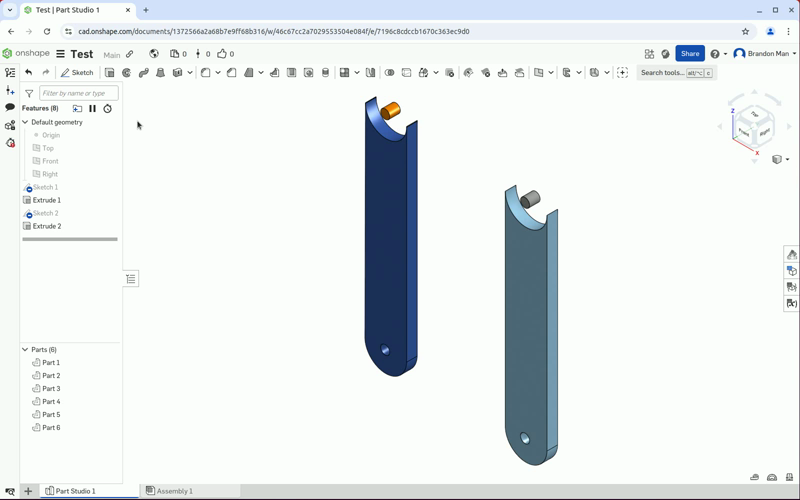
mouse_move(73, 189)
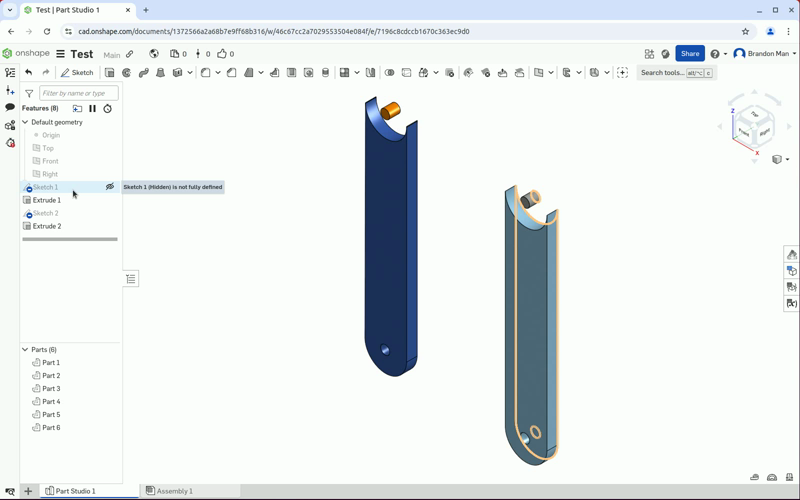
click(73, 189)